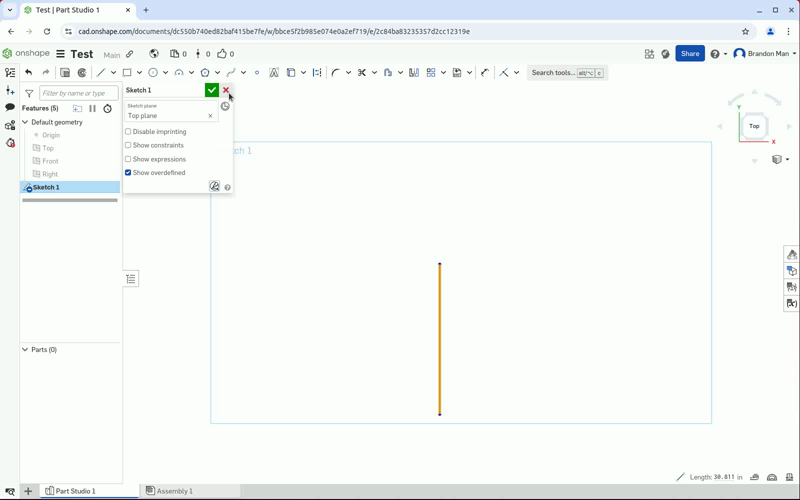
key(shift+h)
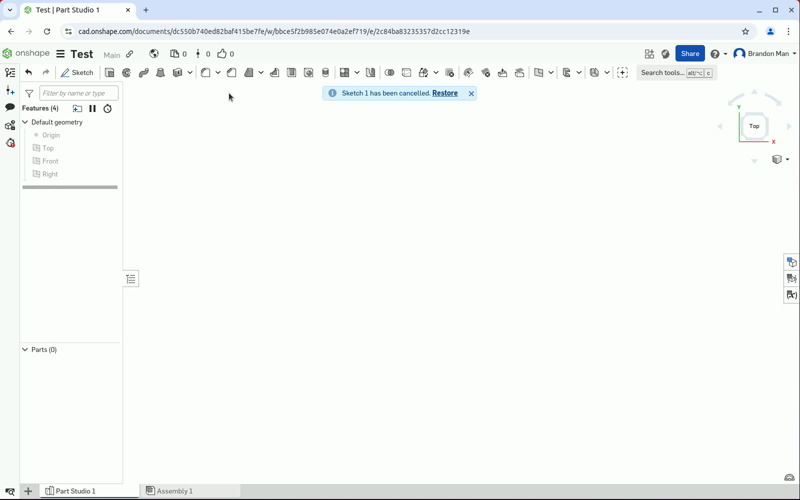
mouse_move(73, 352)
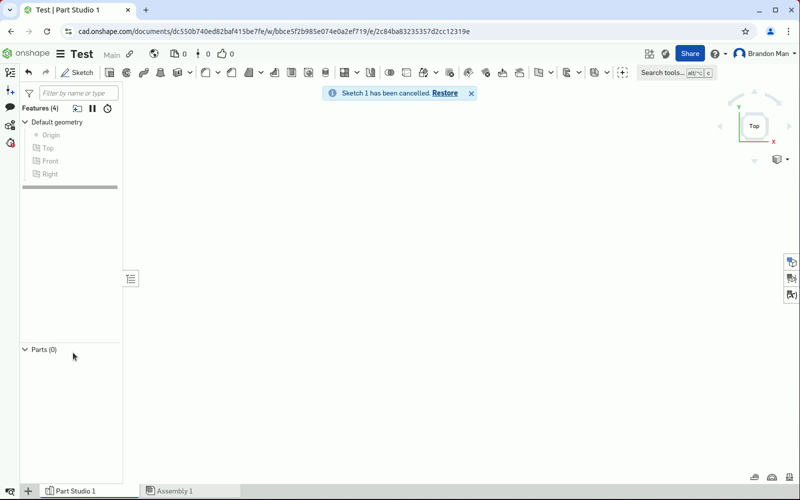
key(y)
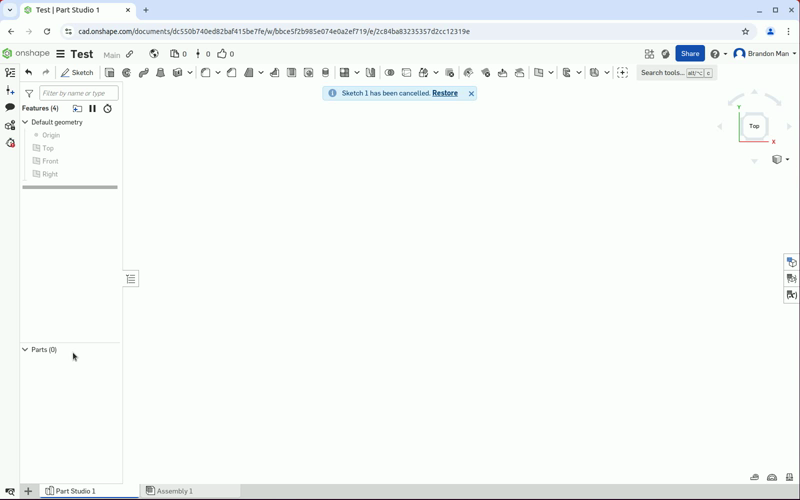
key(shift+p)
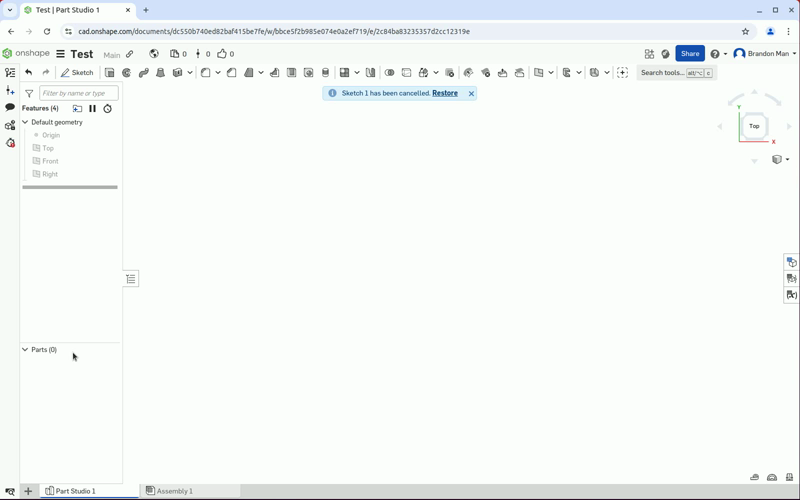
key(space)
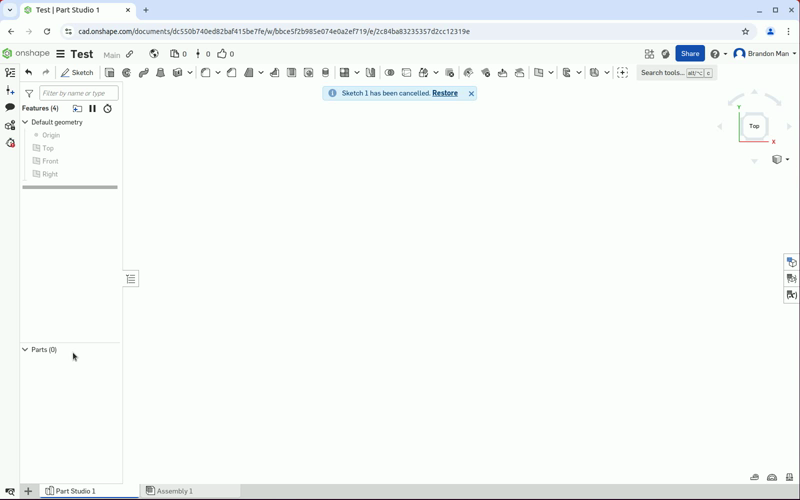
key_down(shift)
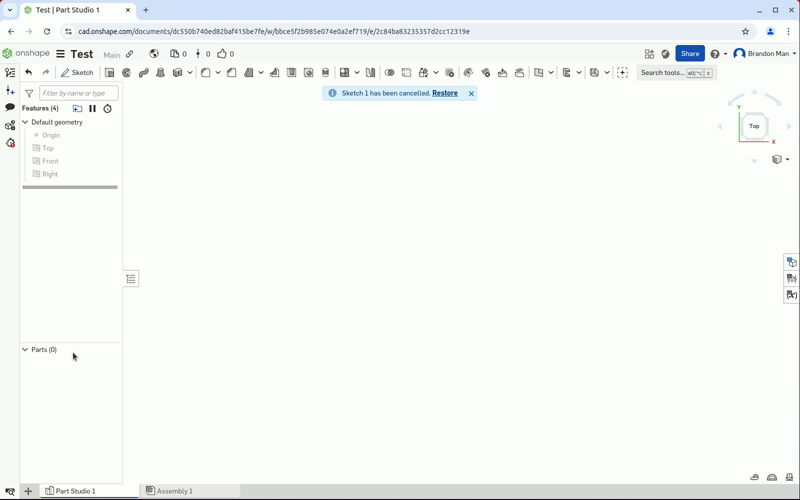
key(up)
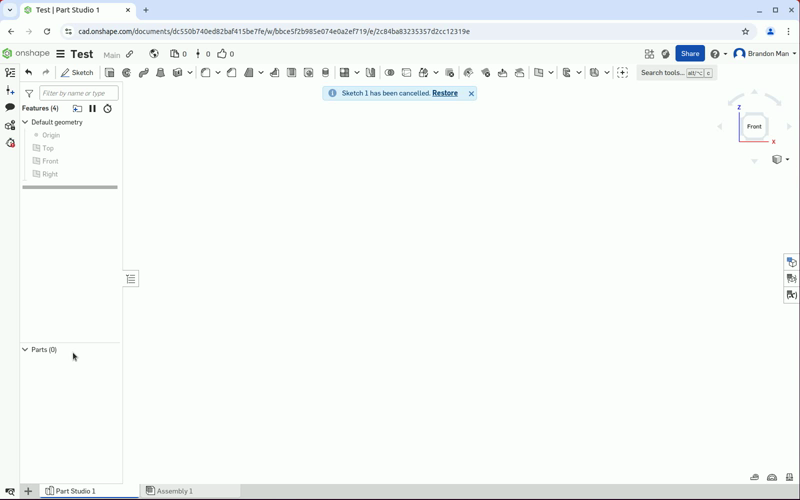
key_up(shift)
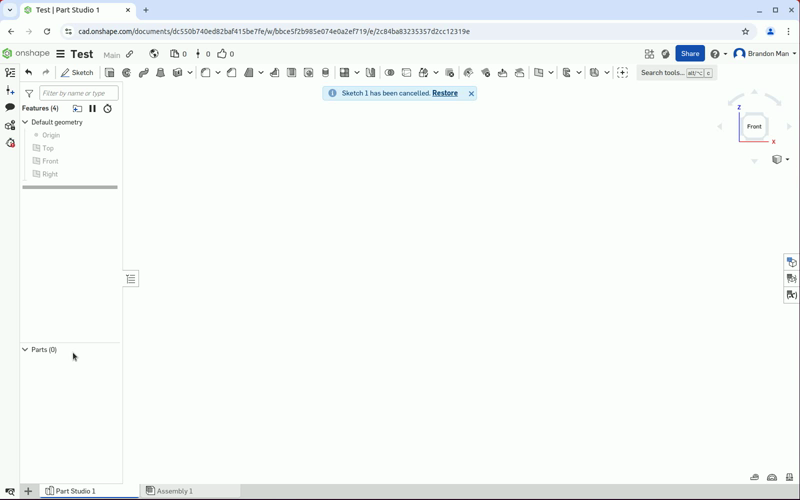
mouse_move(73, 352)
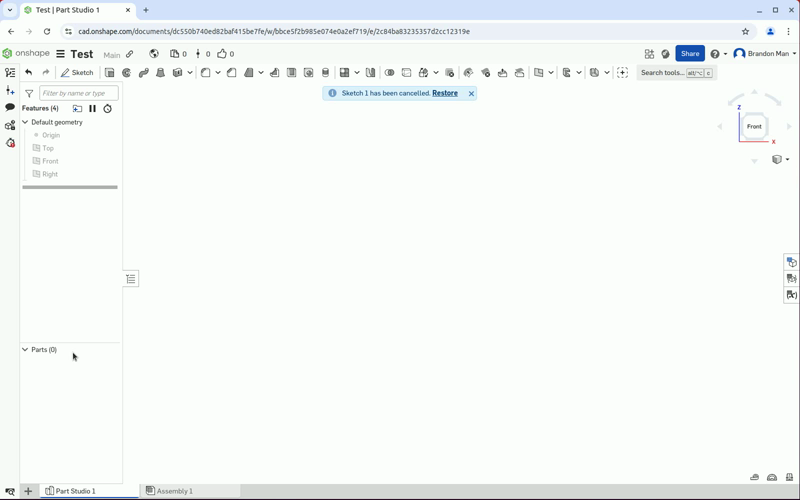
key(shift+y)
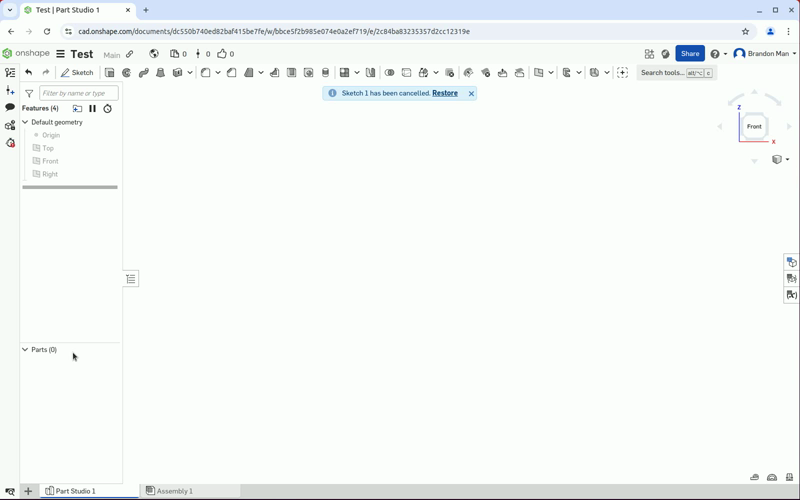
key(shift+s)
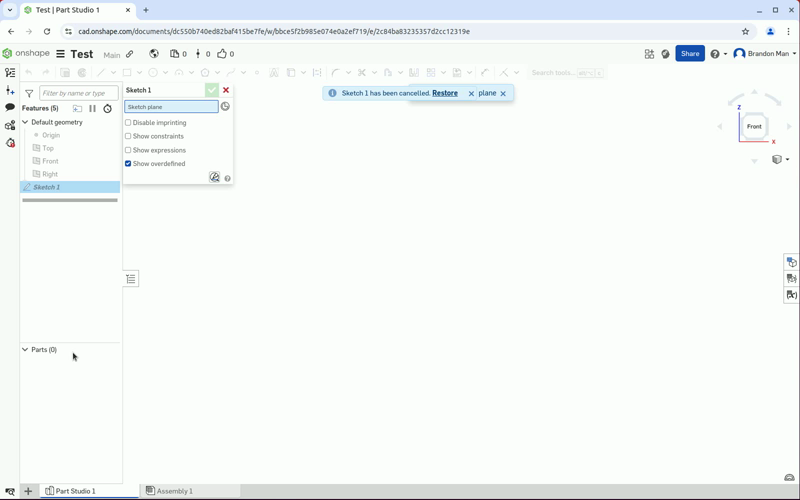
mouse_move(73, 163)
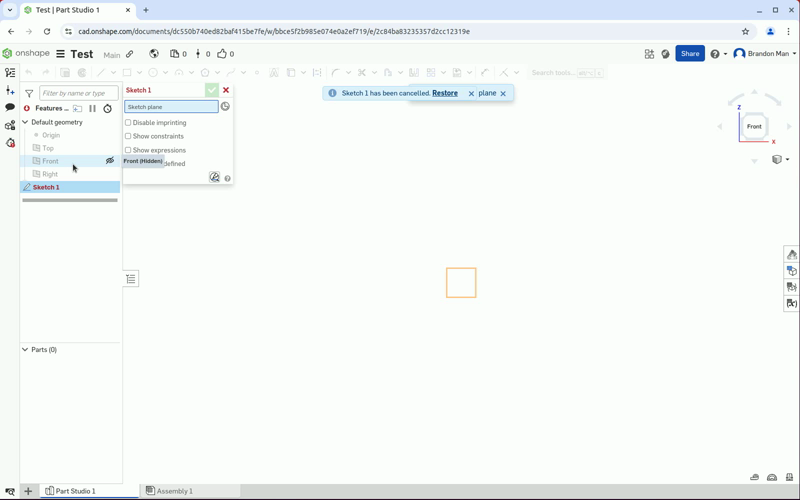
click(73, 163)
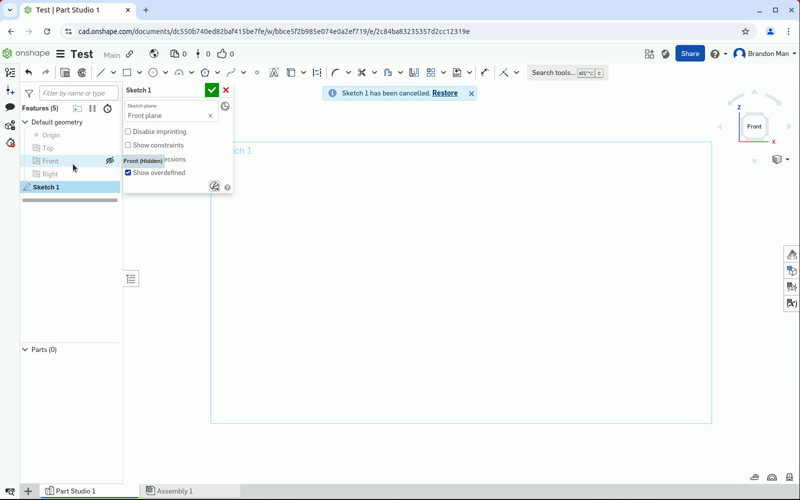
mouse_move(73, 352)
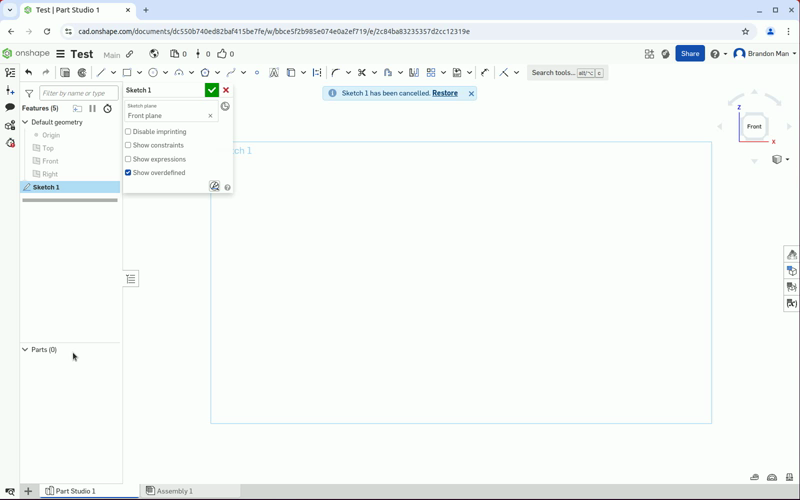
key(y)
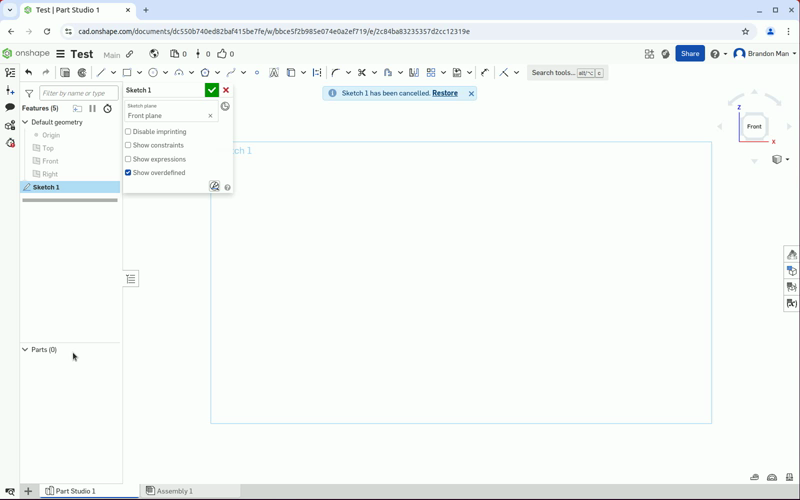
key(c)
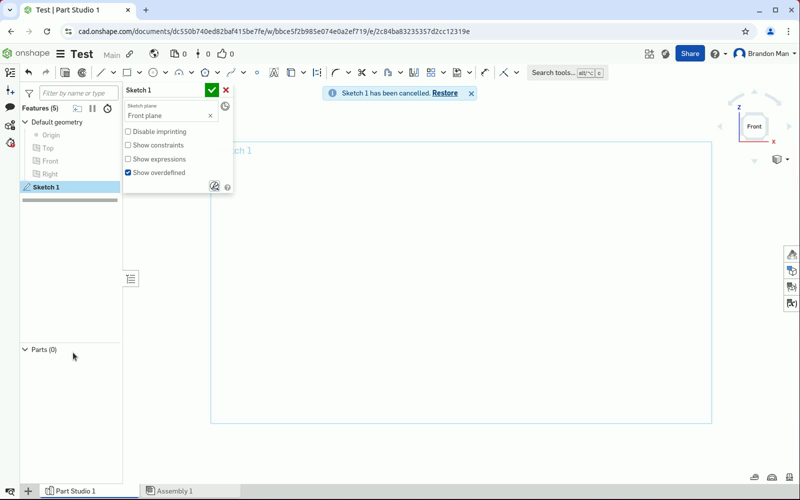
key_down(shift)
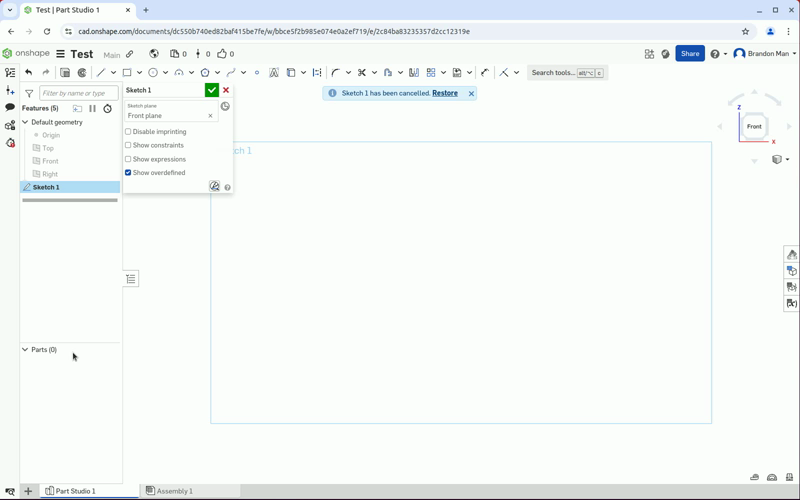
mouse_move(386, 225)
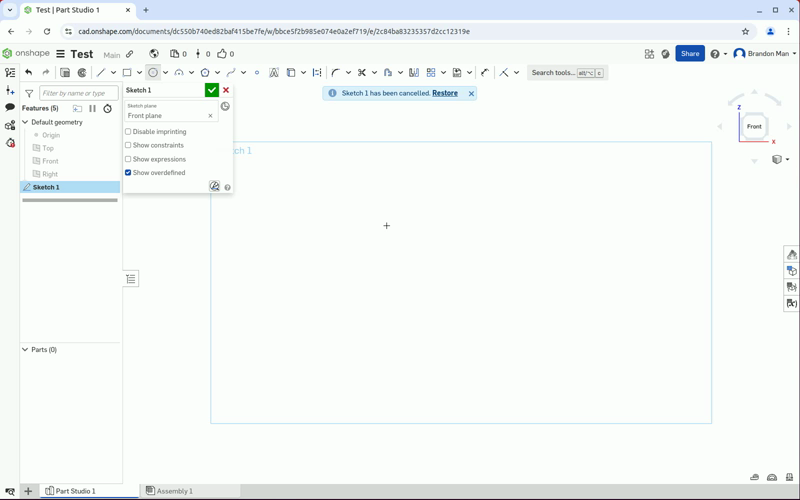
click(386, 225)
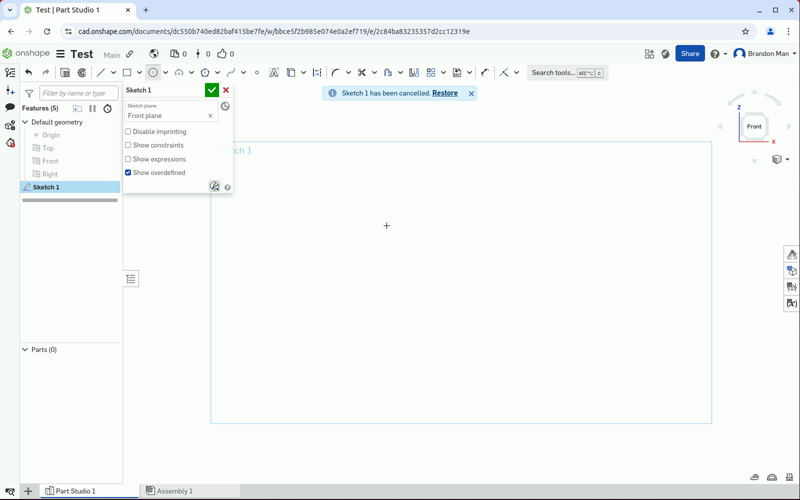
key_up(shift)
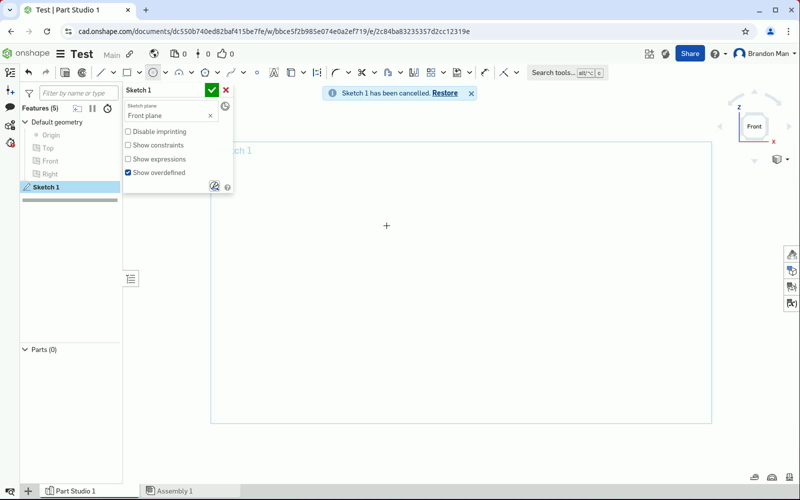
mouse_move(397, 225)
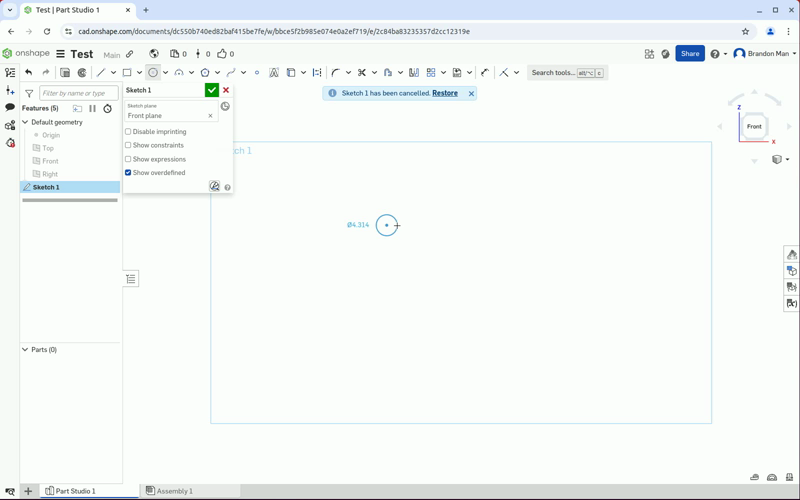
click(397, 225)
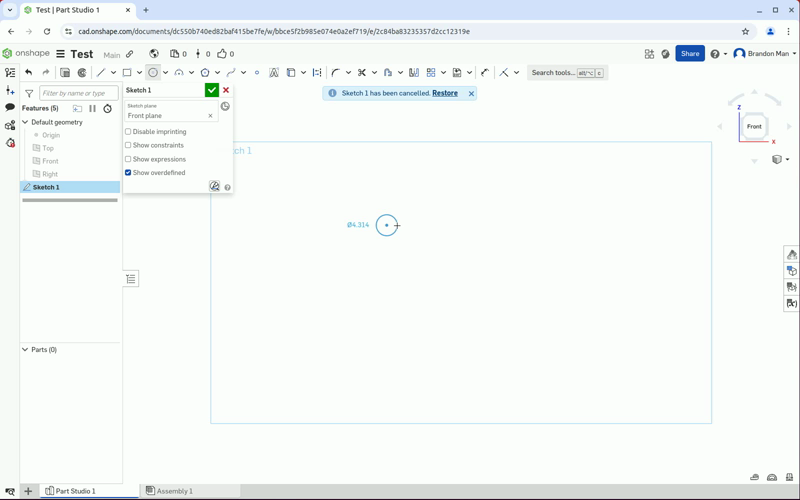
key(esc)
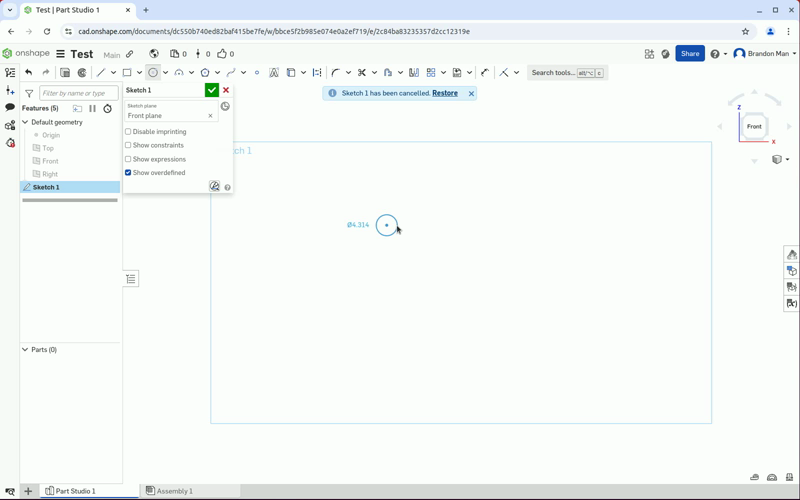
mouse_move(390, 217)
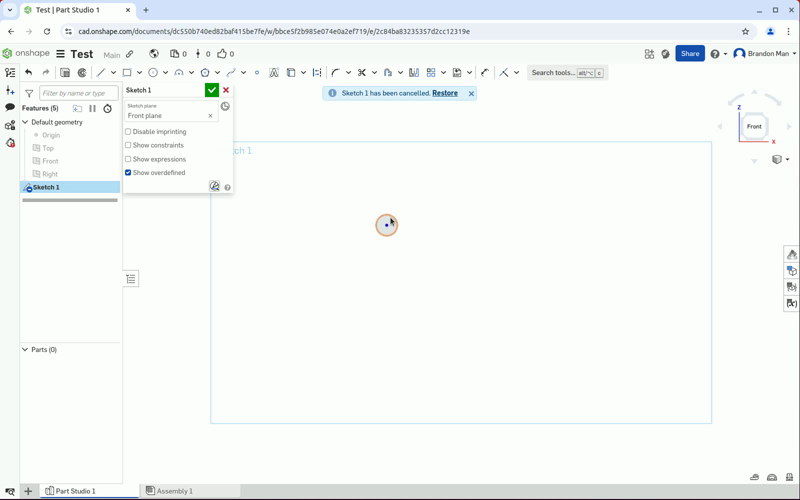
scroll(6)
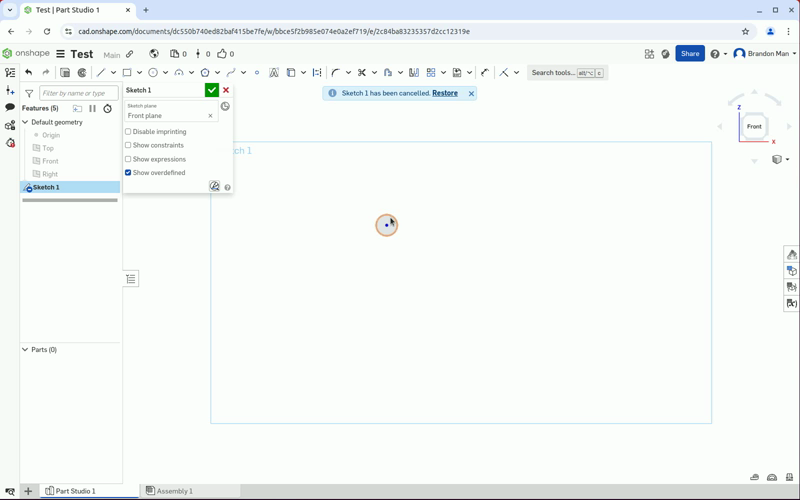
scroll(6)
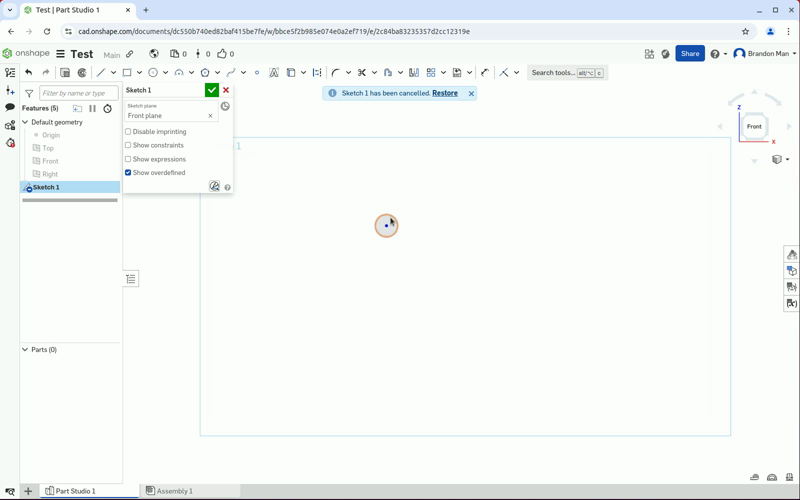
scroll(6)
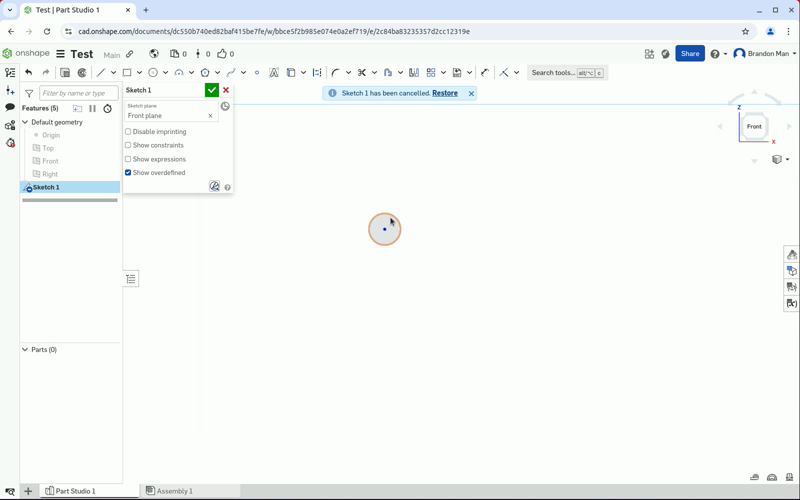
scroll(6)
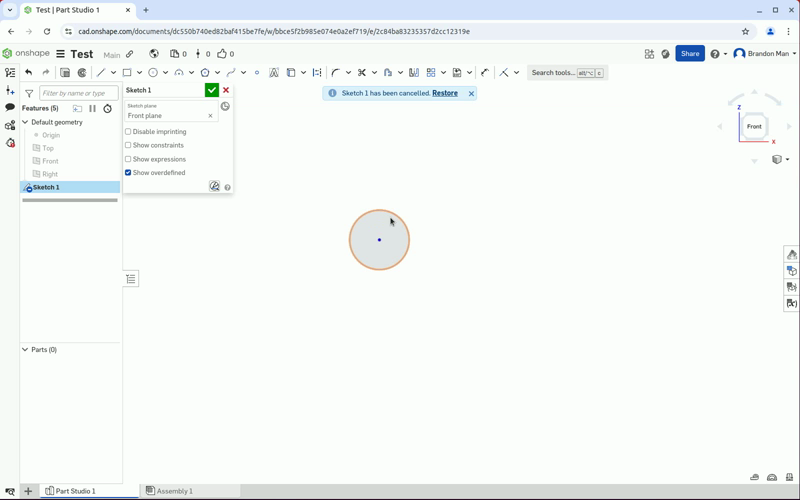
scroll(6)
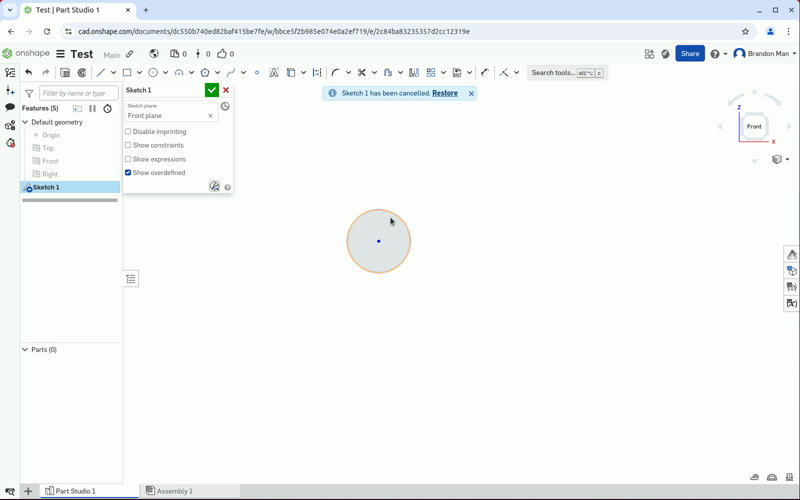
scroll(6)
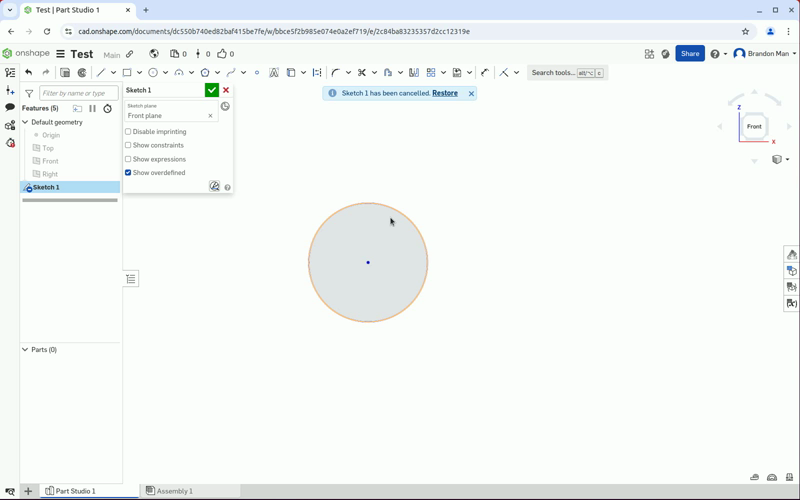
scroll(6)
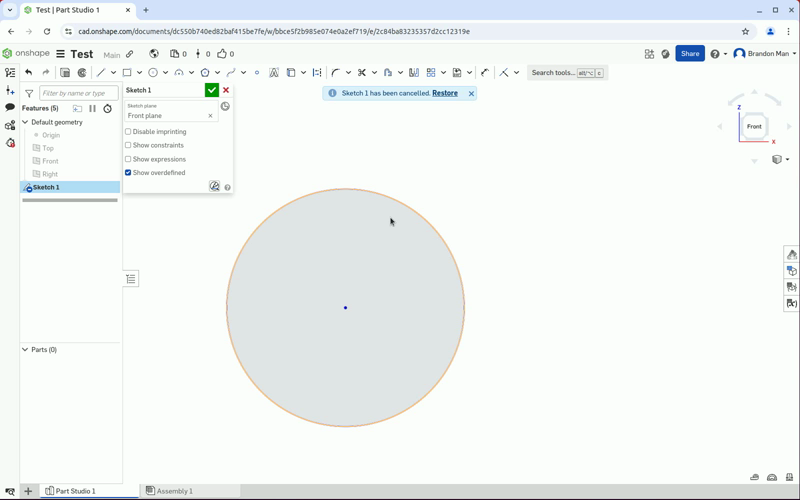
click(390, 217)
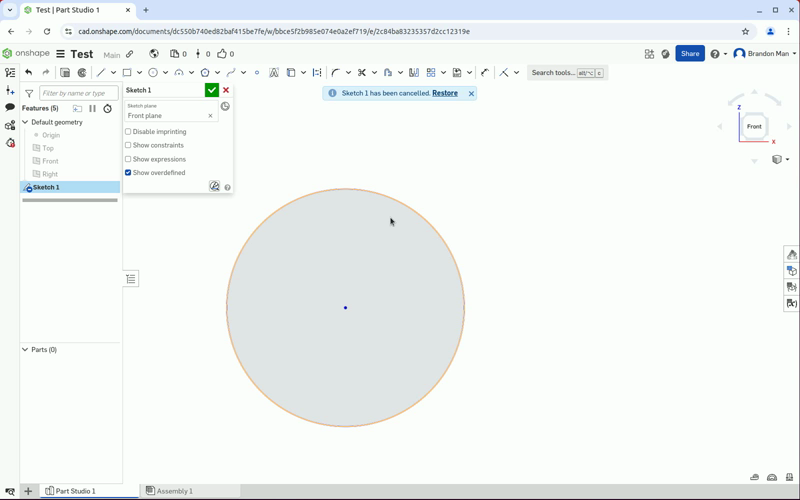
scroll(-6)
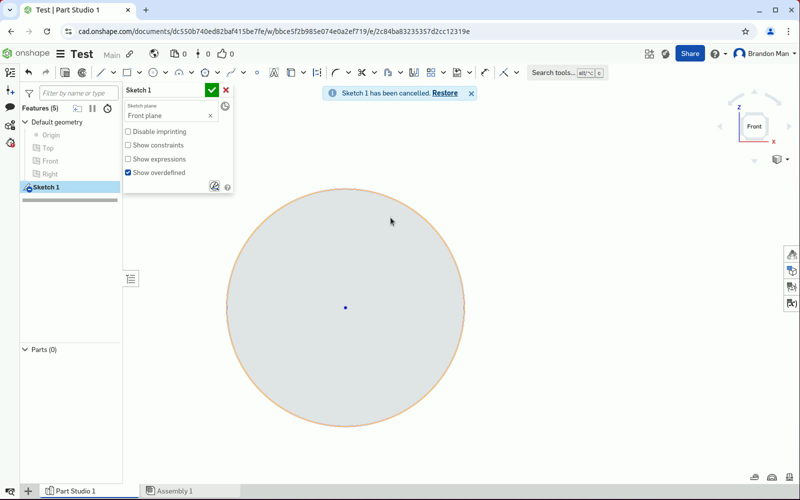
scroll(-6)
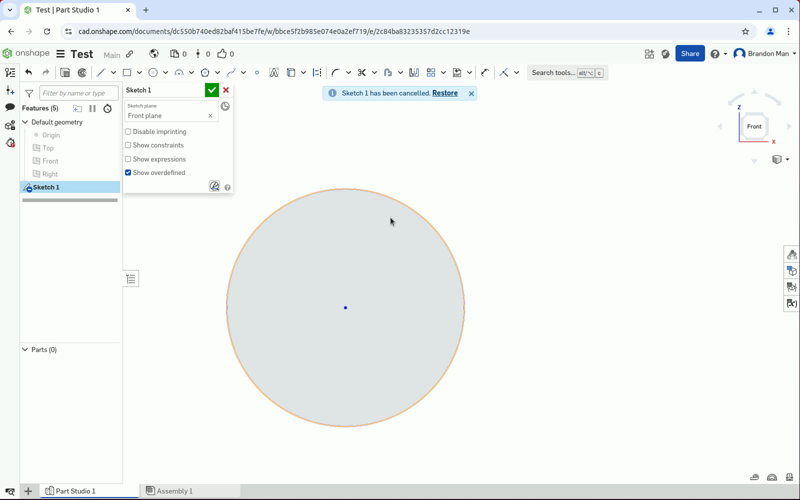
scroll(-6)
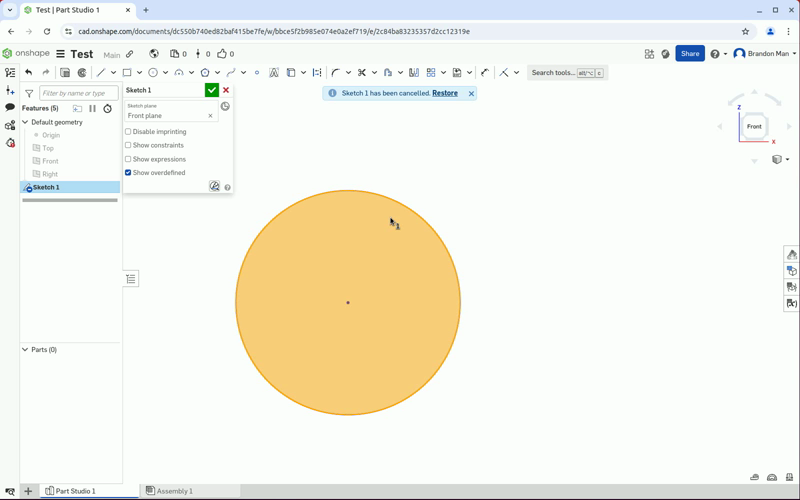
scroll(-6)
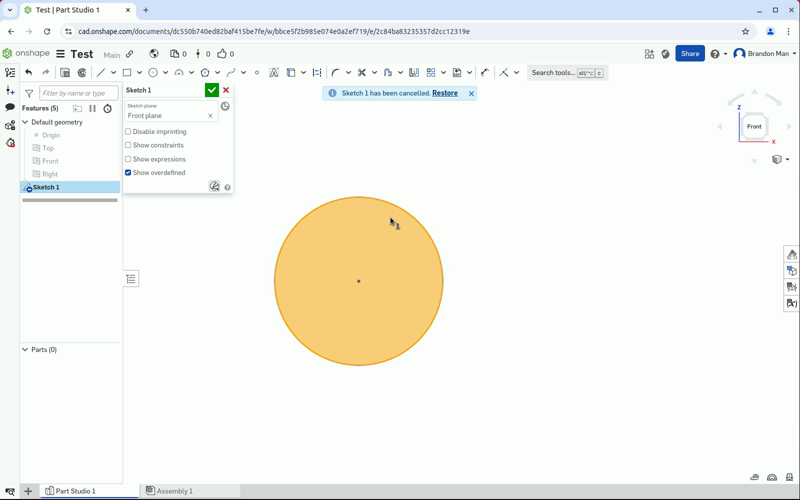
scroll(-6)
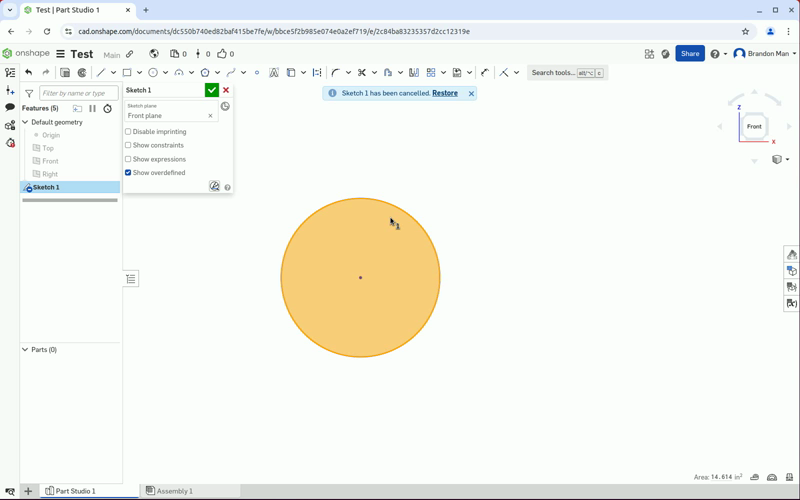
scroll(-6)
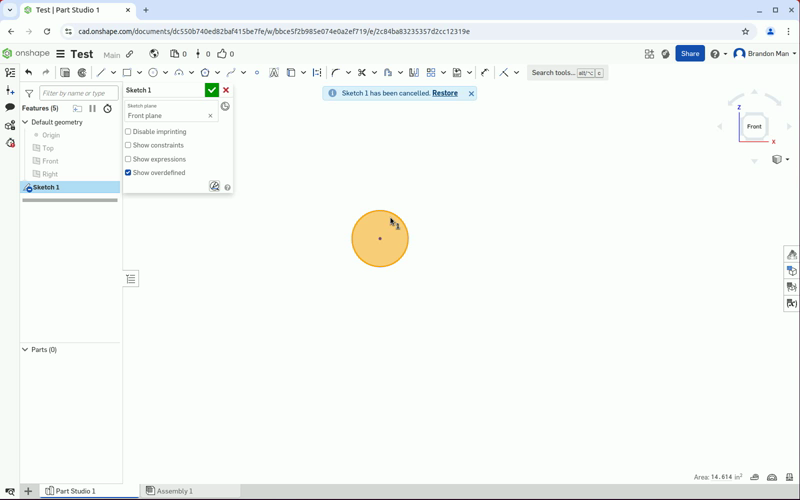
scroll(-6)
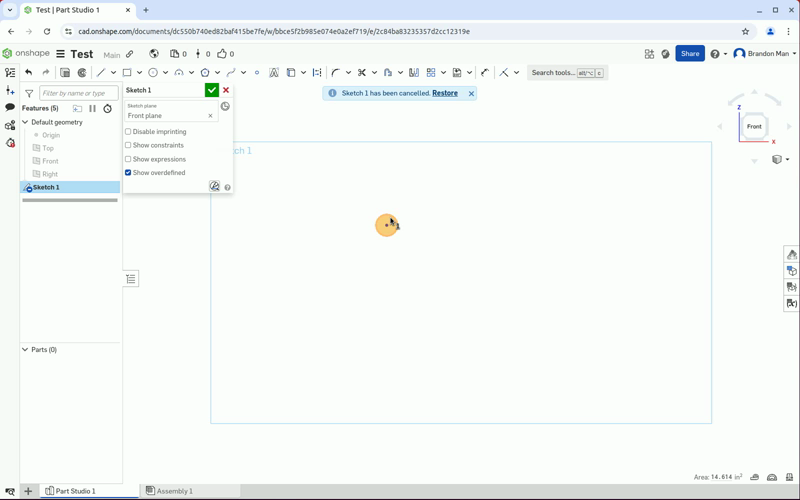
mouse_move(73, 352)
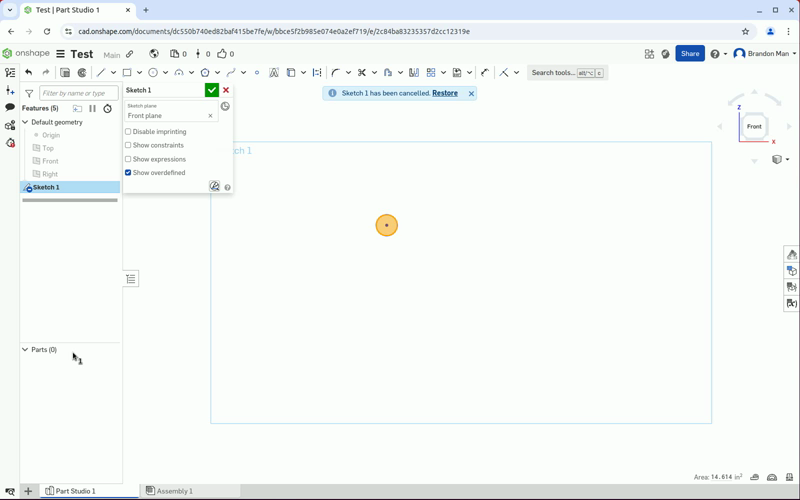
key(shift+y)
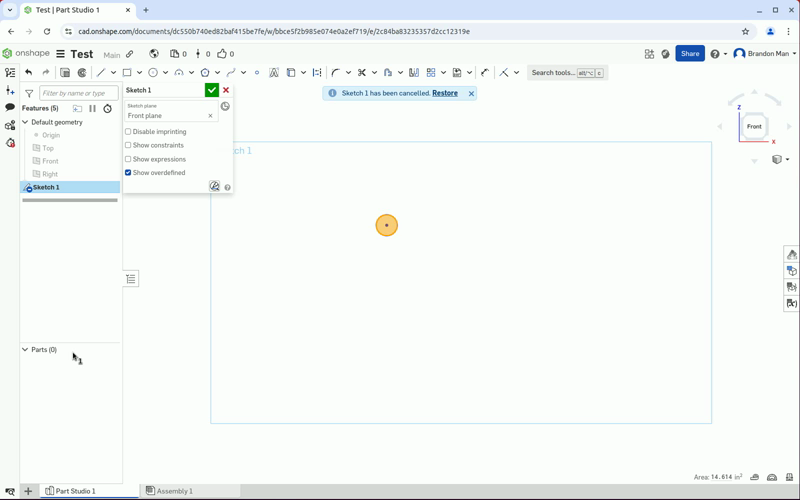
key(shift+e)
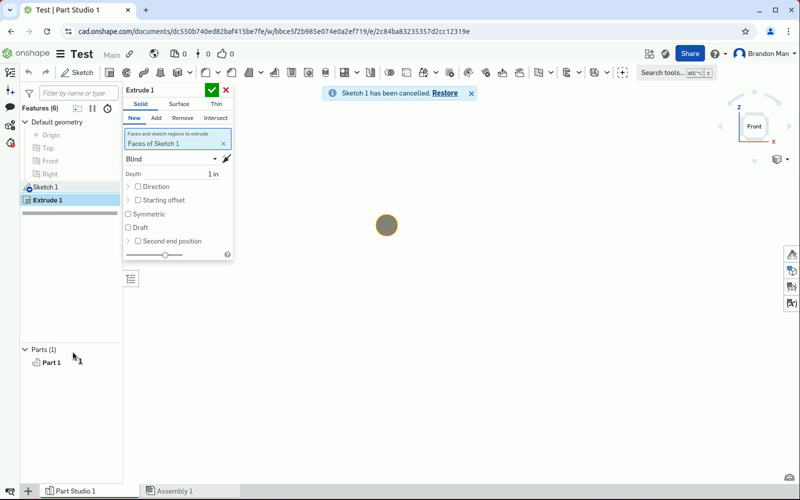
mouse_move(143, 106)
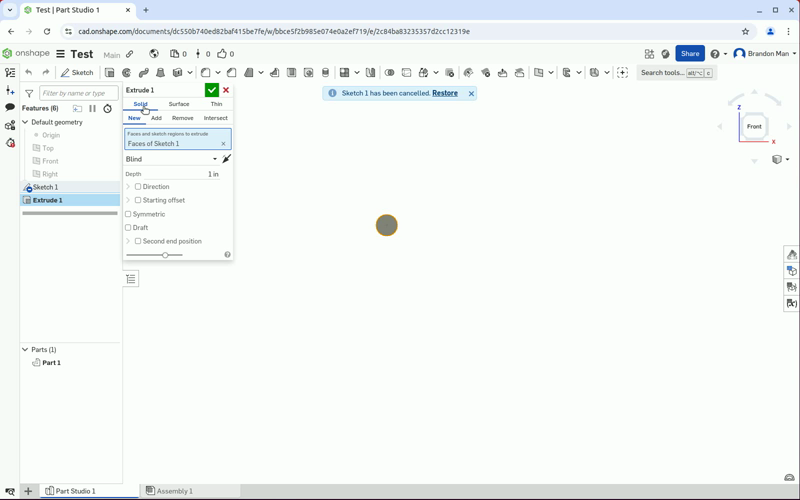
click(143, 106)
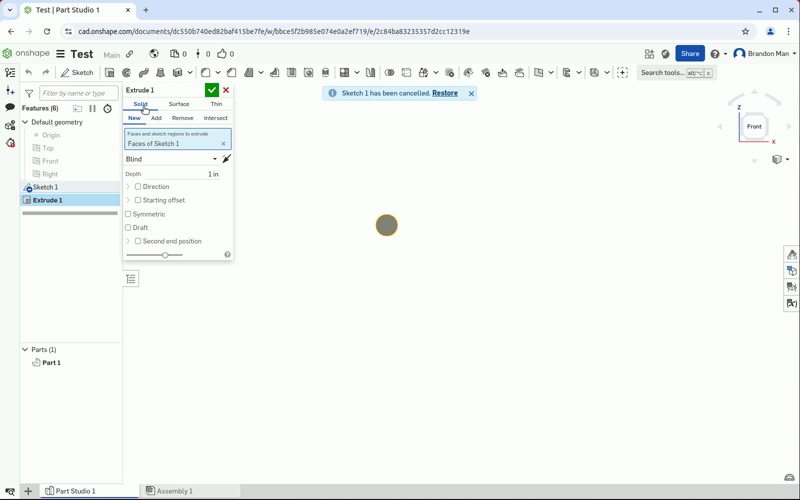
mouse_move(137, 120)
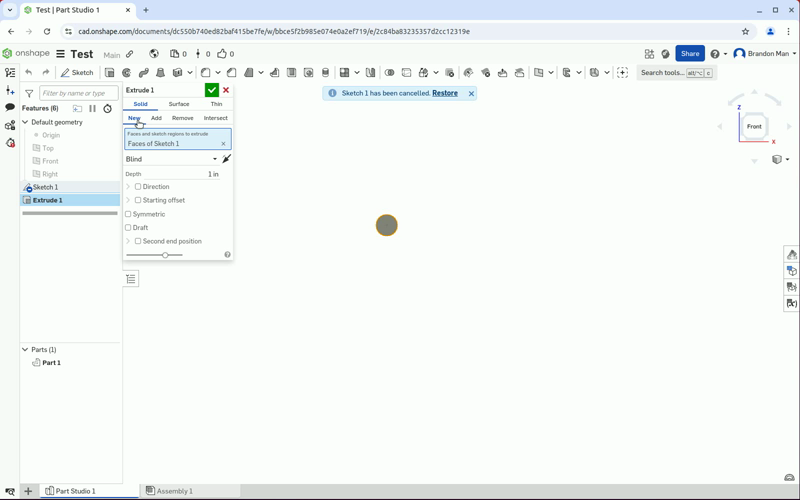
click(137, 120)
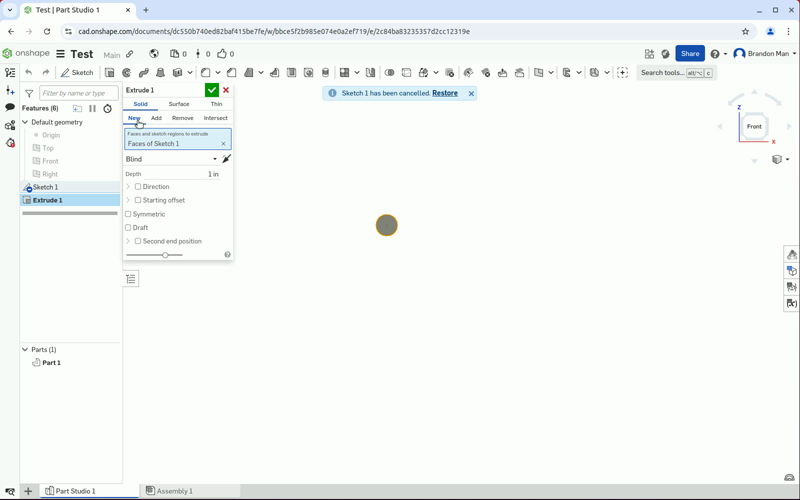
key(tab, 4)
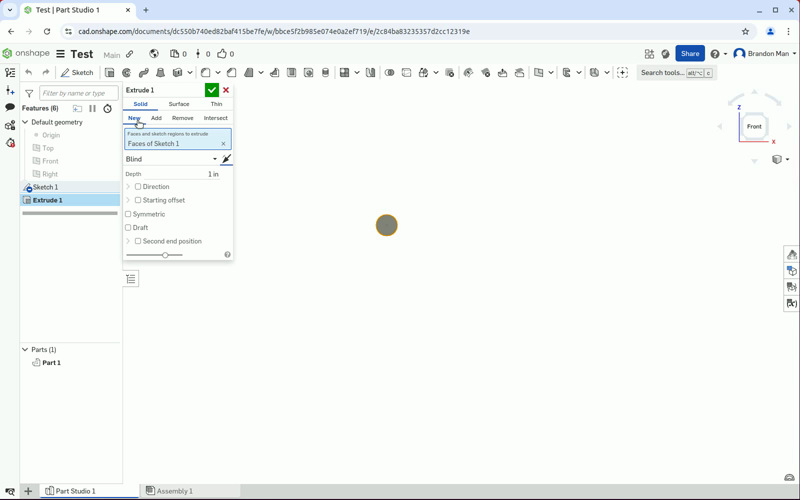
text(11.313)
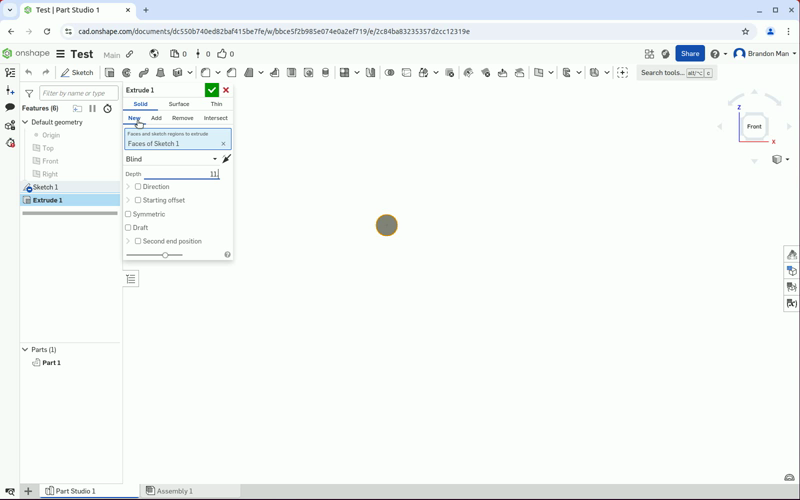
key(enter)
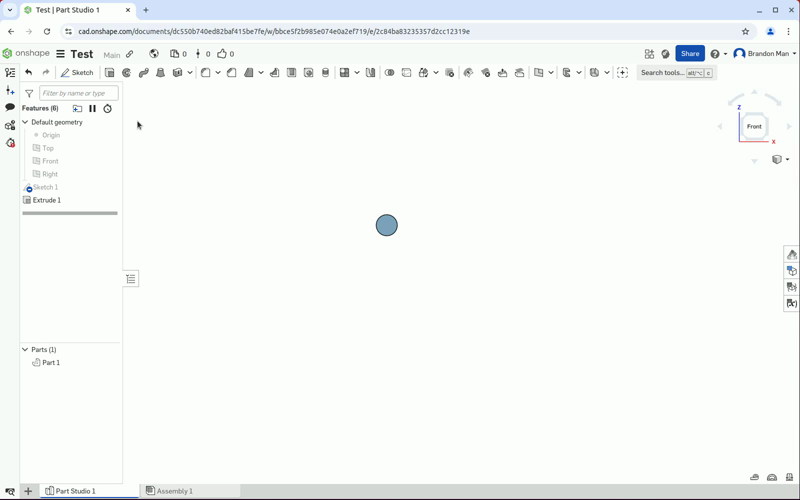
key(shift+h)
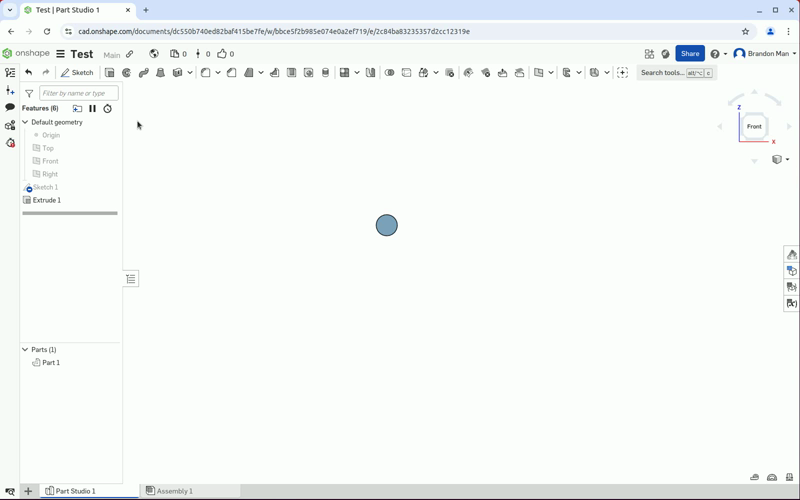
key(shift+h)
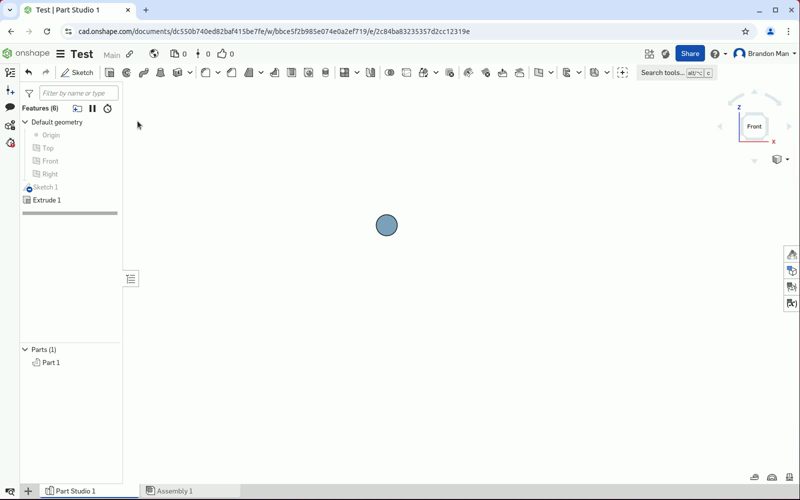
mouse_move(73, 189)
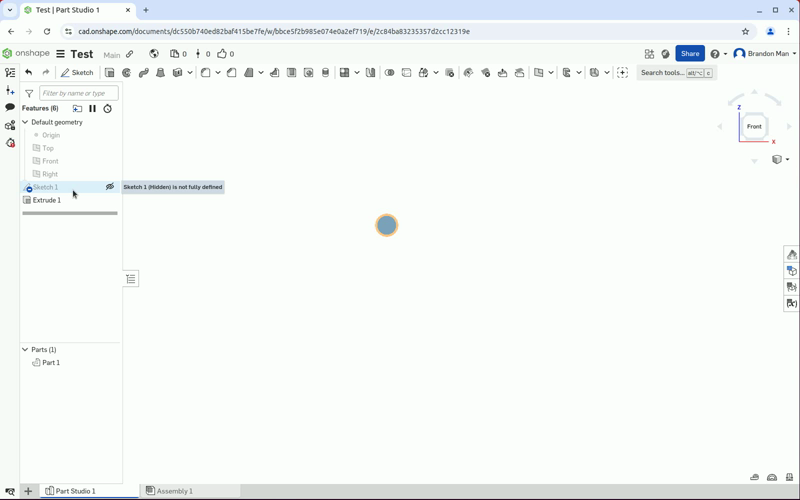
click(73, 189)
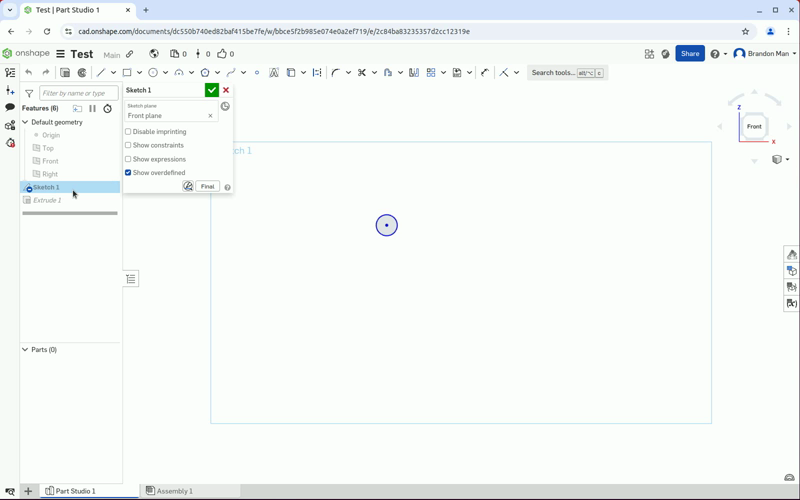
mouse_move(229, 92)
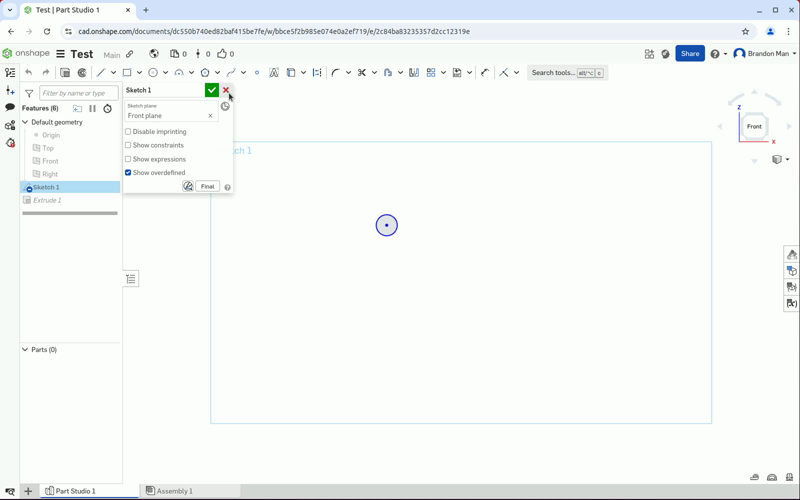
click(229, 92)
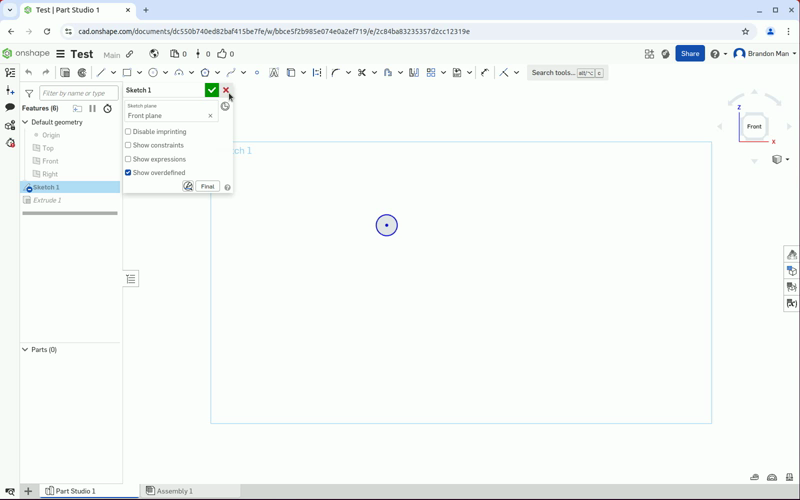
key(shift+s)
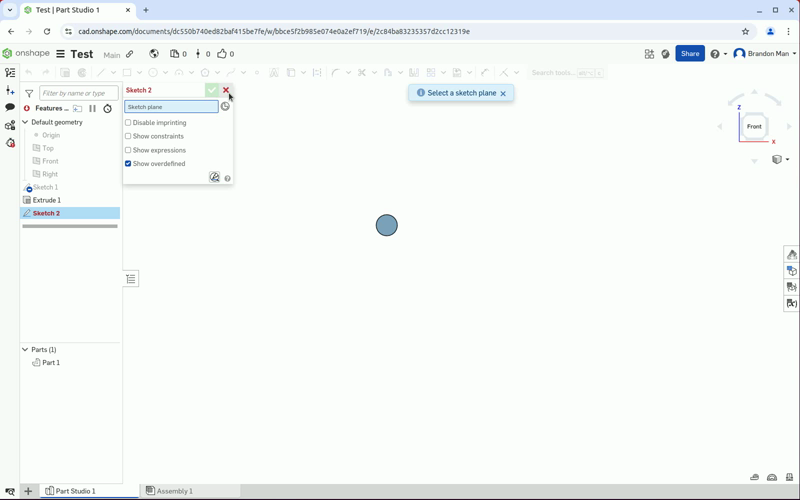
mouse_move(73, 163)
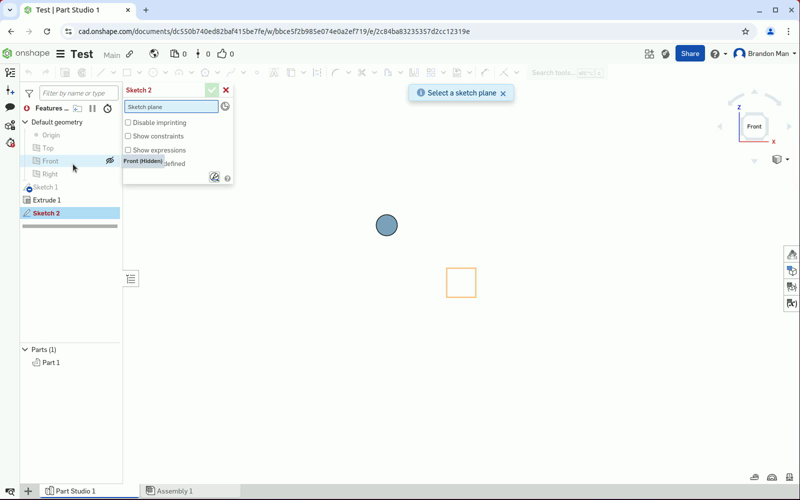
click(73, 163)
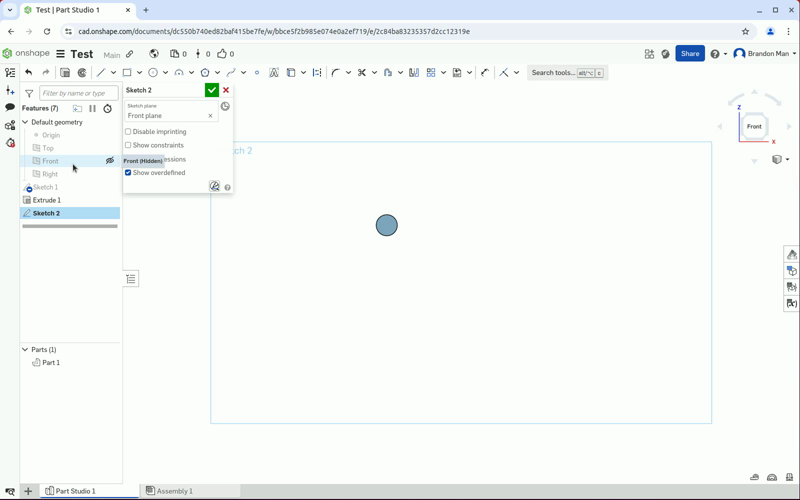
mouse_move(73, 352)
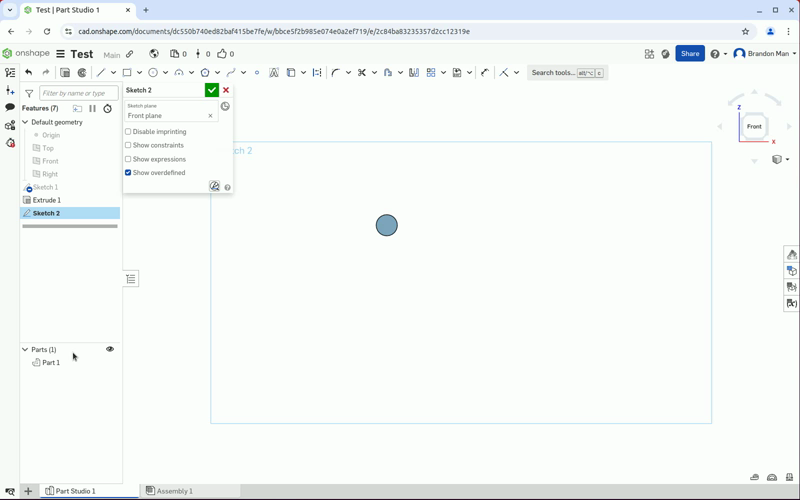
key(y)
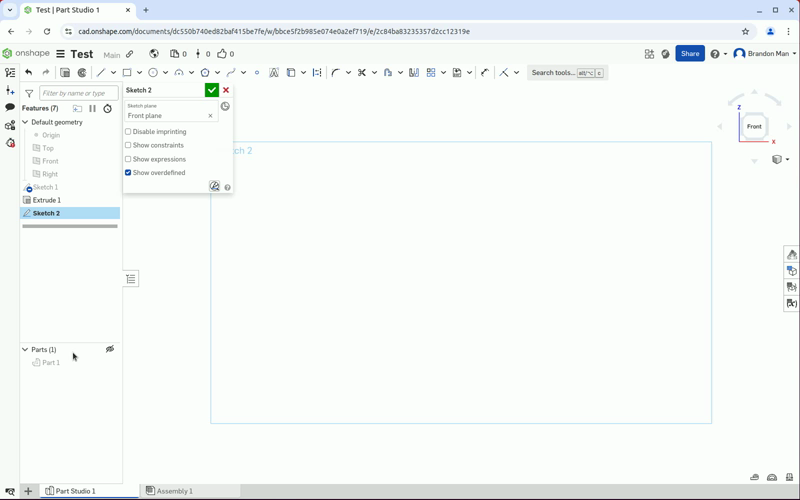
key(c)
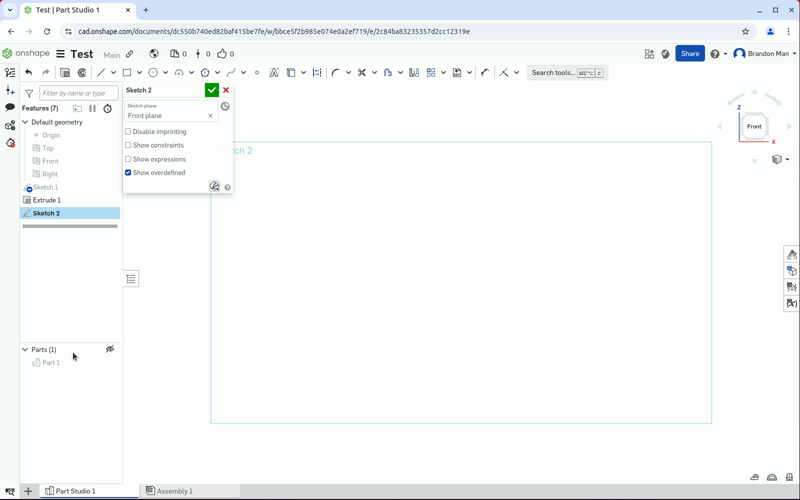
key_down(shift)
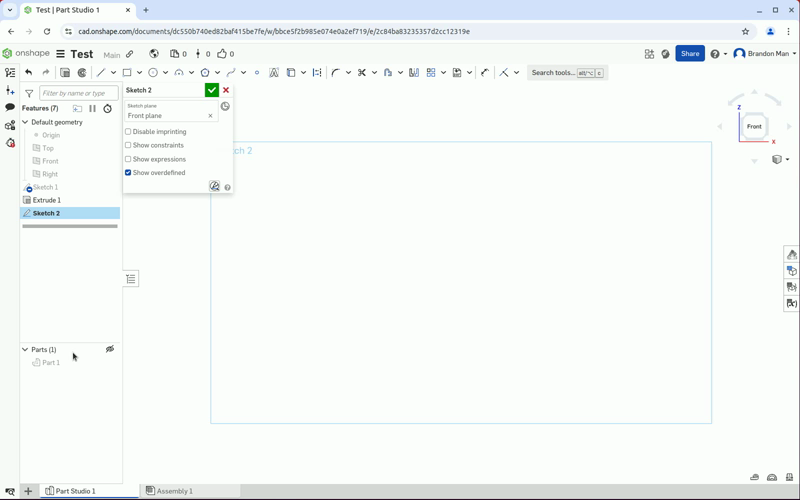
mouse_move(388, 259)
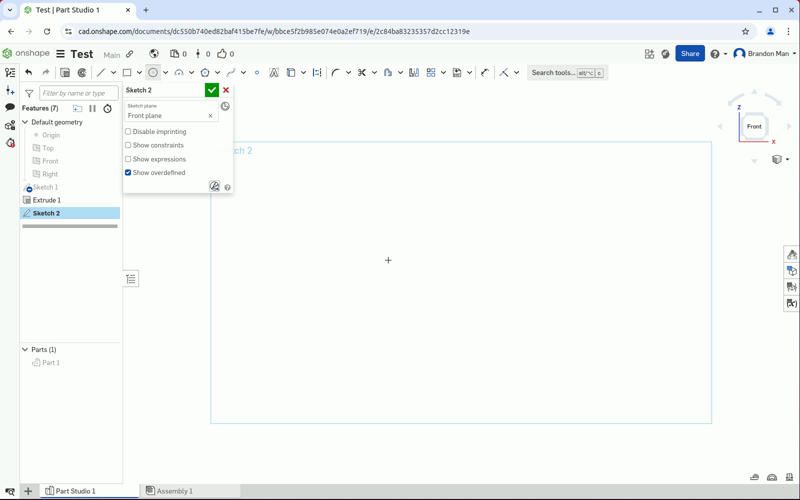
click(388, 259)
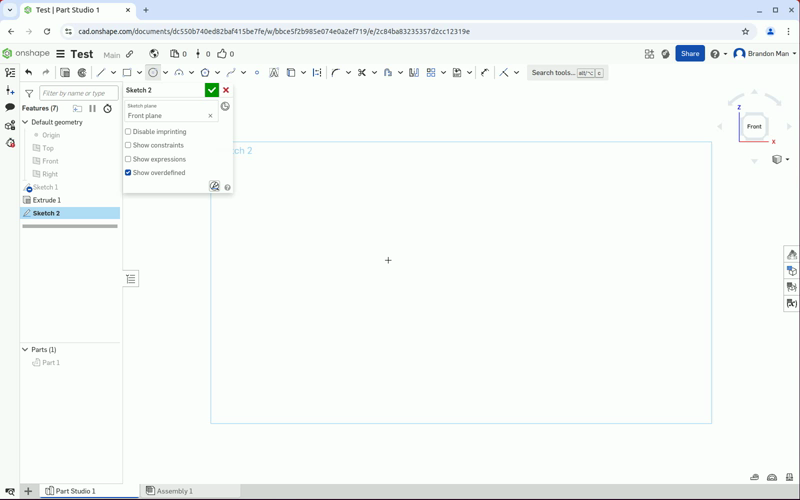
key_up(shift)
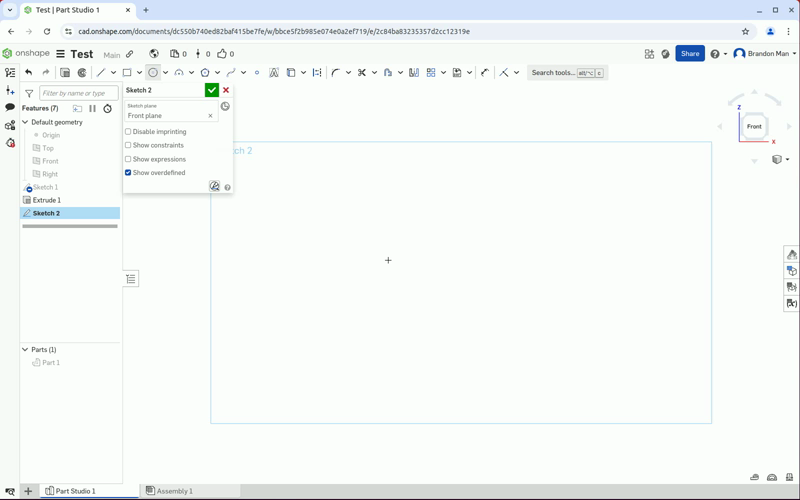
mouse_move(398, 259)
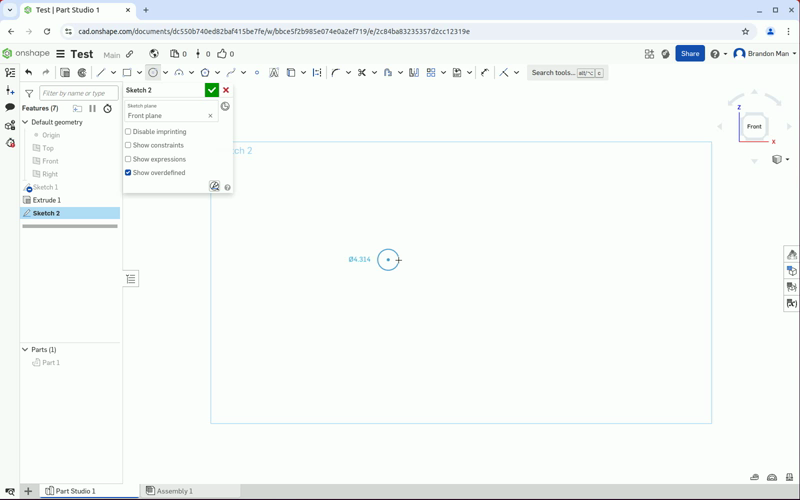
click(398, 259)
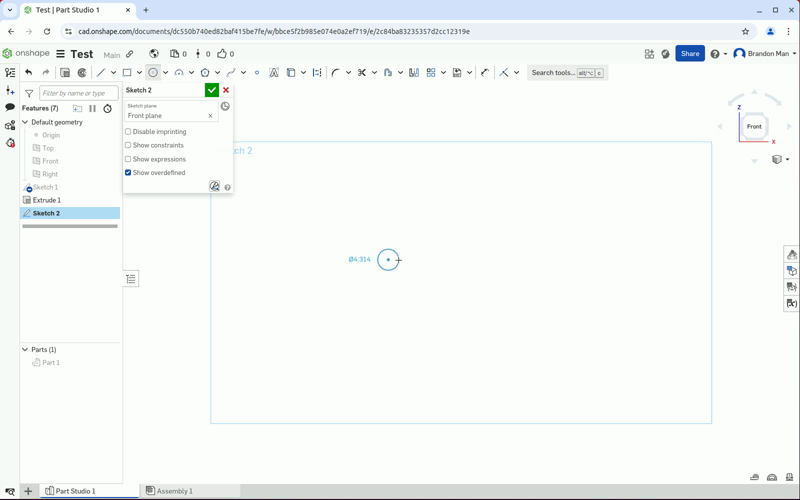
key(esc)
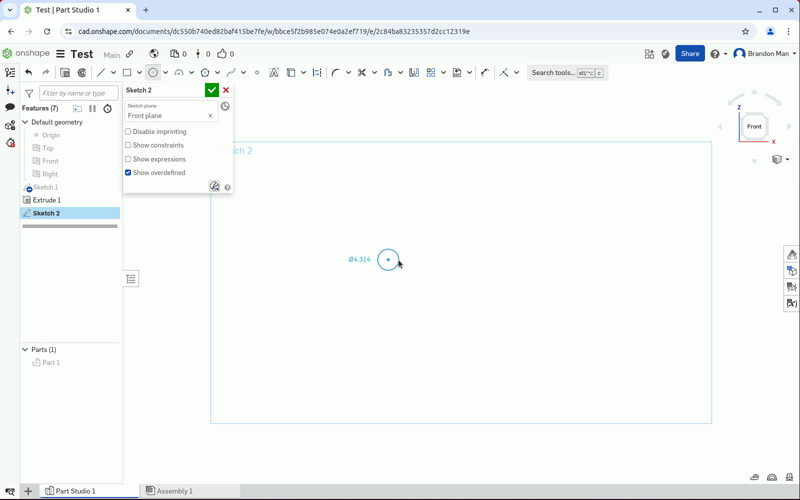
mouse_move(389, 260)
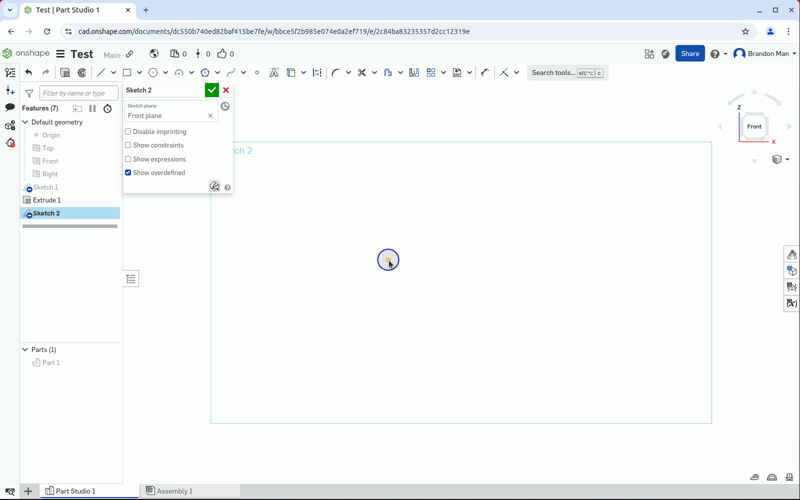
scroll(6)
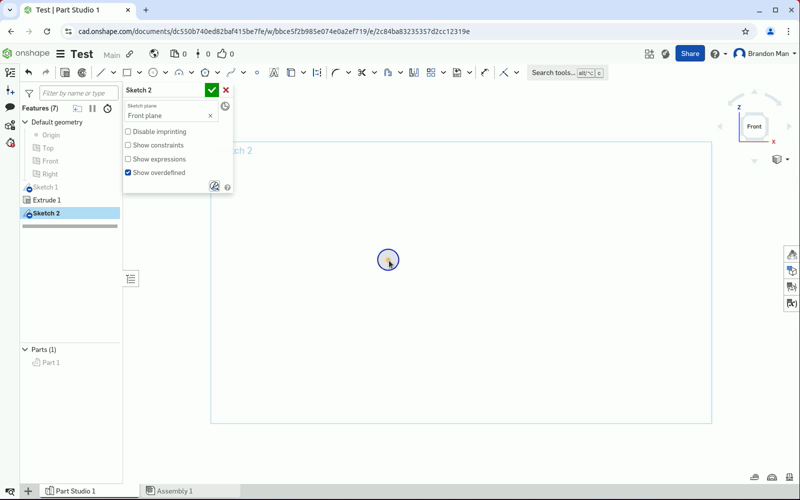
scroll(6)
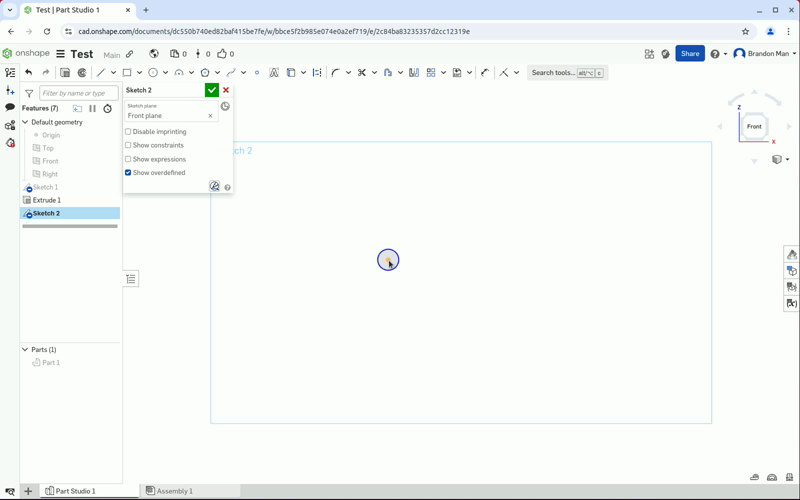
scroll(6)
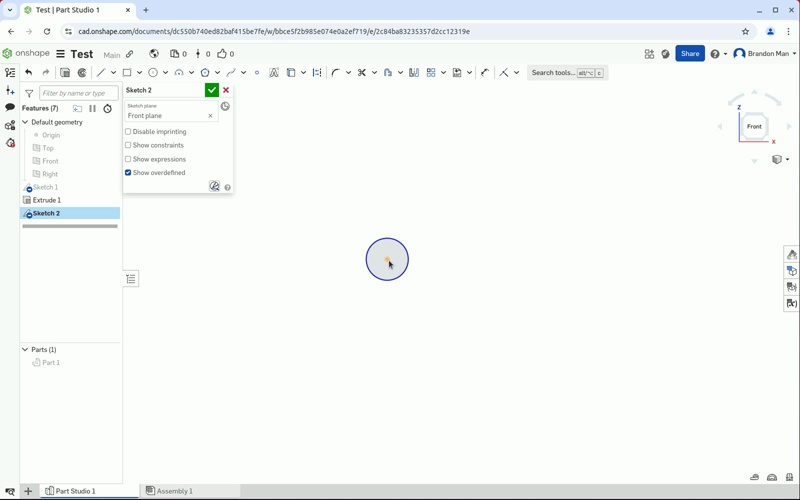
scroll(6)
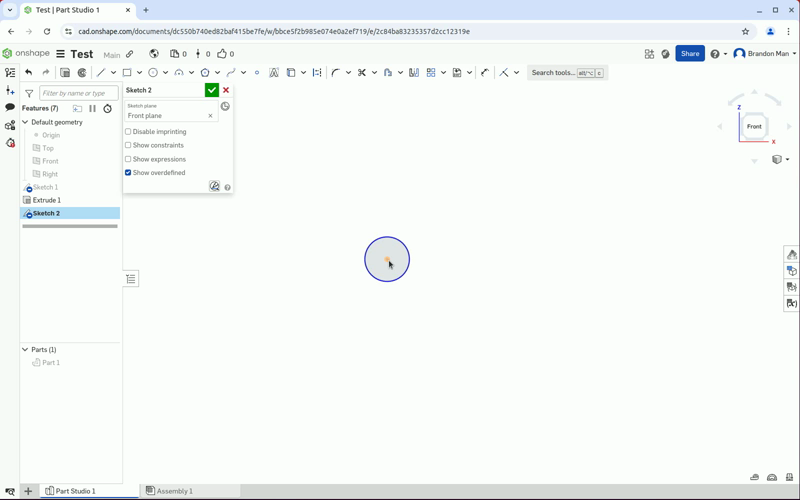
scroll(6)
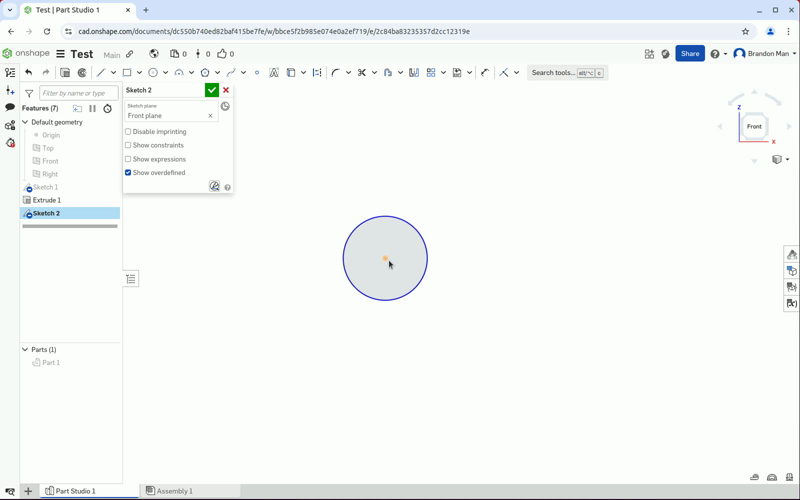
scroll(6)
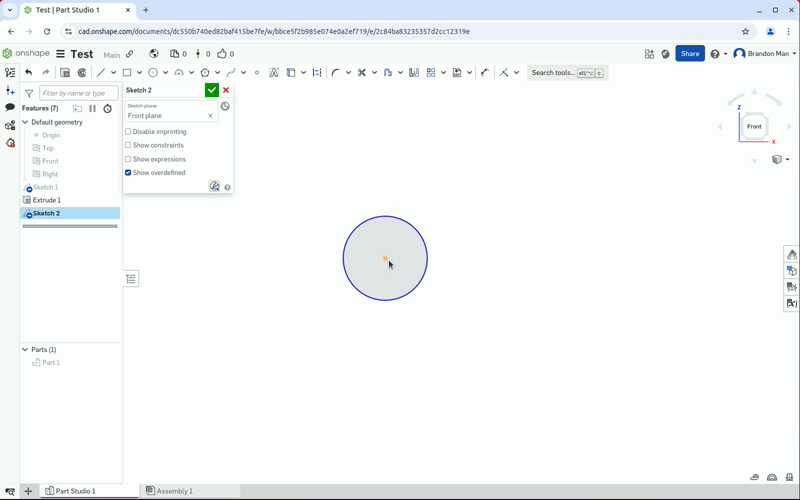
scroll(6)
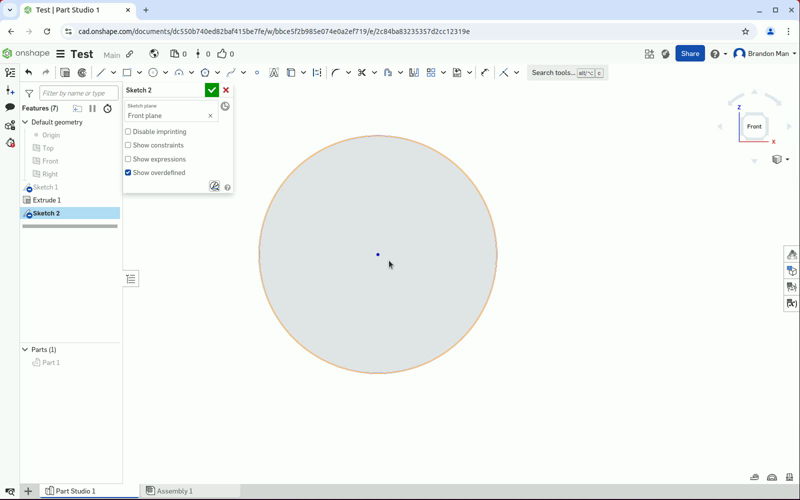
click(389, 260)
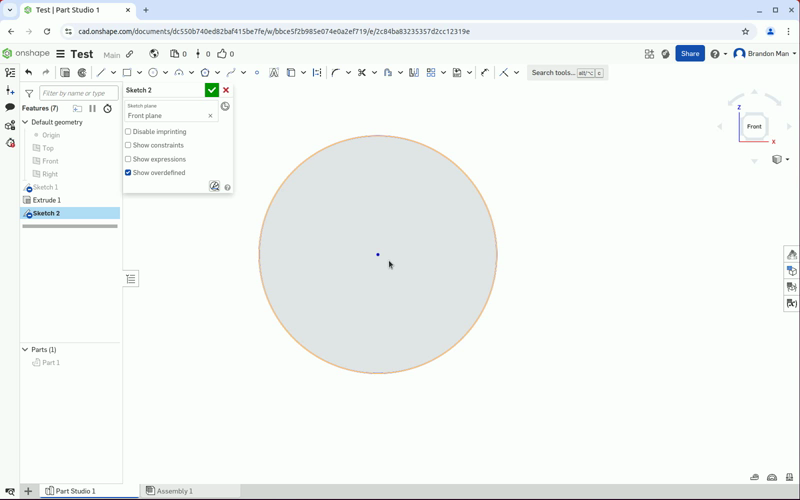
scroll(-6)
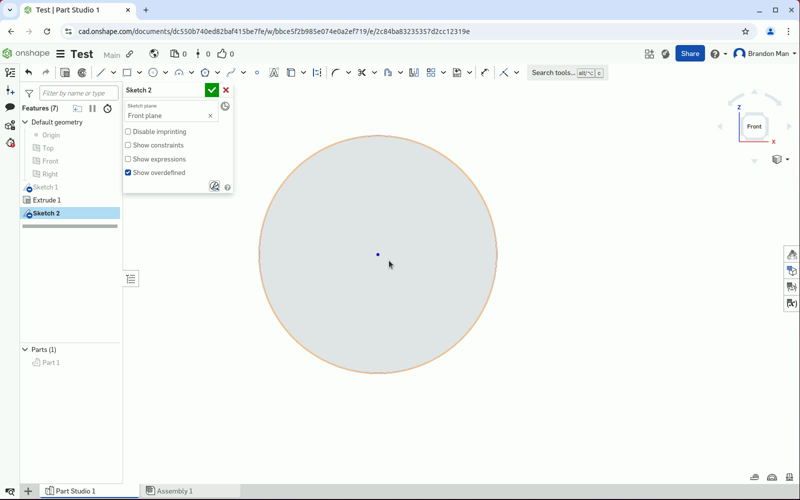
scroll(-6)
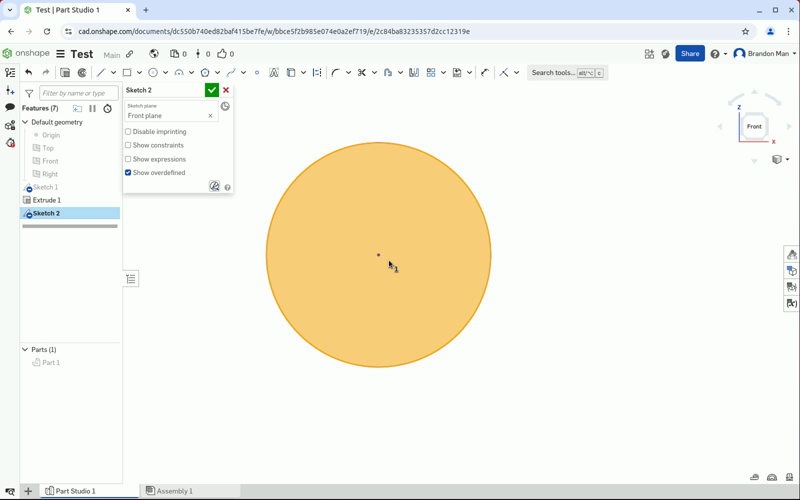
scroll(-6)
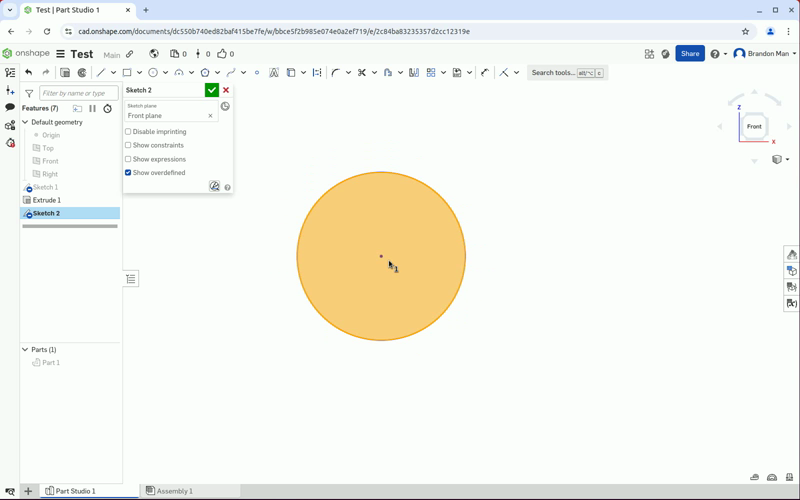
scroll(-6)
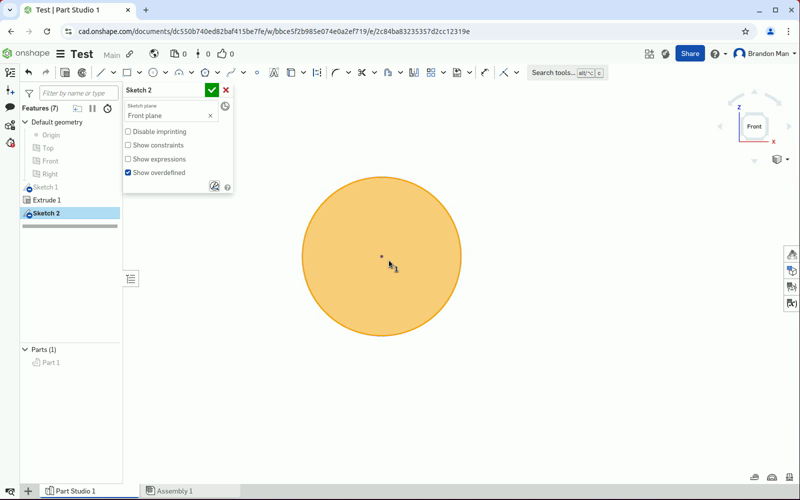
scroll(-6)
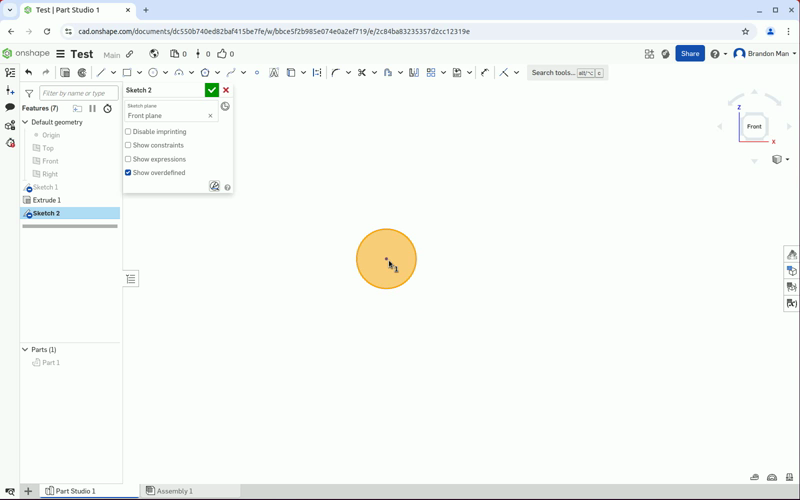
scroll(-6)
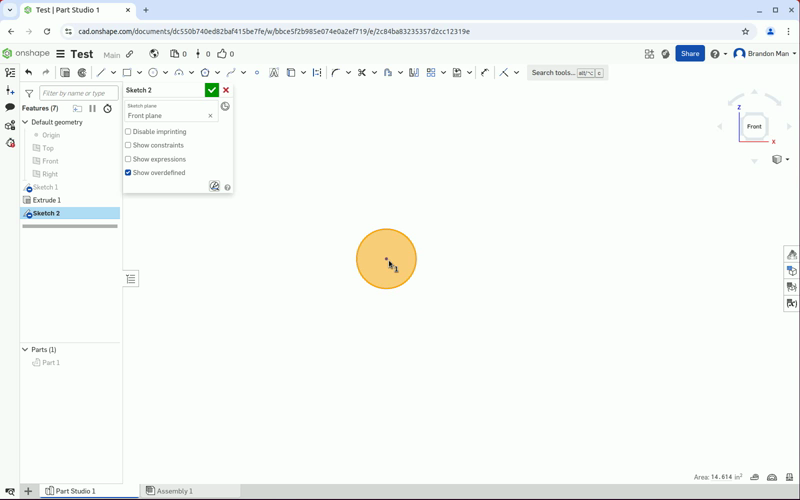
scroll(-6)
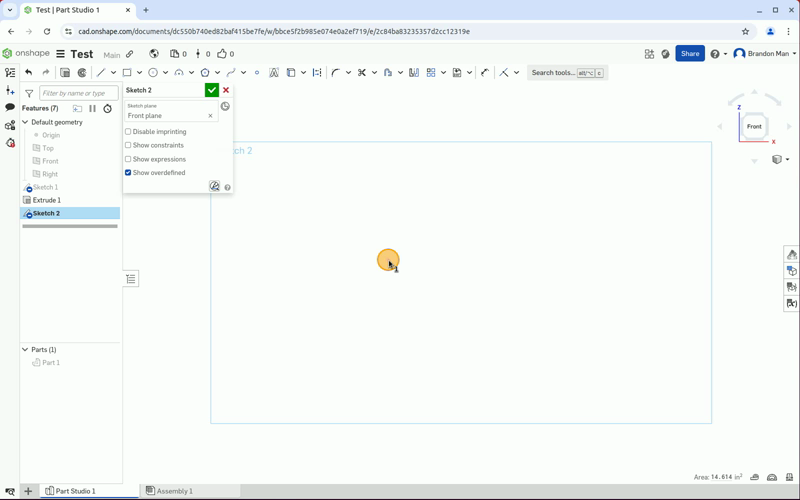
mouse_move(73, 352)
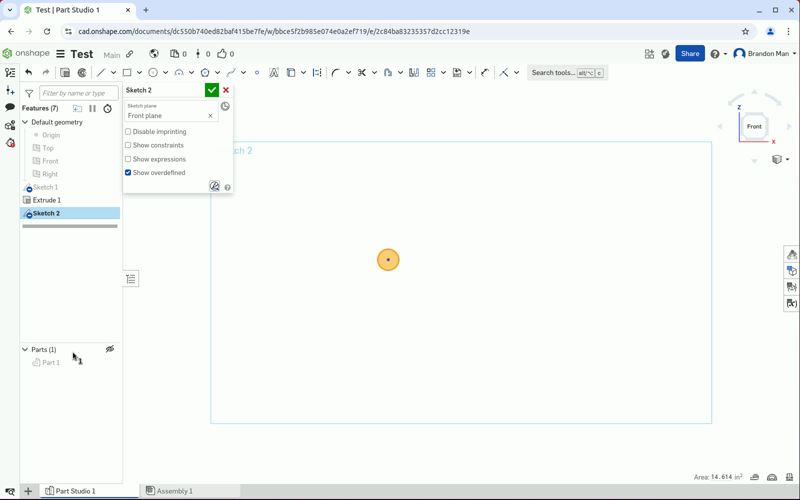
key(shift+y)
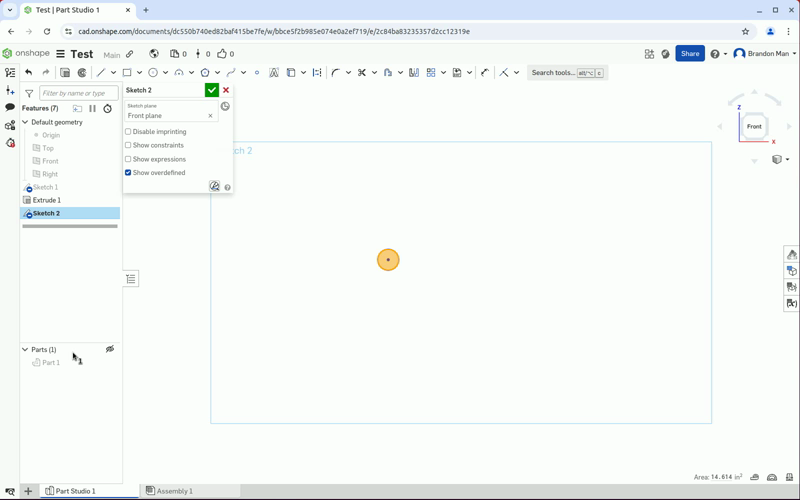
key(shift+e)
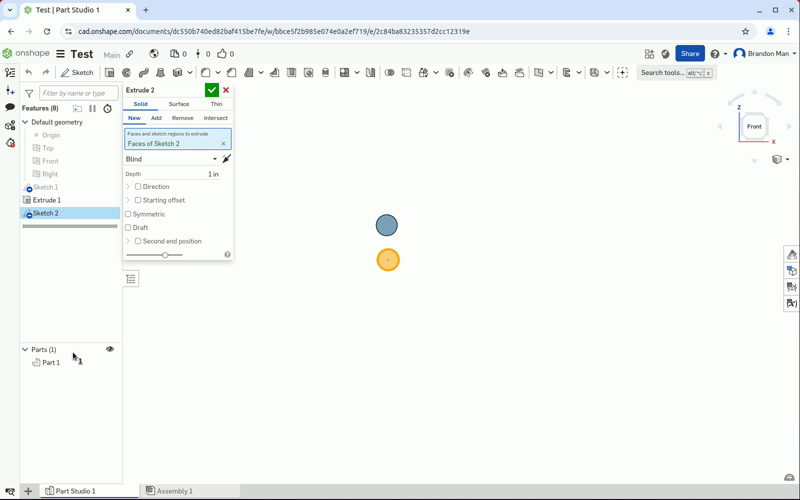
mouse_move(143, 106)
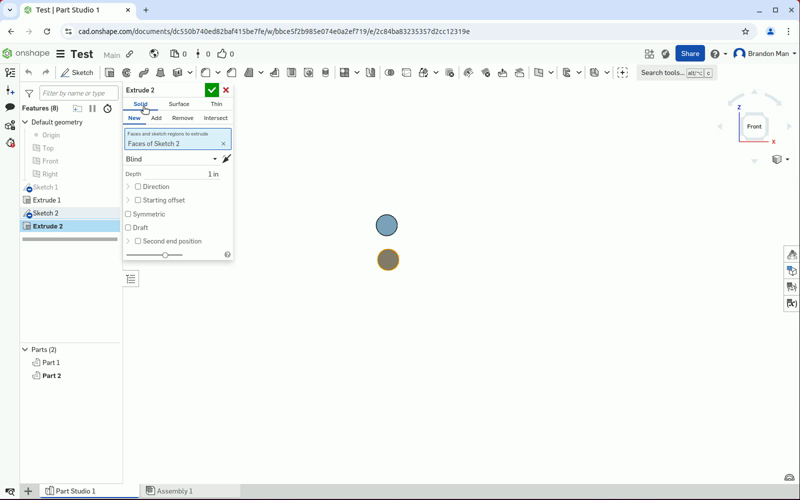
click(143, 106)
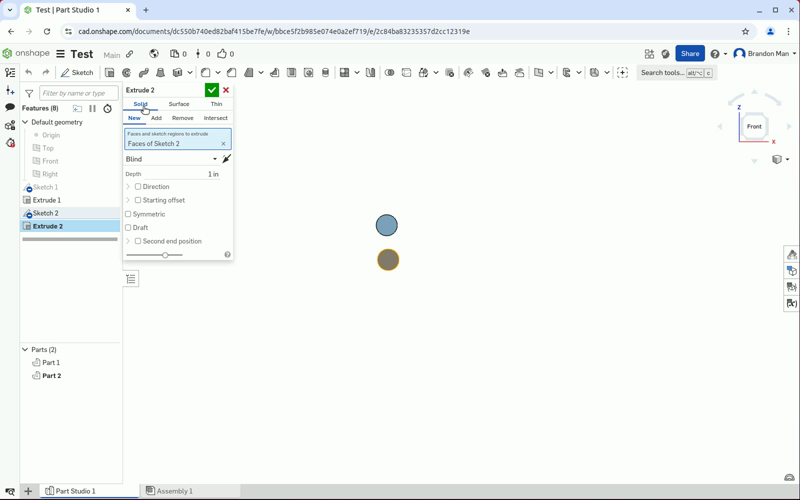
mouse_move(137, 120)
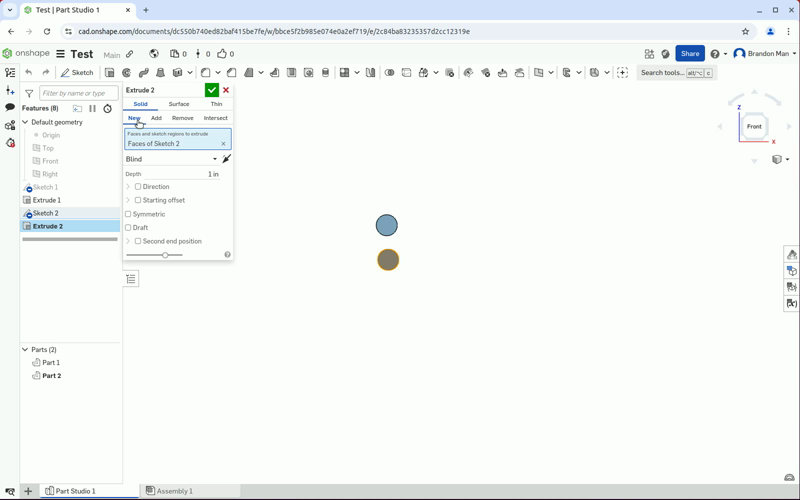
click(137, 120)
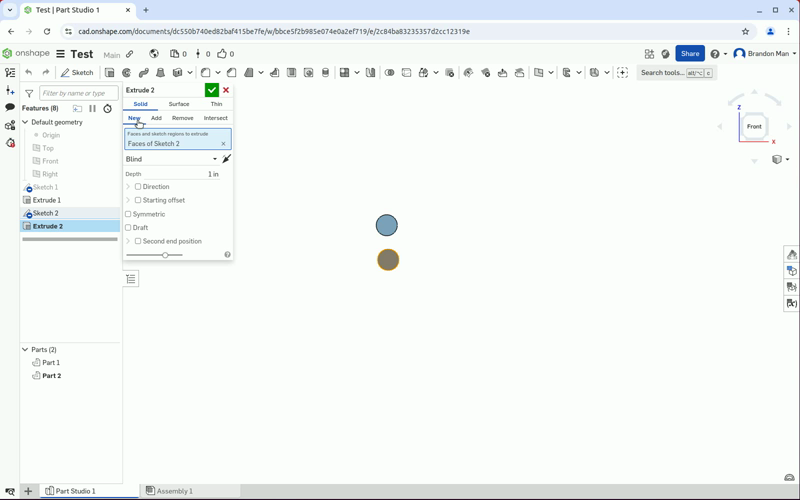
key(tab, 4)
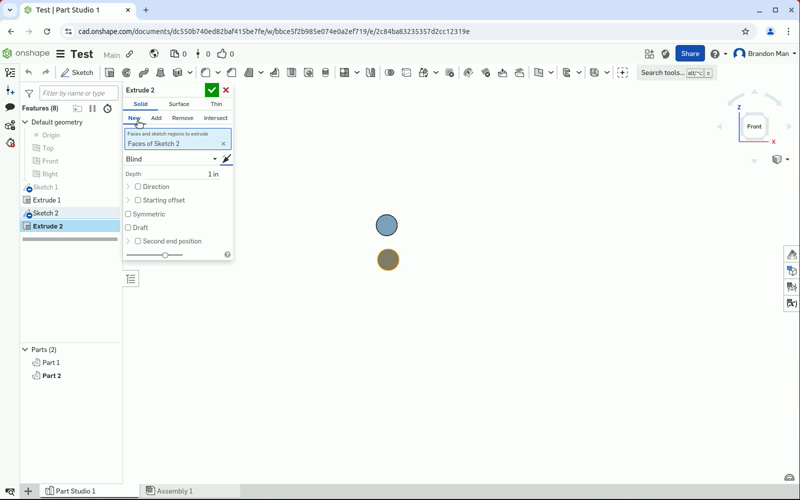
text(11.313)
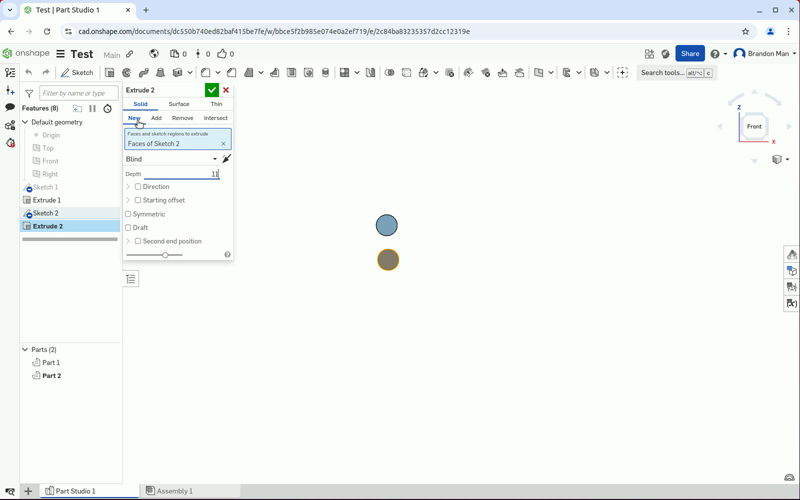
key(enter)
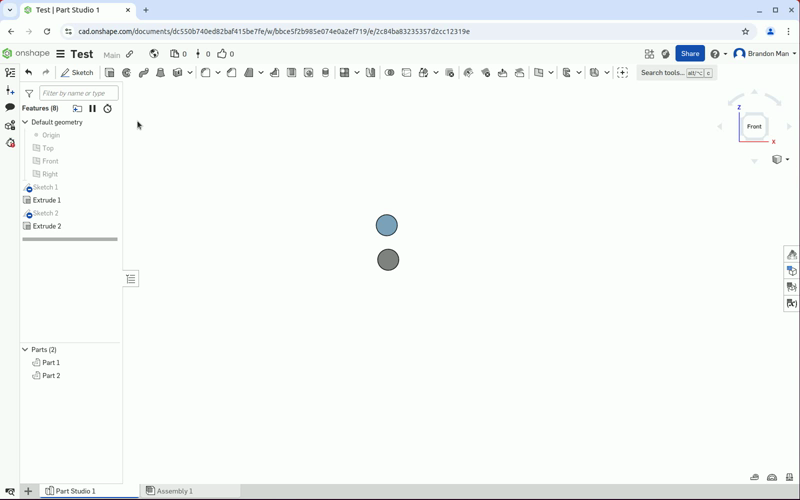
key(shift+h)
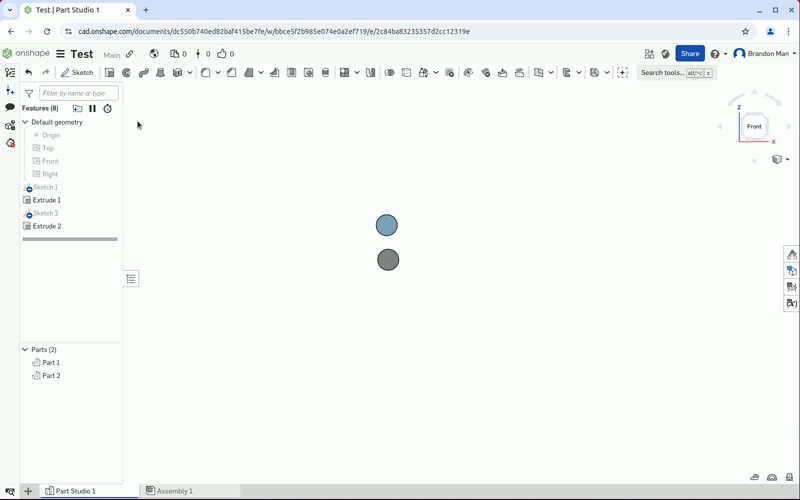
key(shift+h)
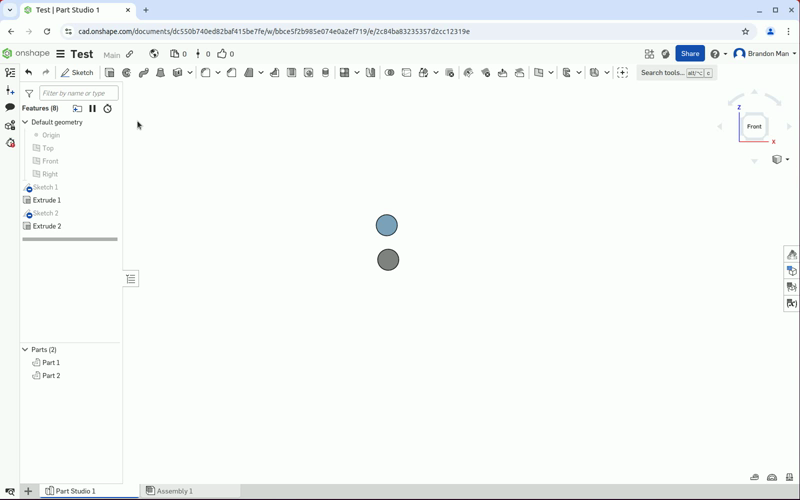
mouse_move(73, 189)
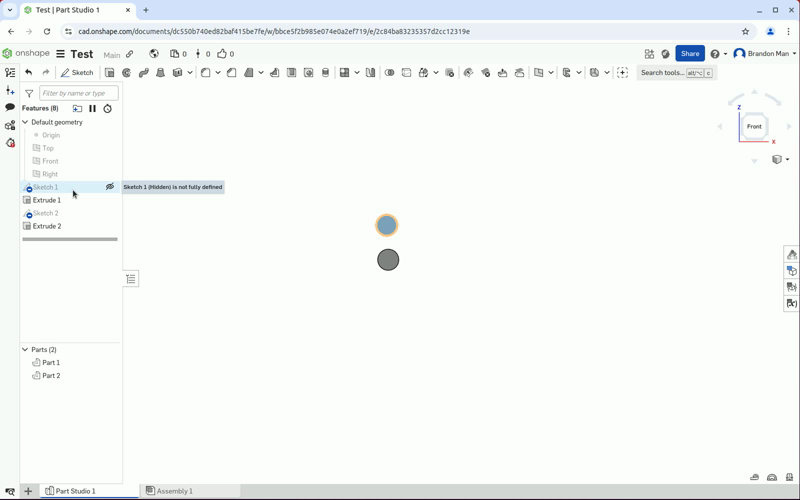
click(73, 189)
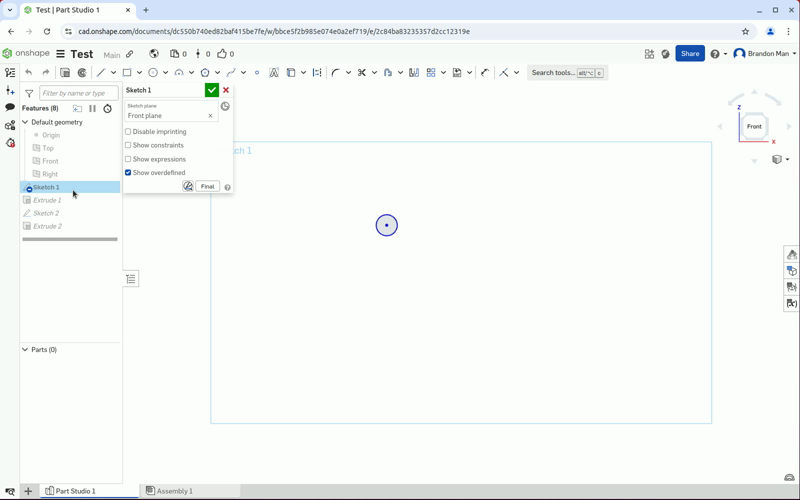
mouse_move(229, 92)
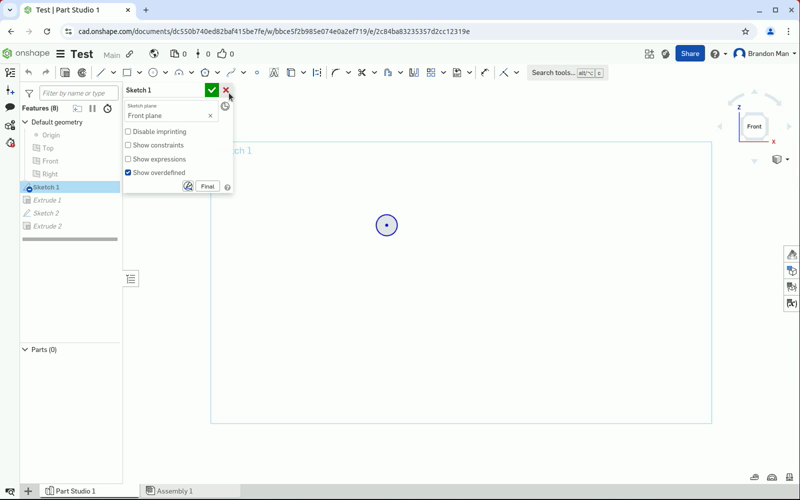
click(229, 92)
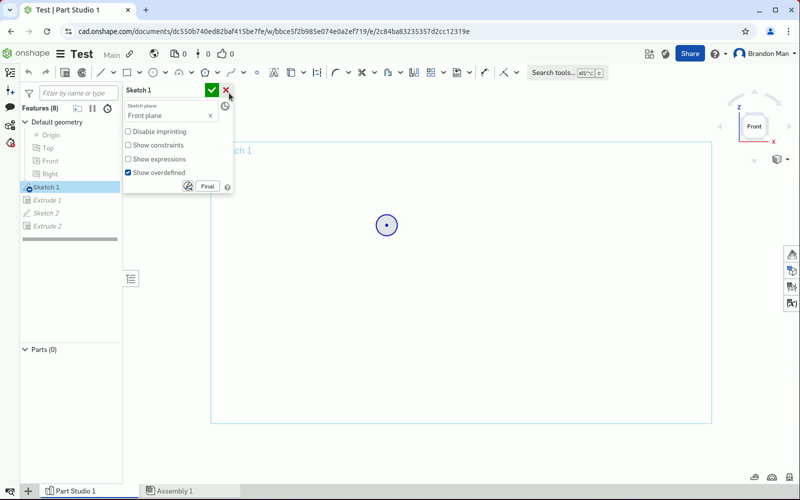
key(shift+s)
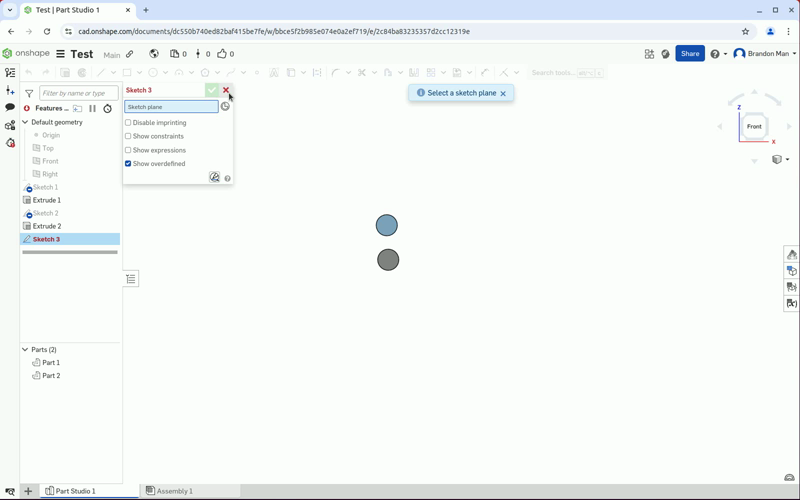
mouse_move(73, 163)
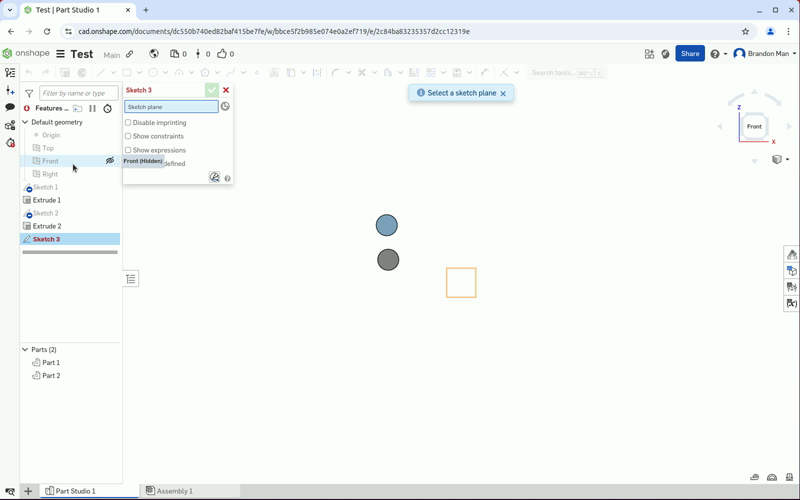
click(73, 163)
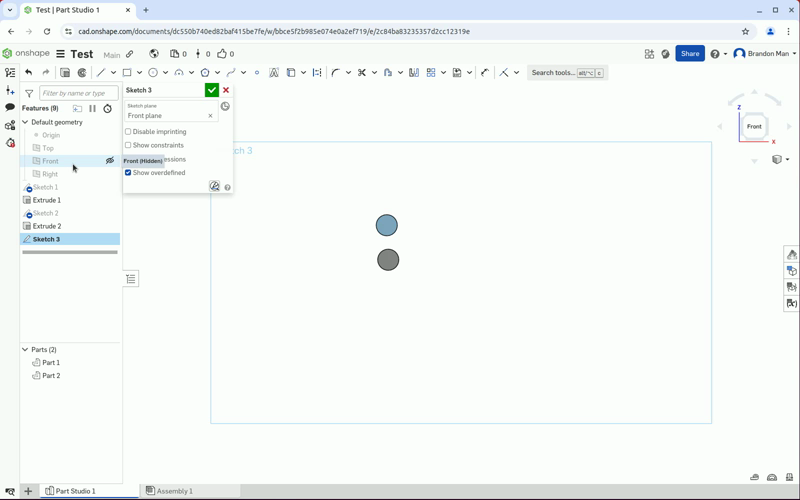
mouse_move(73, 352)
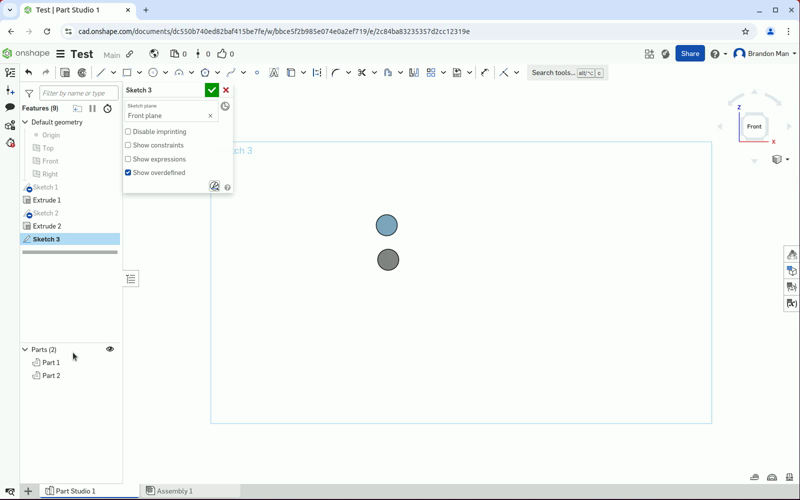
key(y)
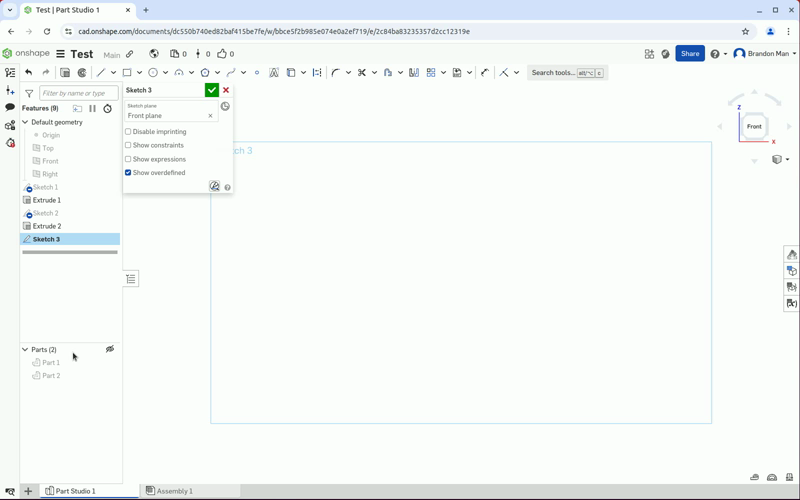
key(c)
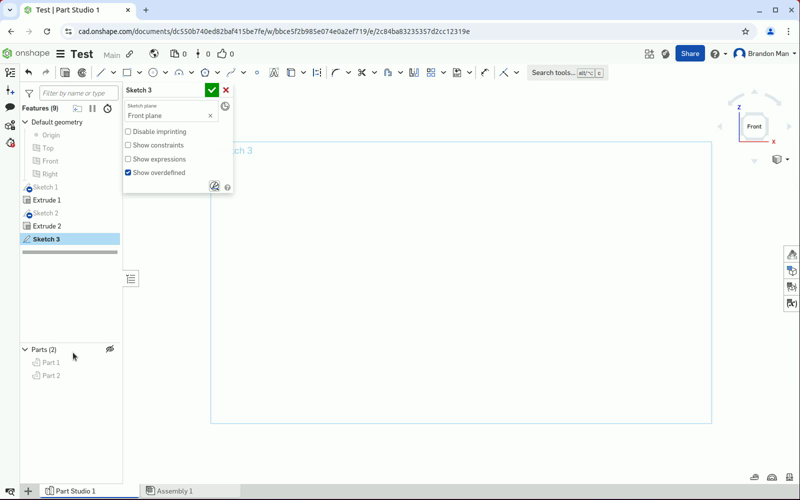
key_down(shift)
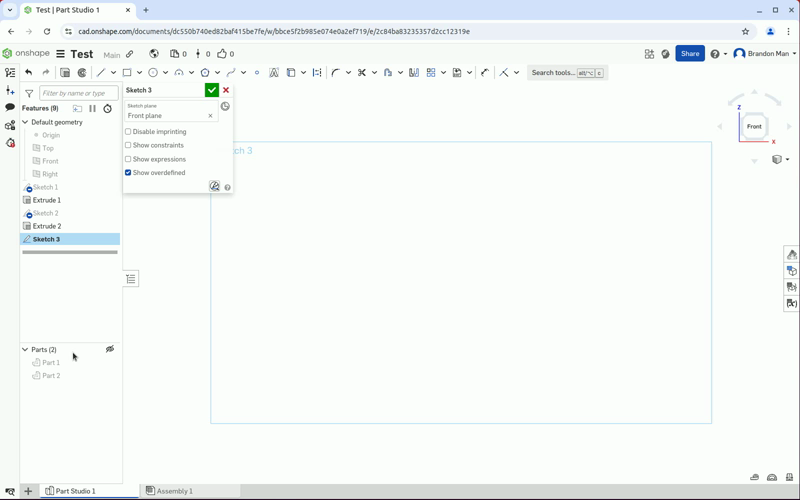
mouse_move(438, 191)
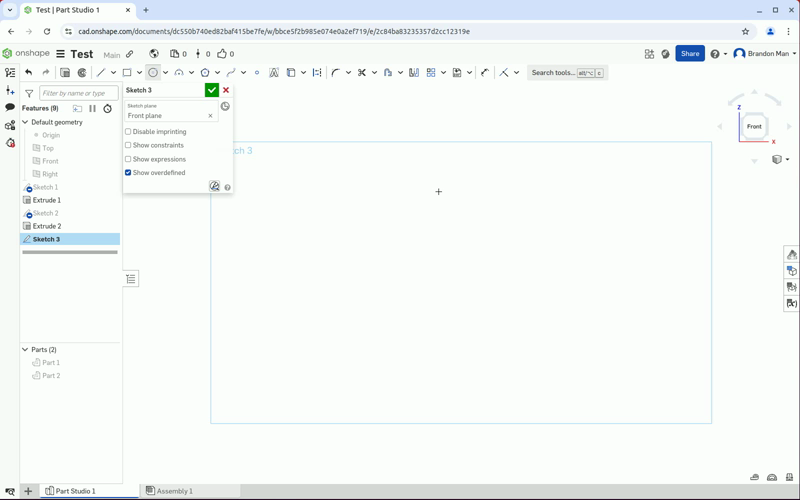
click(438, 191)
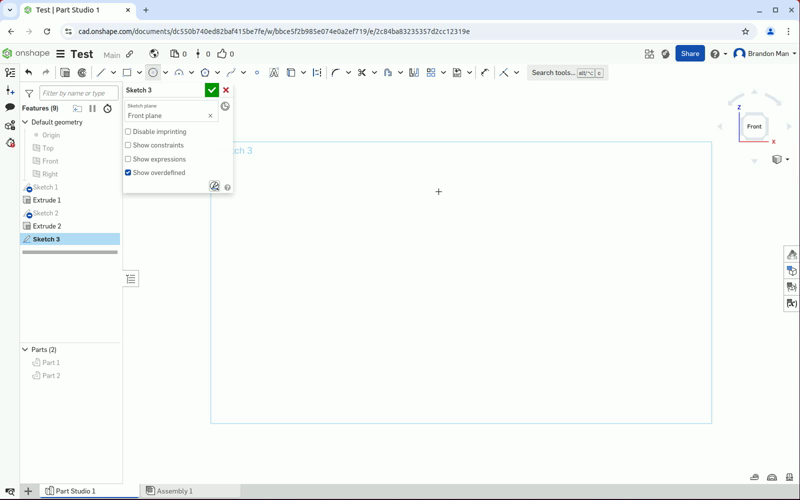
key_up(shift)
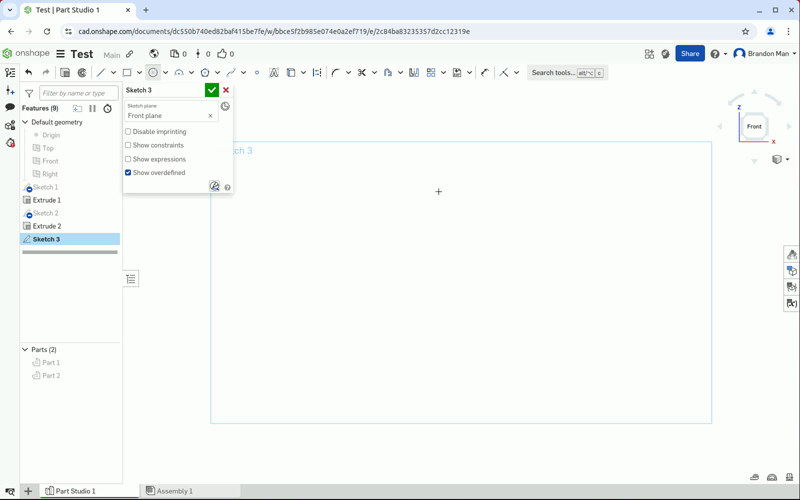
mouse_move(448, 191)
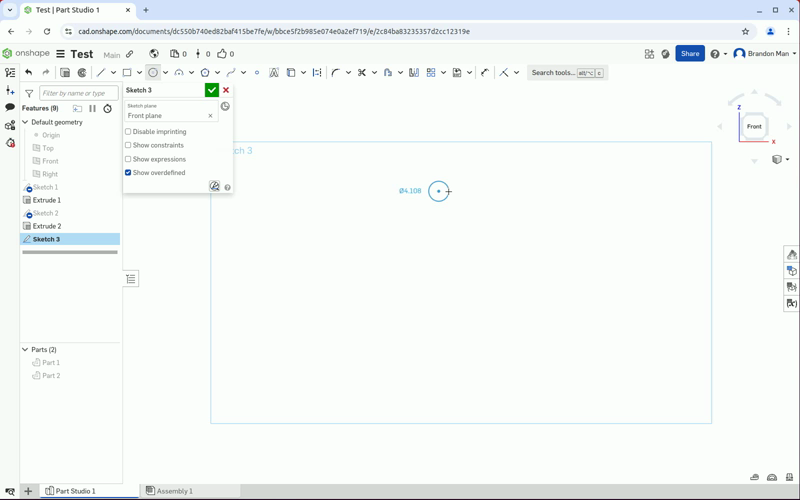
click(448, 191)
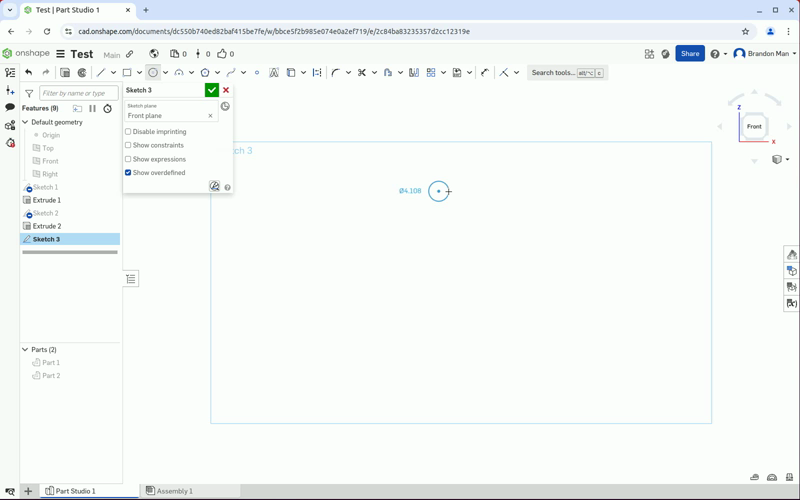
key(esc)
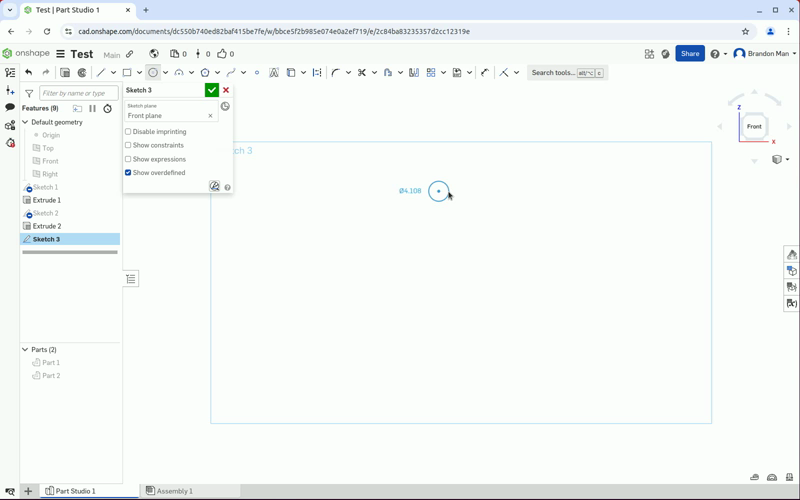
mouse_move(436, 197)
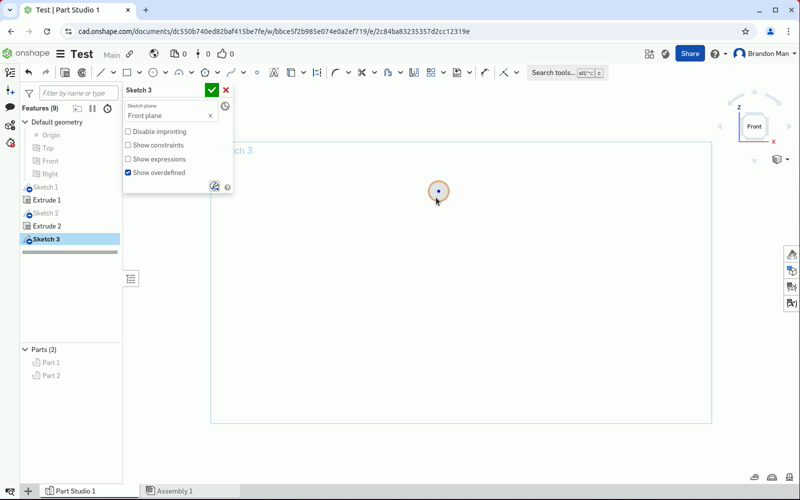
scroll(6)
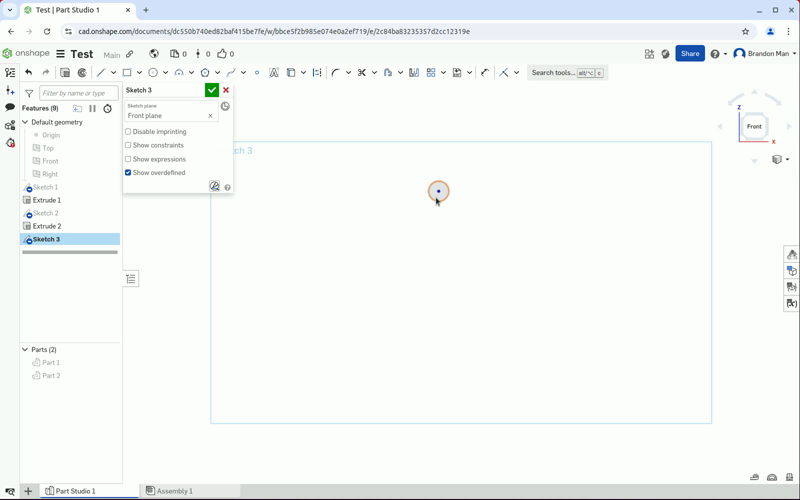
scroll(6)
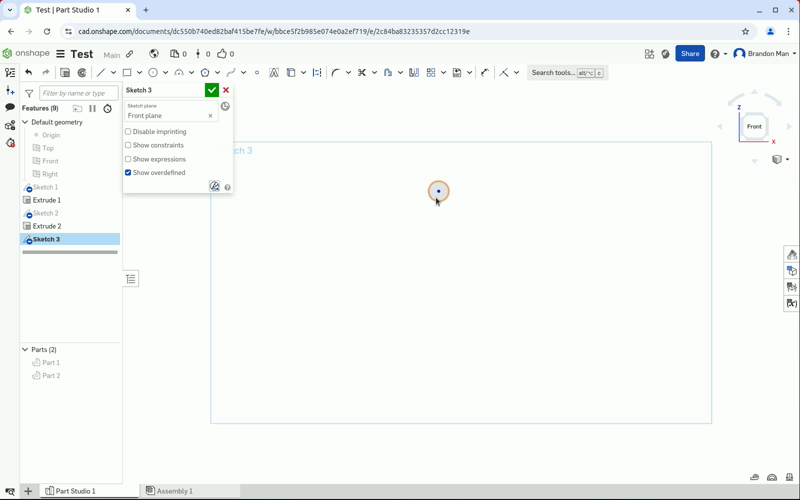
scroll(6)
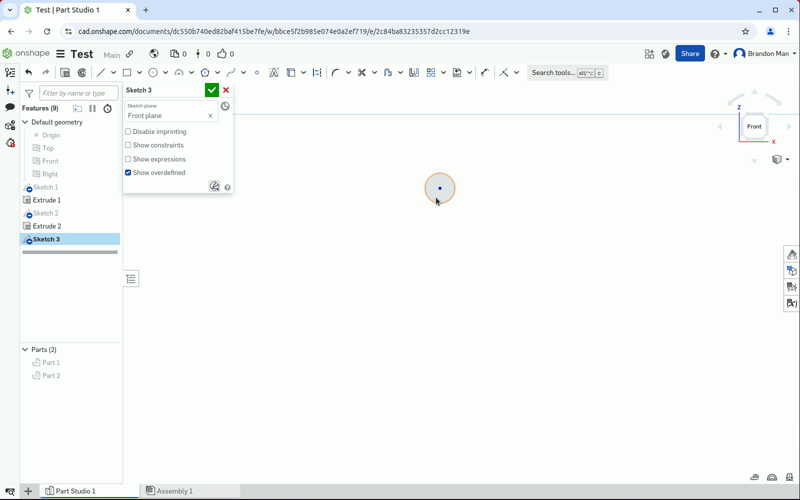
scroll(6)
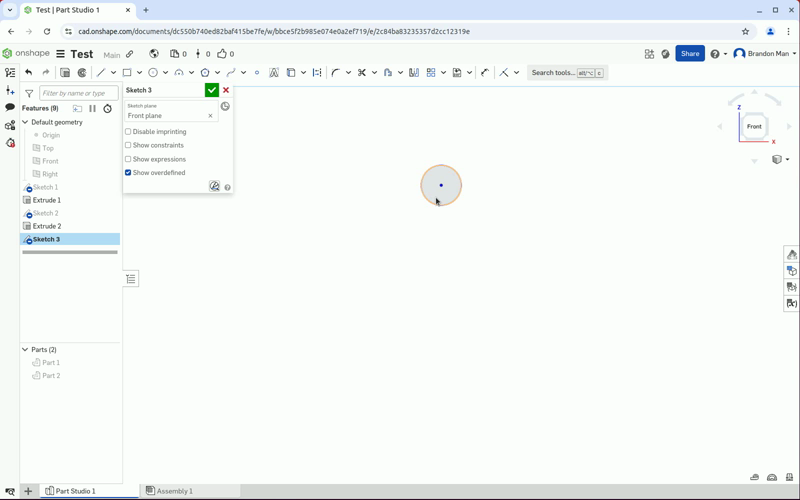
scroll(6)
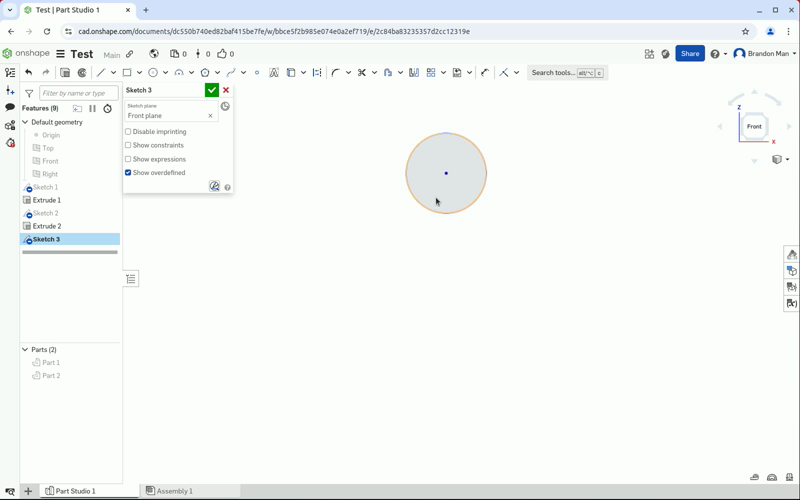
scroll(6)
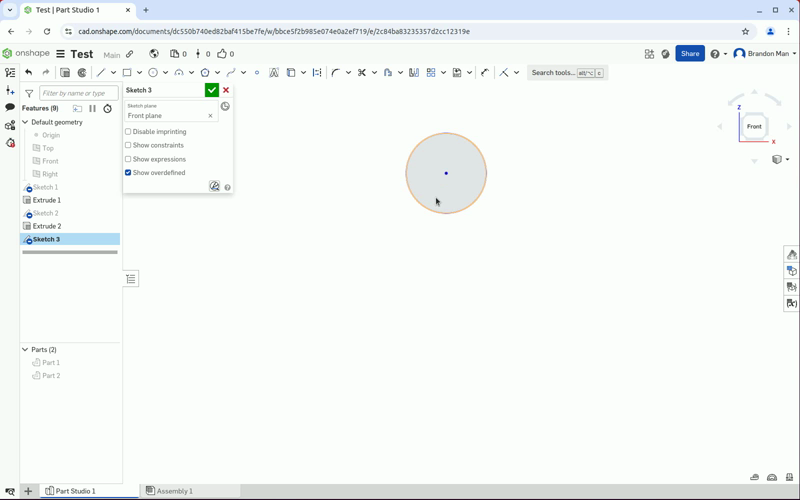
scroll(6)
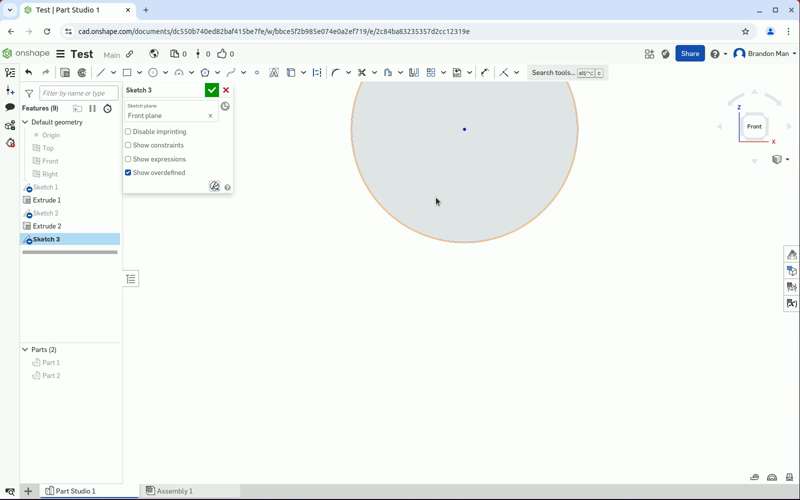
click(436, 197)
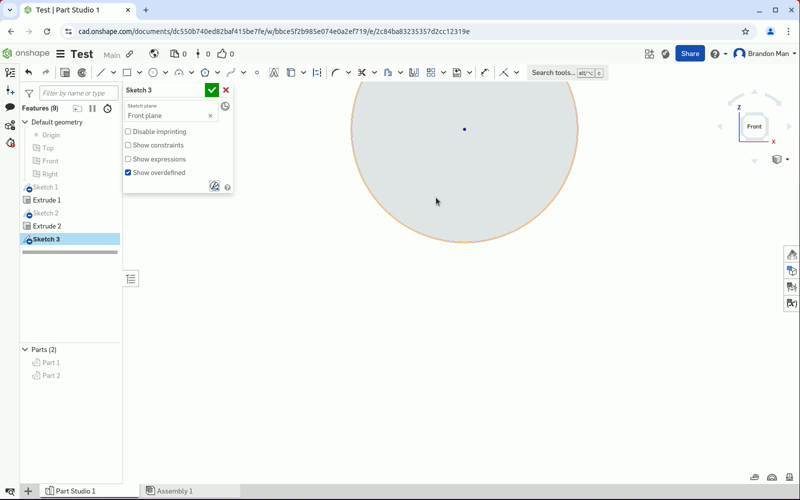
scroll(-6)
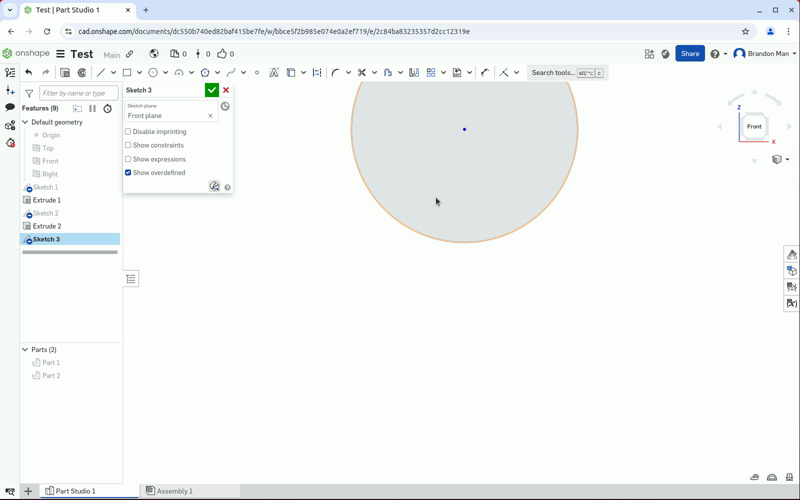
scroll(-6)
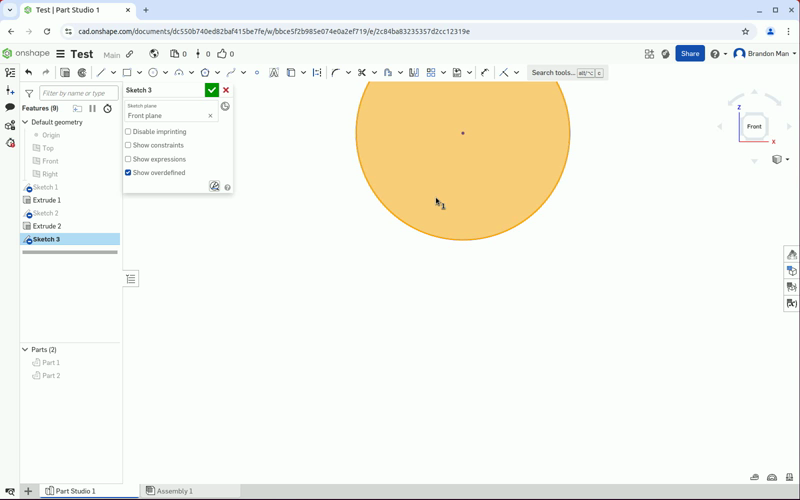
scroll(-6)
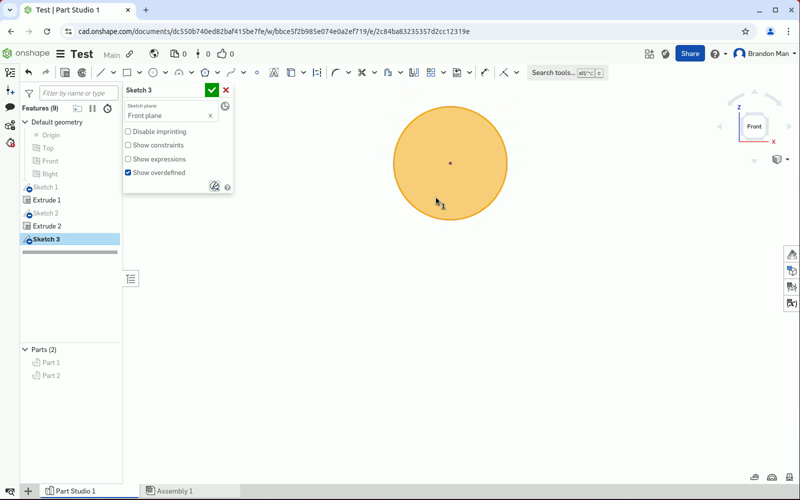
scroll(-6)
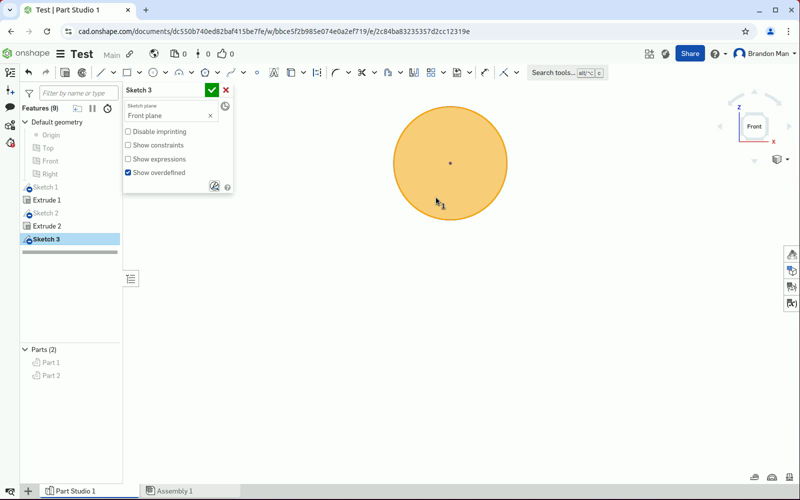
scroll(-6)
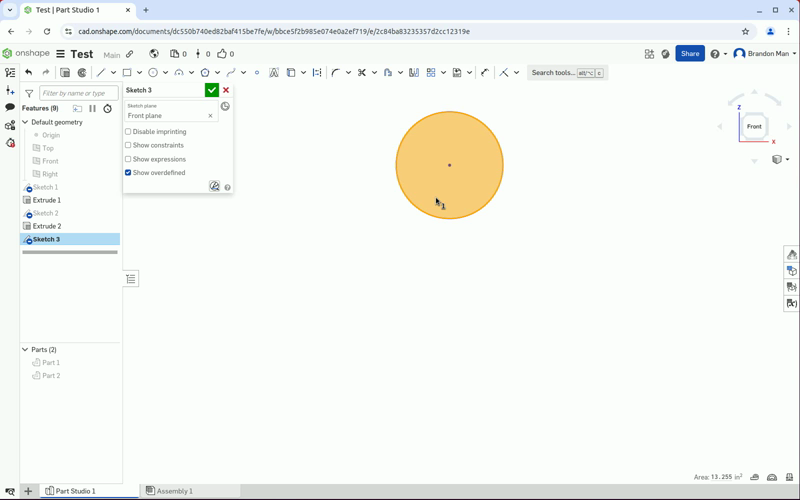
scroll(-6)
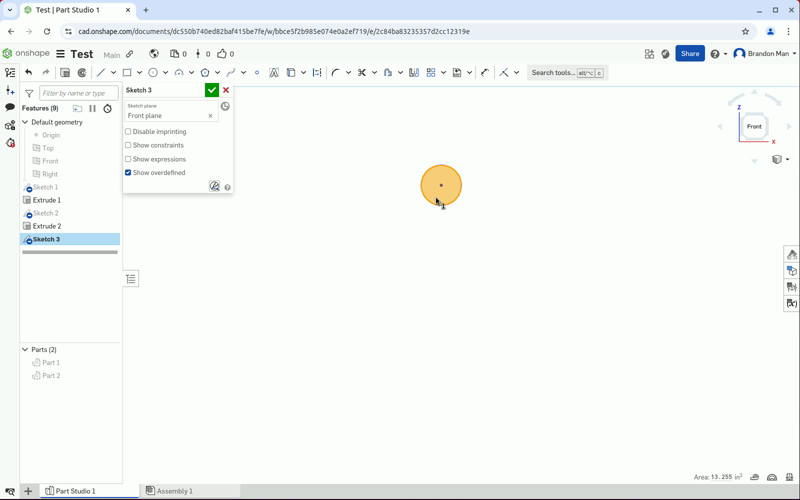
scroll(-6)
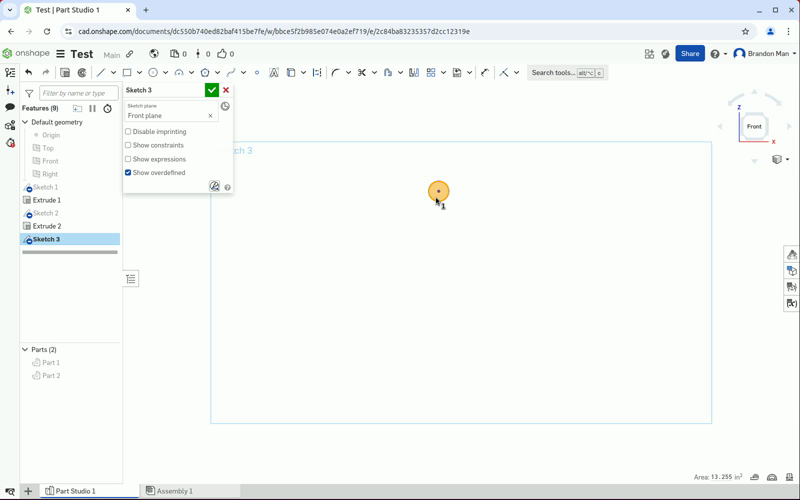
mouse_move(73, 352)
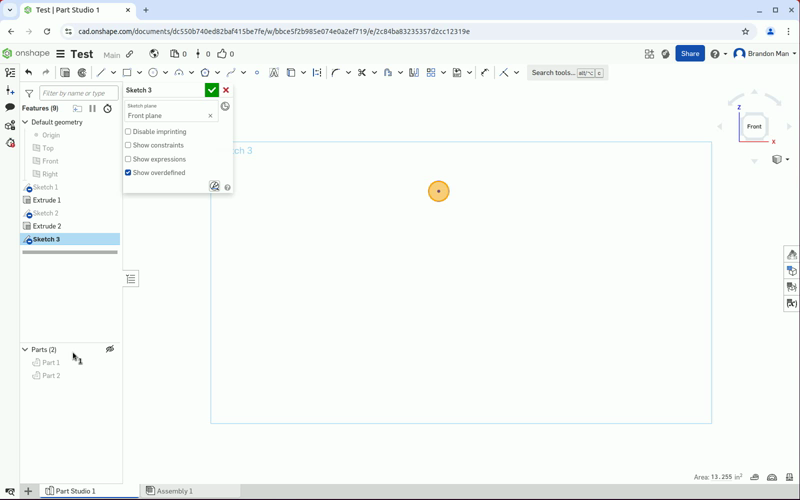
key(shift+y)
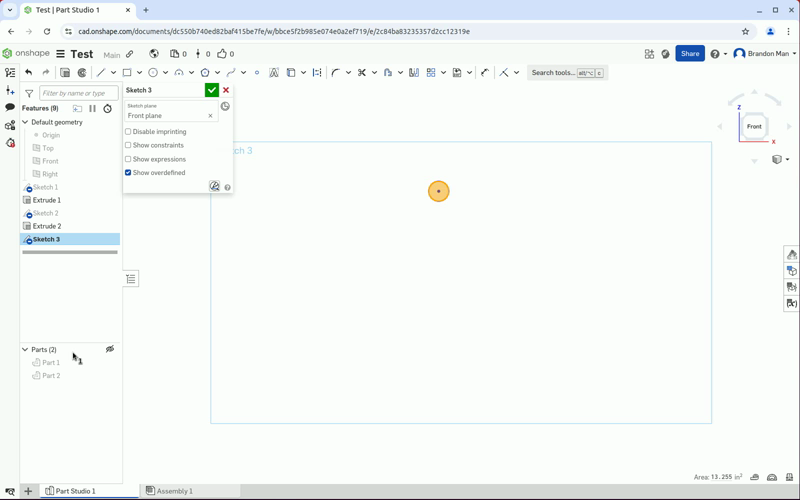
key(shift+e)
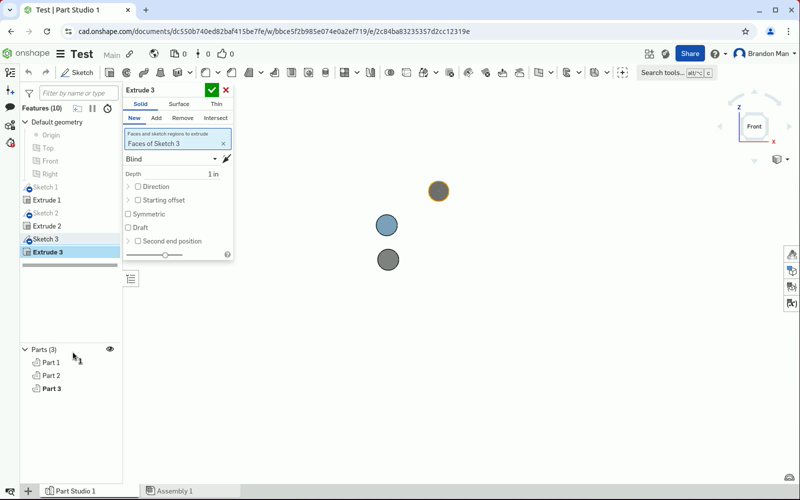
mouse_move(143, 106)
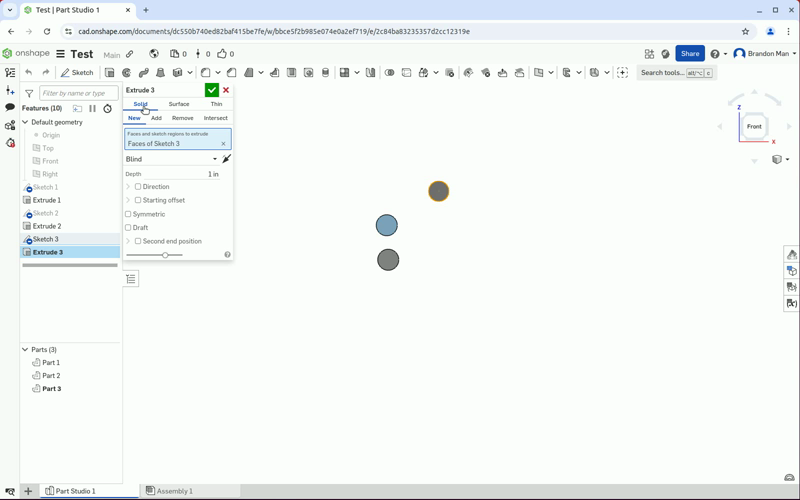
click(143, 106)
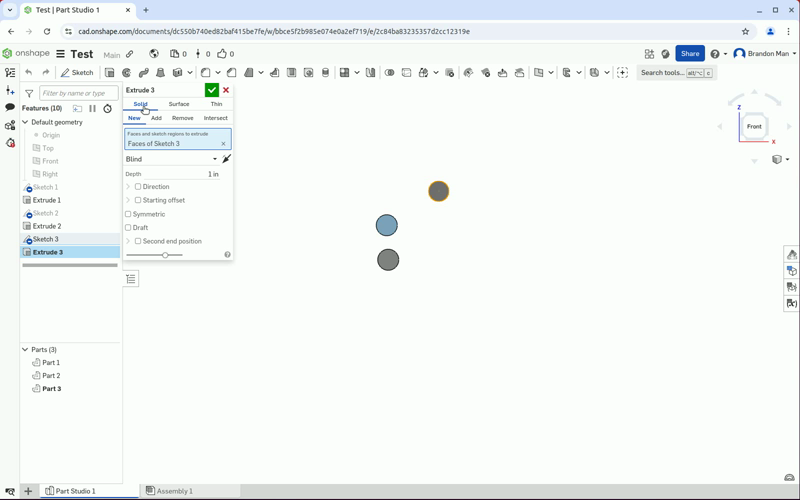
mouse_move(137, 120)
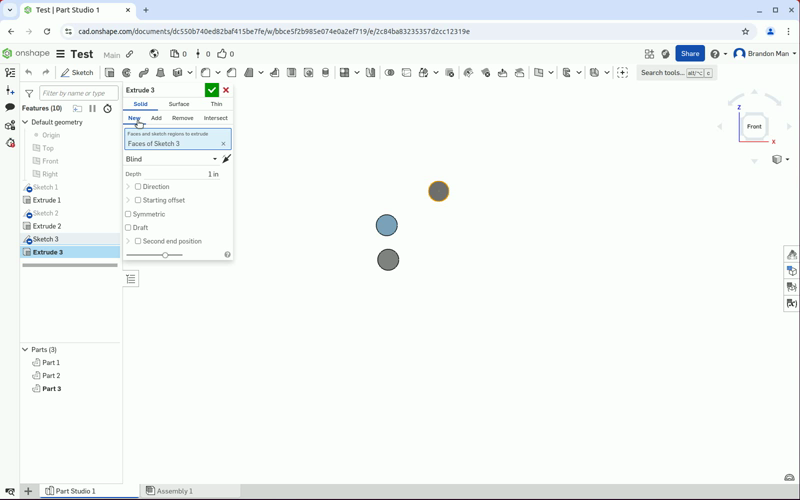
click(137, 120)
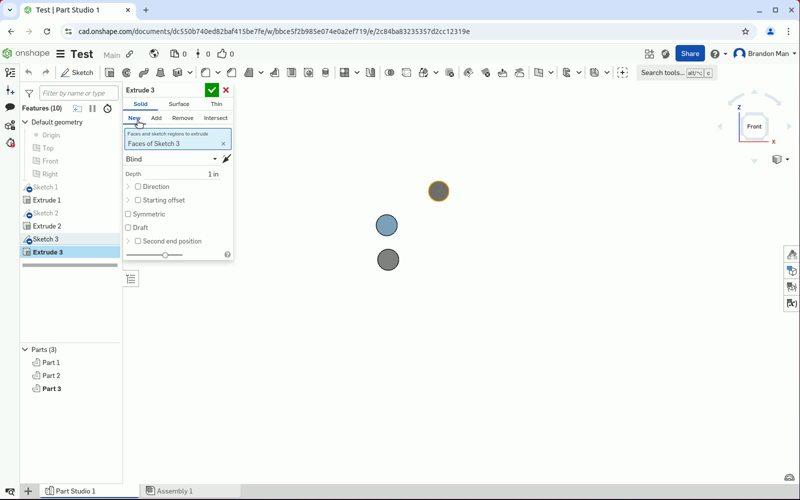
key(tab, 4)
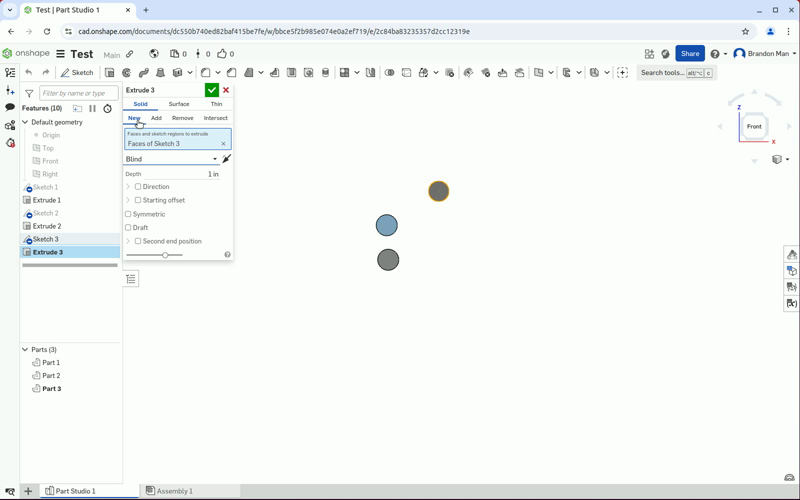
text(11.313)
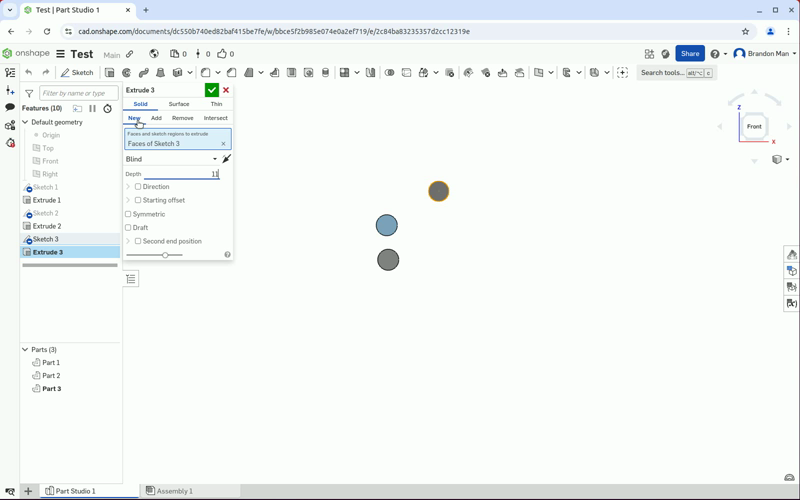
key(enter)
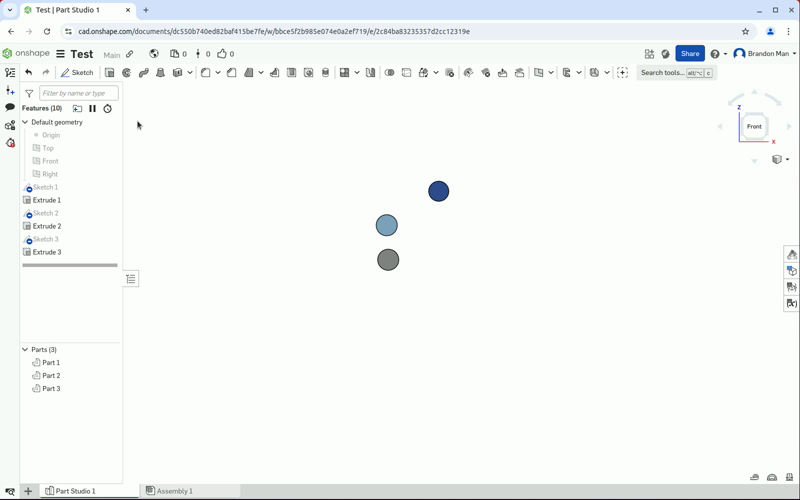
key(shift+h)
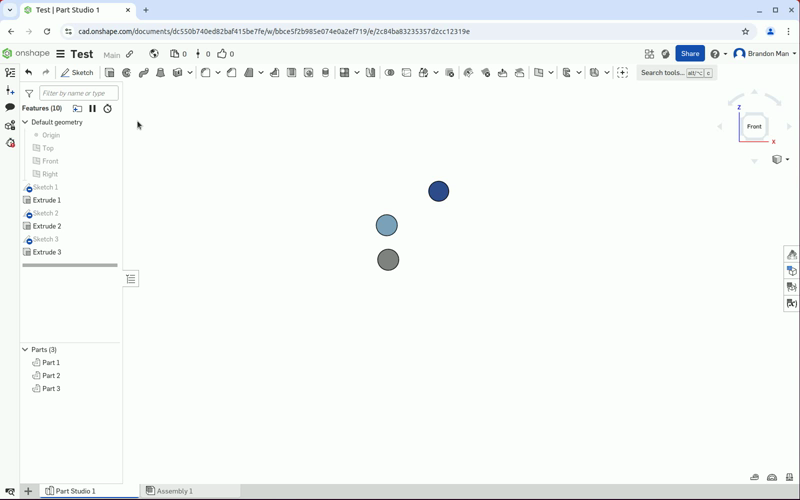
key(shift+h)
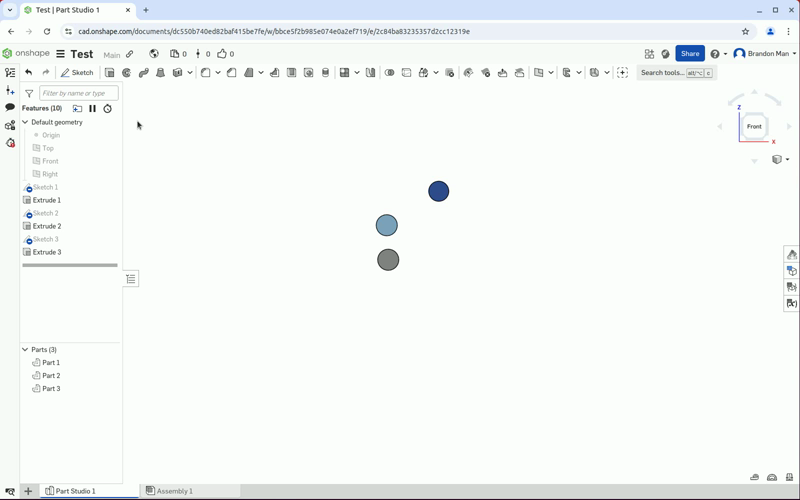
mouse_move(73, 189)
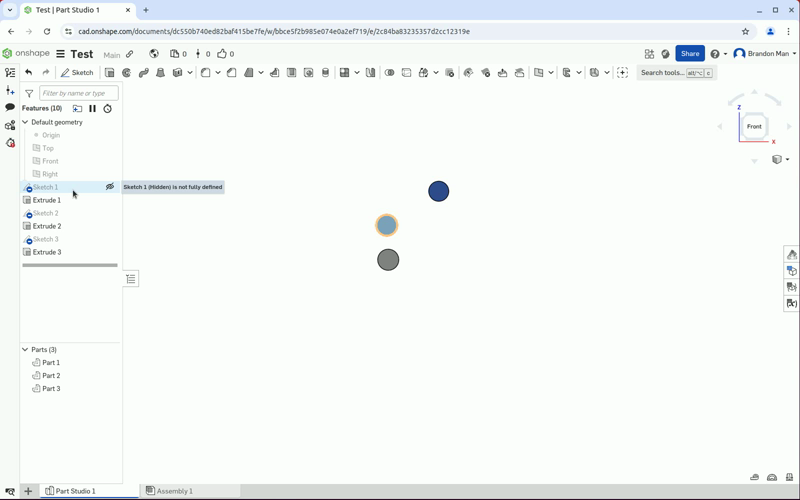
click(73, 189)
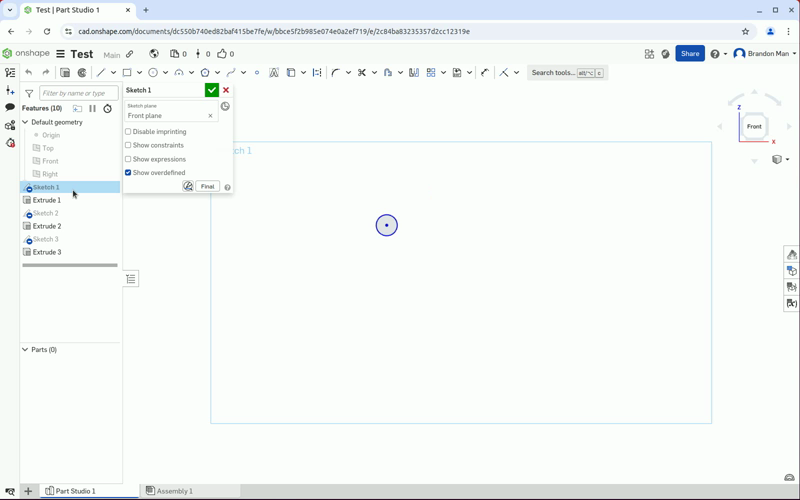
mouse_move(229, 92)
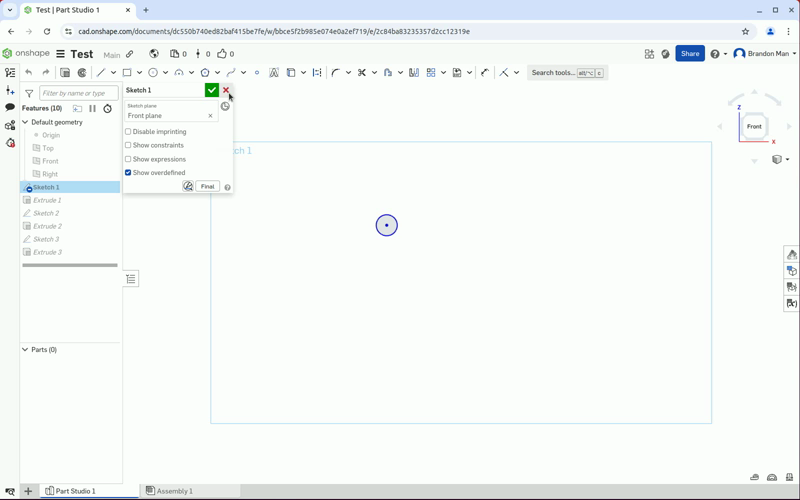
click(229, 92)
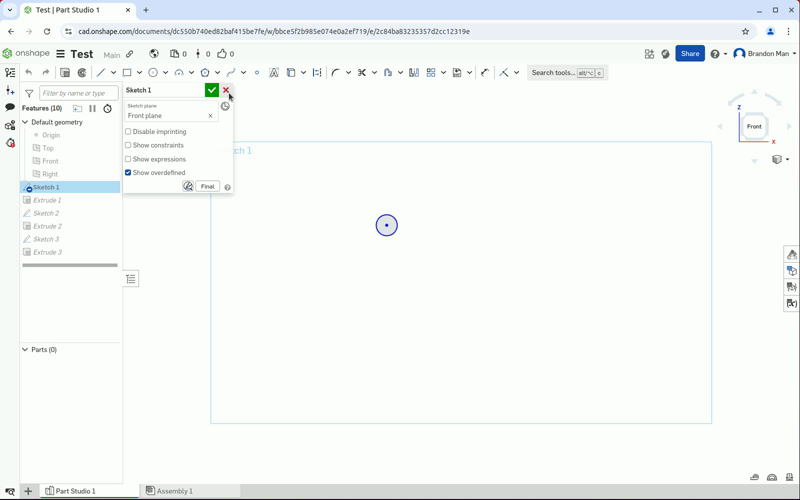
key(shift+s)
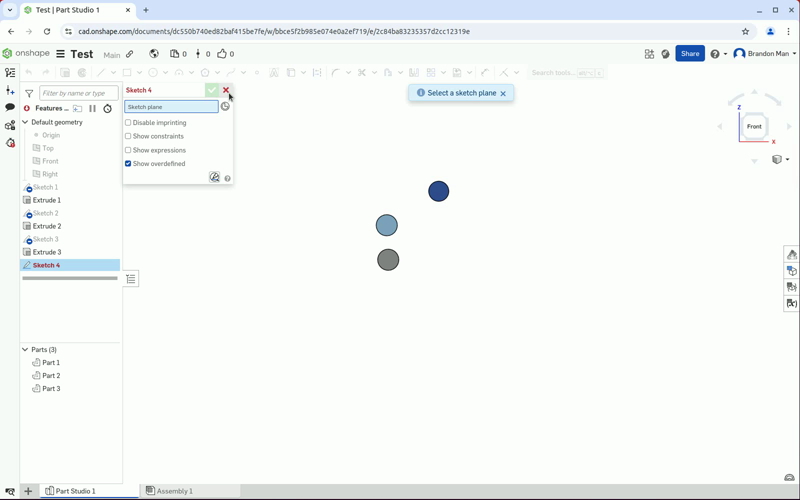
mouse_move(73, 163)
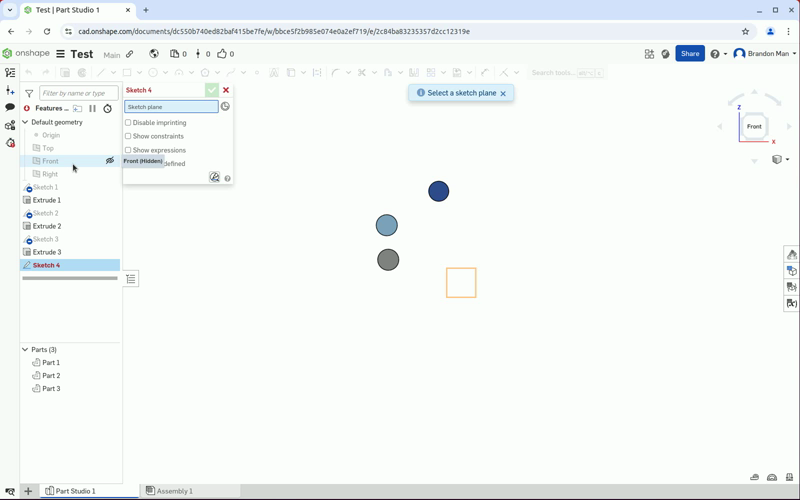
click(73, 163)
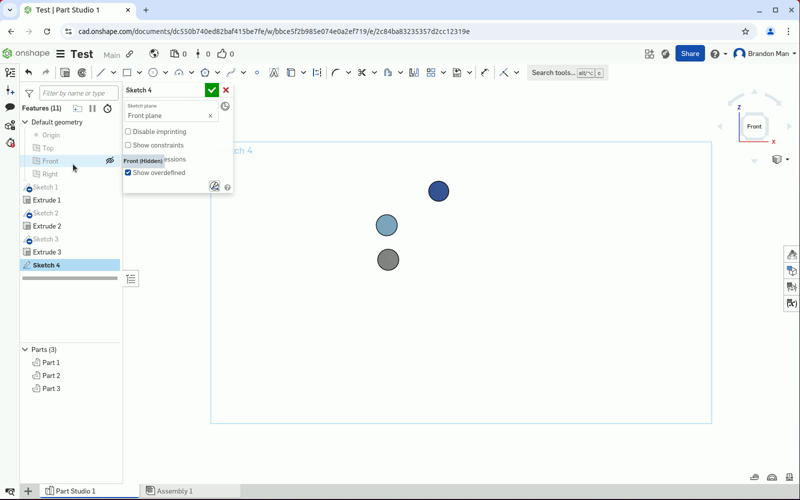
mouse_move(73, 352)
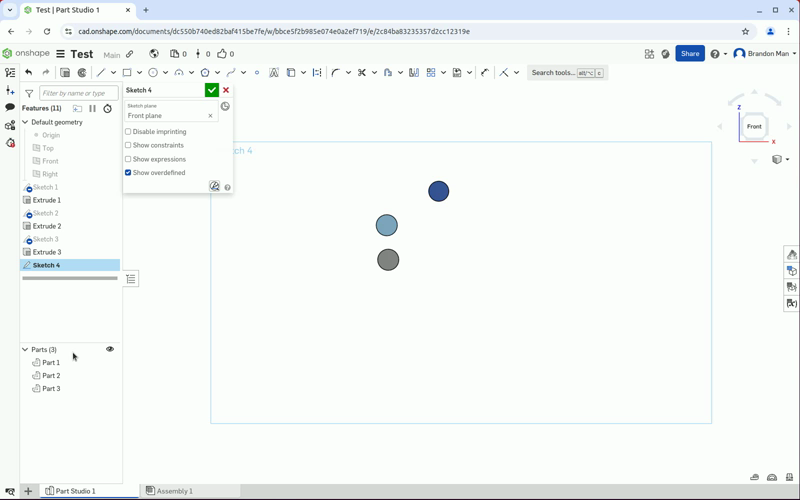
key(y)
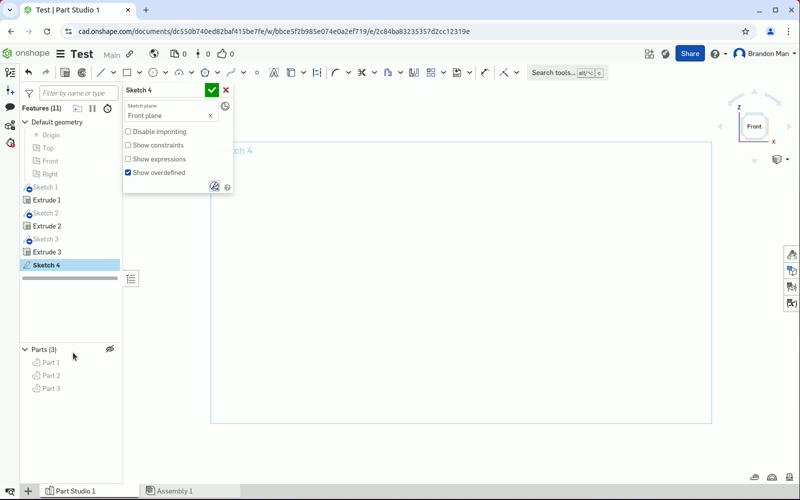
key(c)
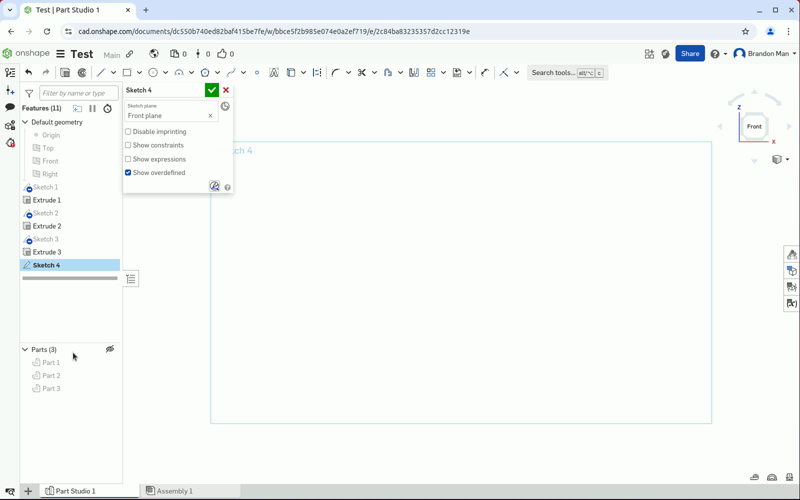
key_down(shift)
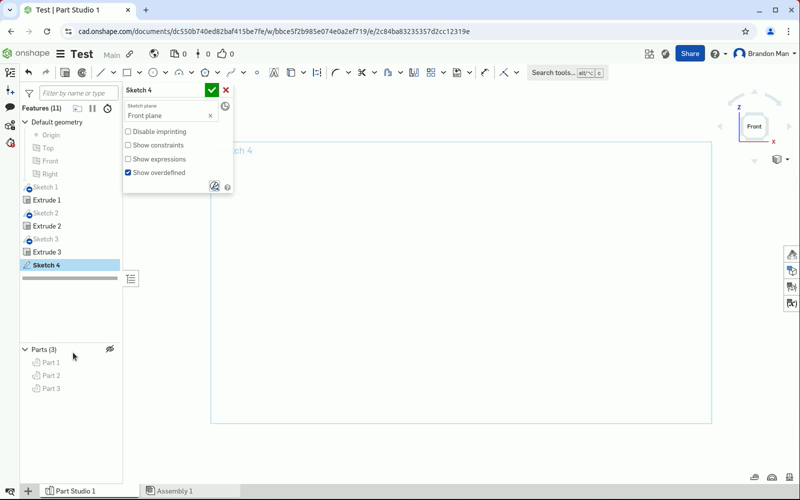
mouse_move(371, 179)
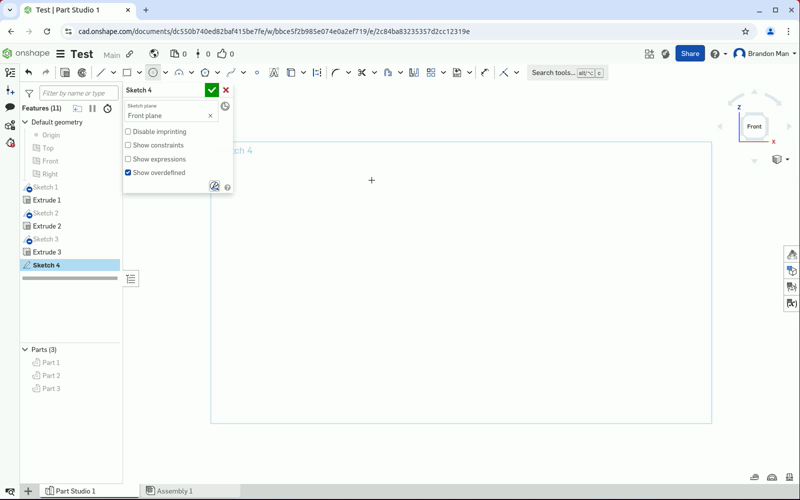
click(371, 179)
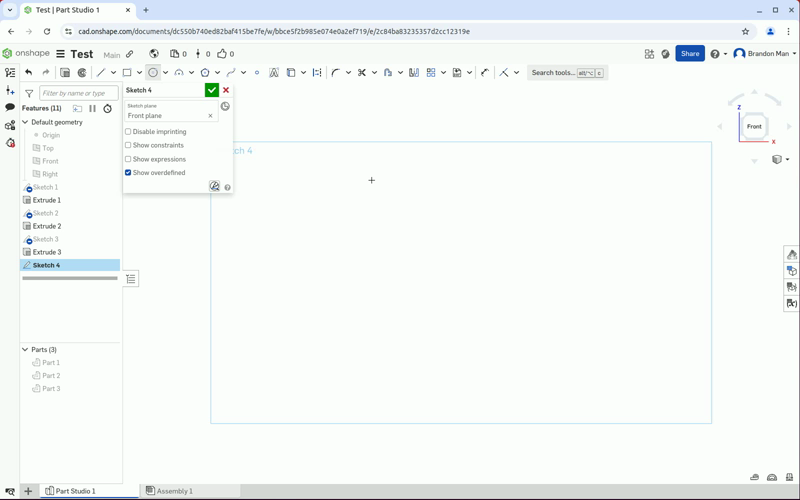
key_up(shift)
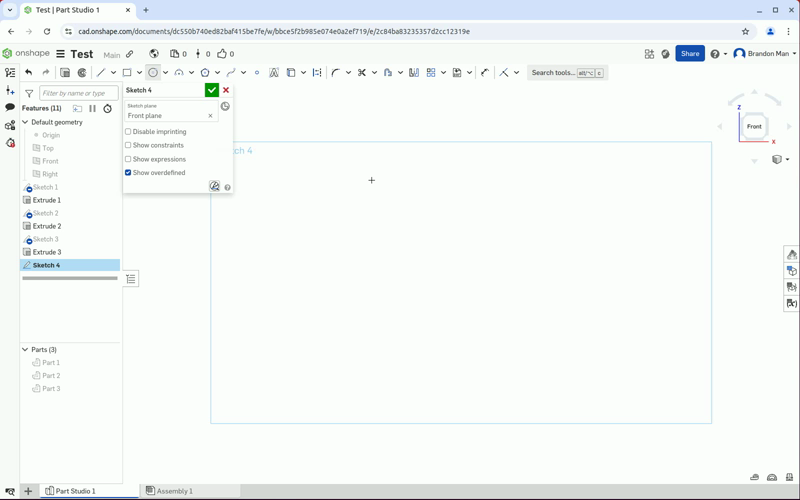
mouse_move(382, 179)
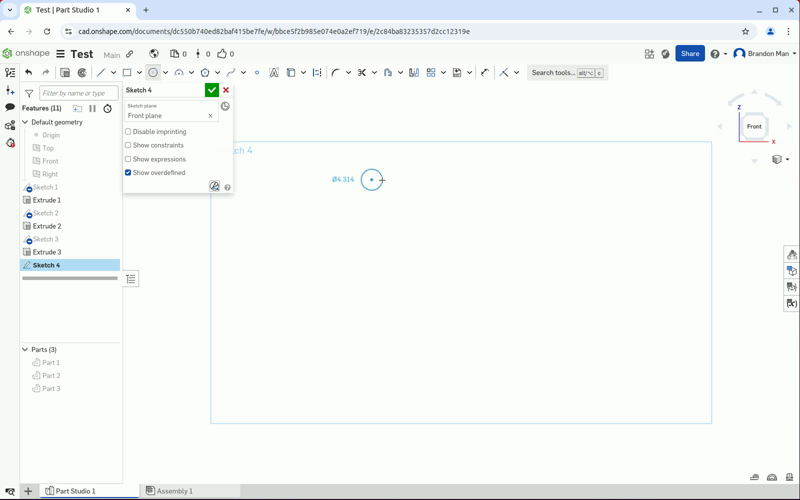
click(382, 179)
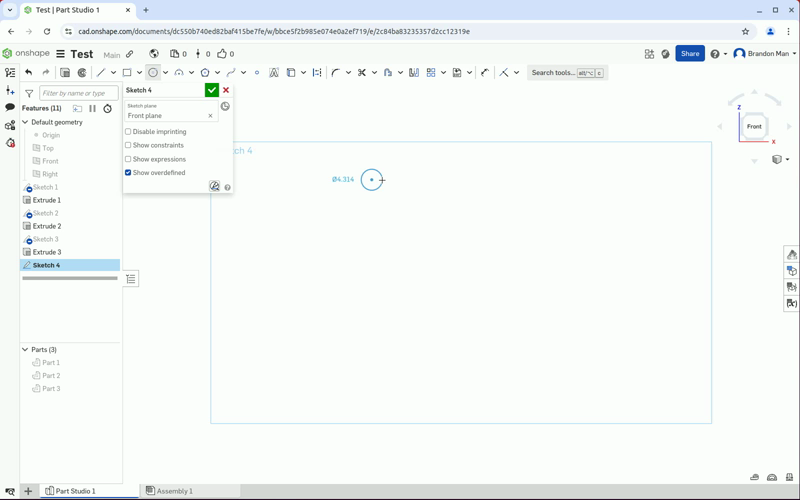
key(esc)
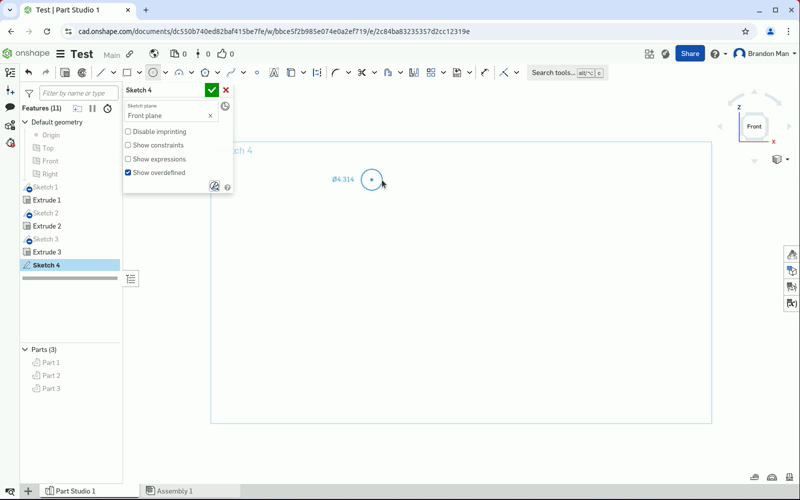
mouse_move(373, 188)
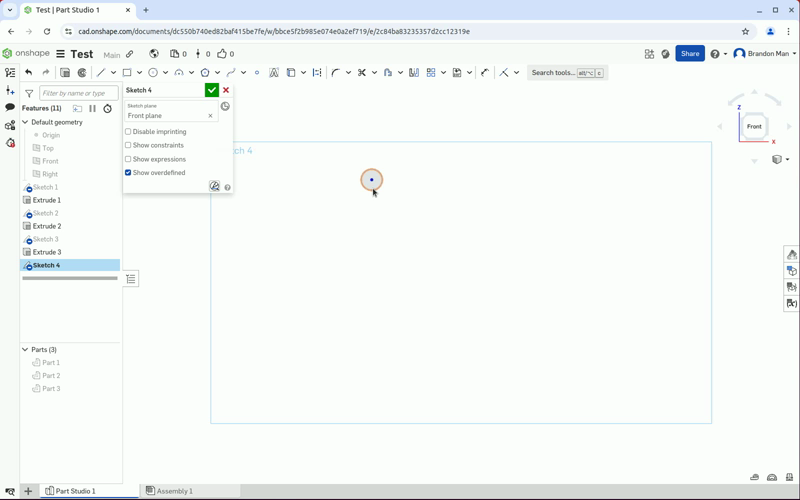
scroll(6)
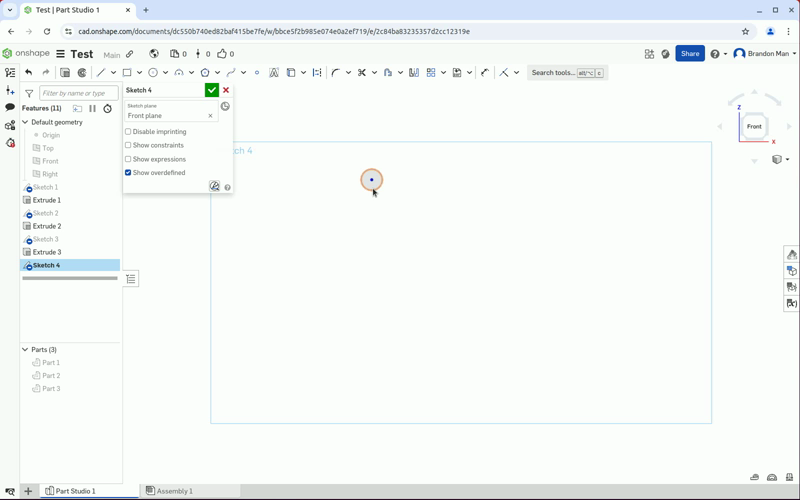
scroll(6)
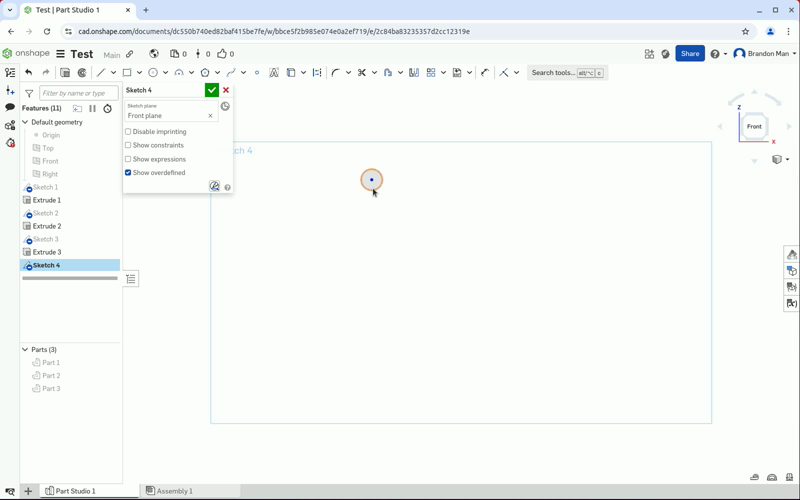
scroll(6)
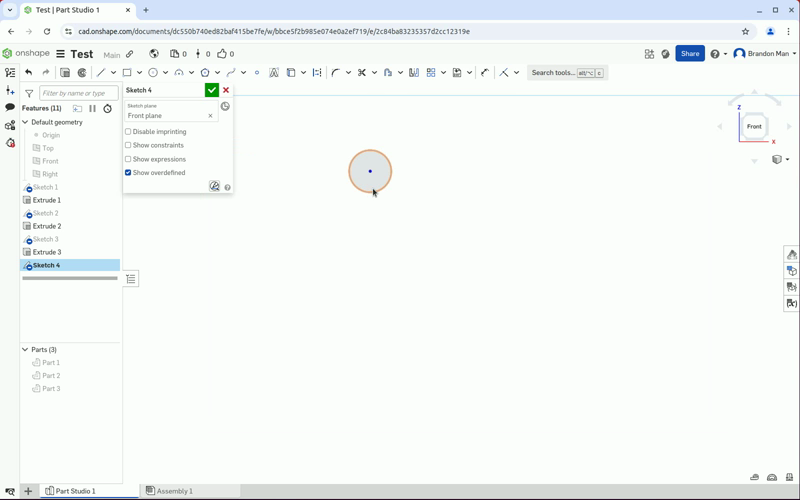
scroll(6)
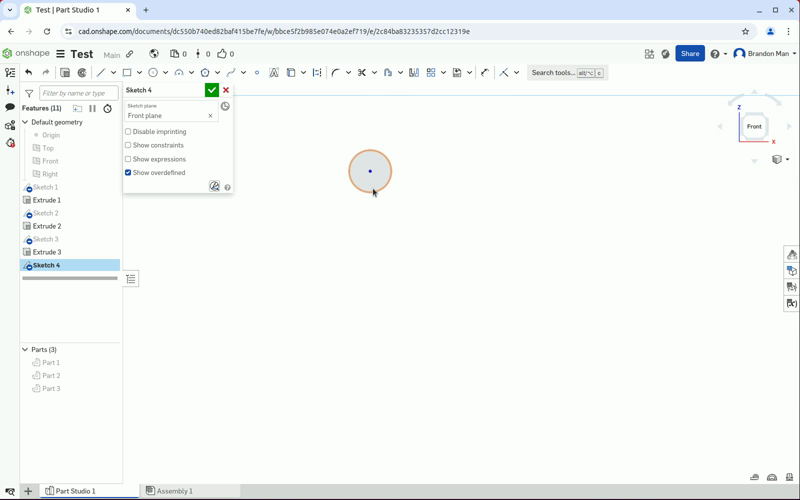
scroll(6)
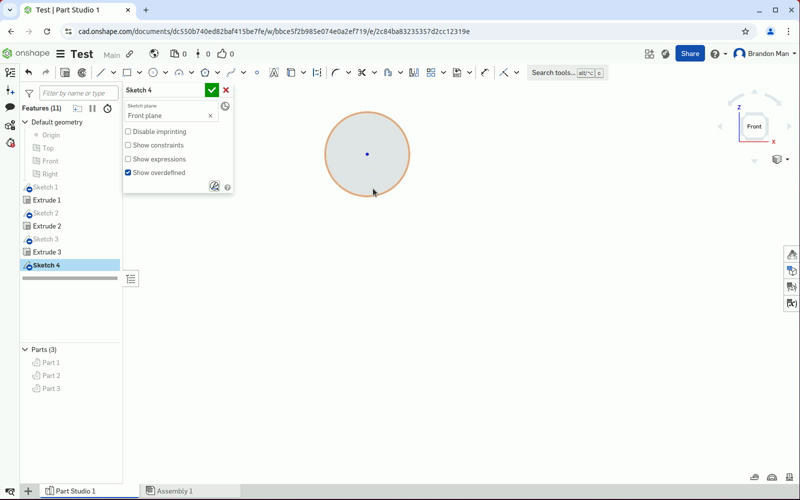
scroll(6)
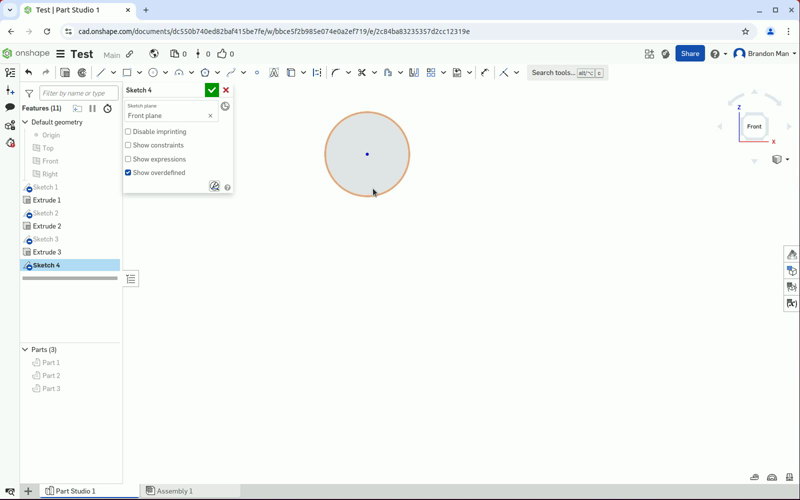
scroll(6)
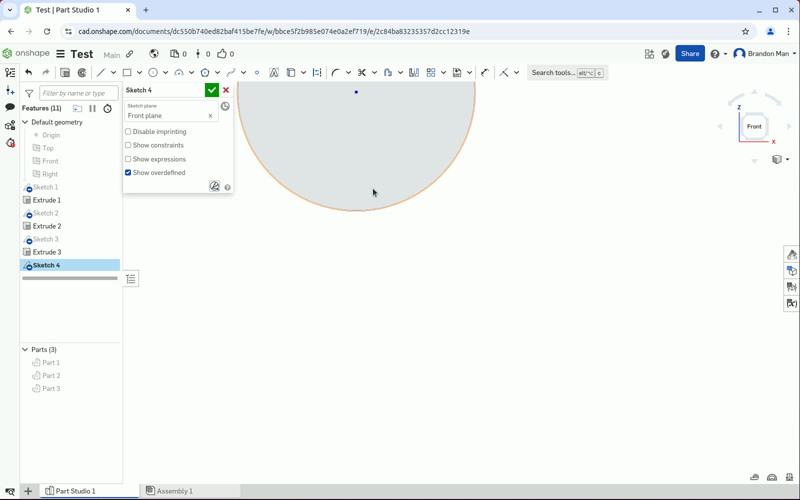
click(373, 188)
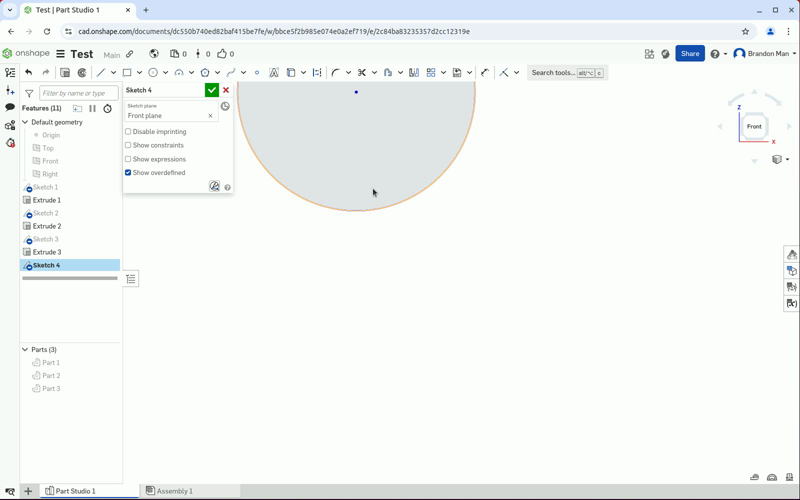
scroll(-6)
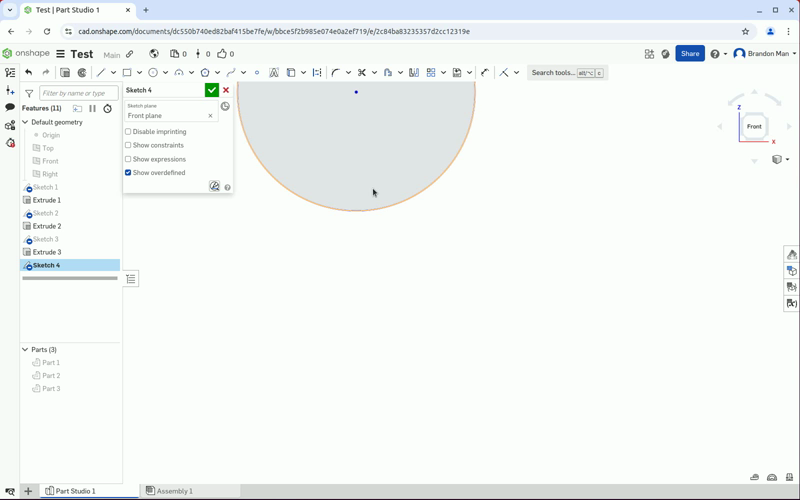
scroll(-6)
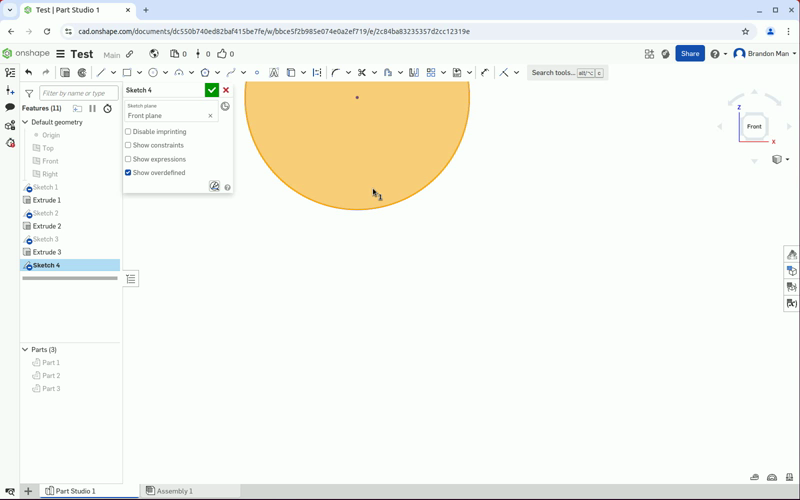
scroll(-6)
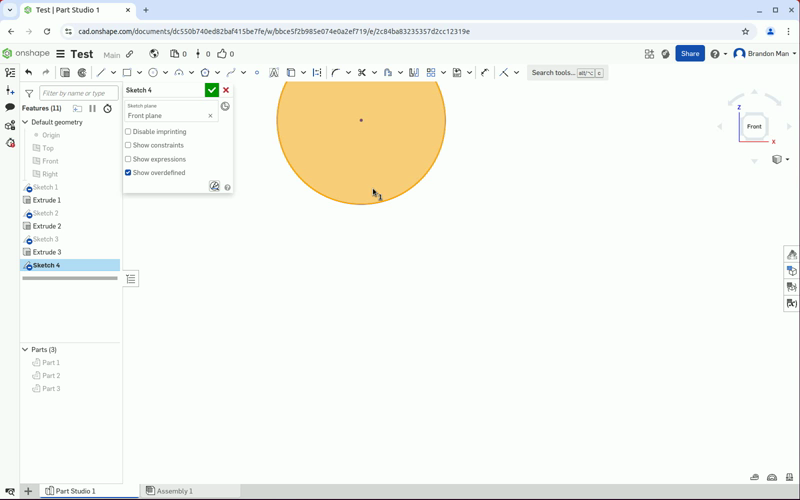
scroll(-6)
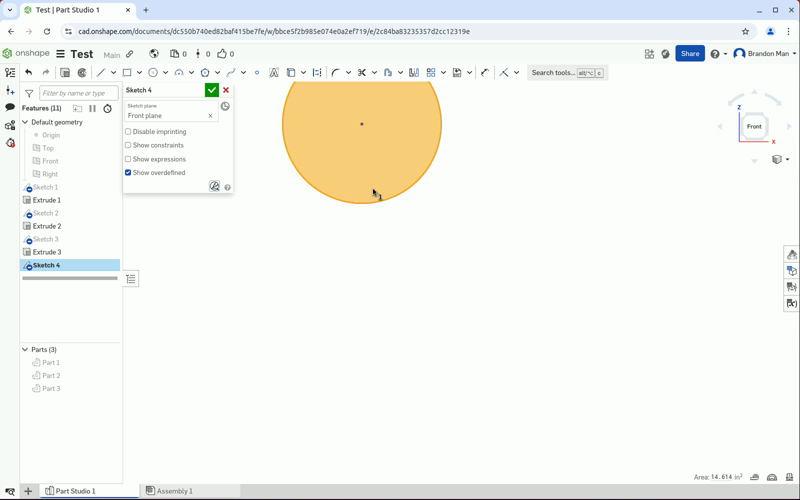
scroll(-6)
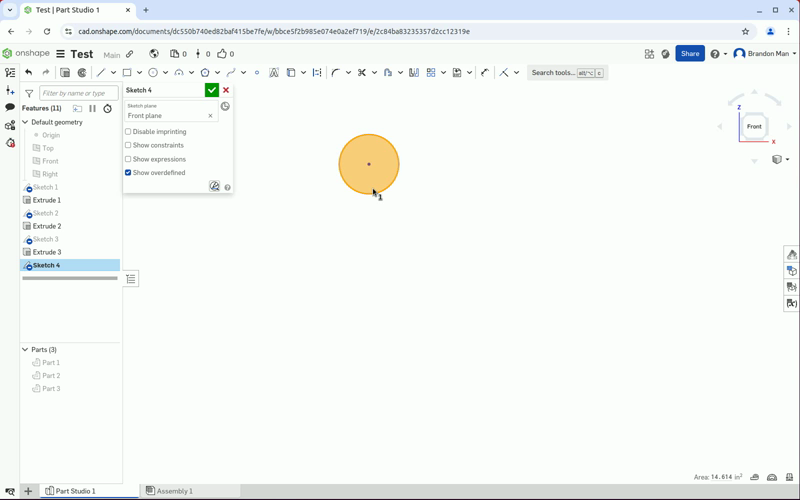
scroll(-6)
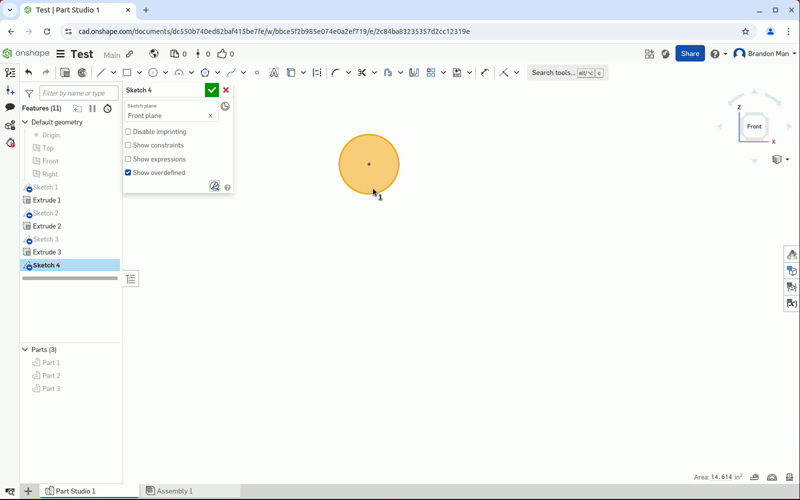
scroll(-6)
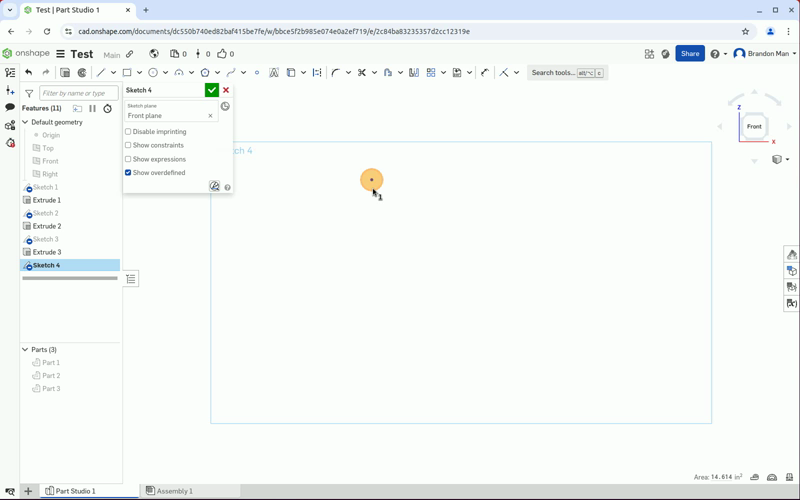
mouse_move(73, 352)
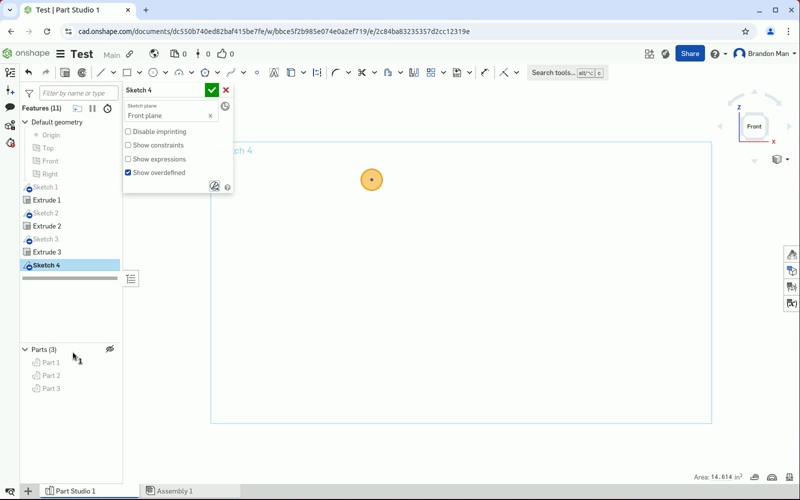
key(shift+y)
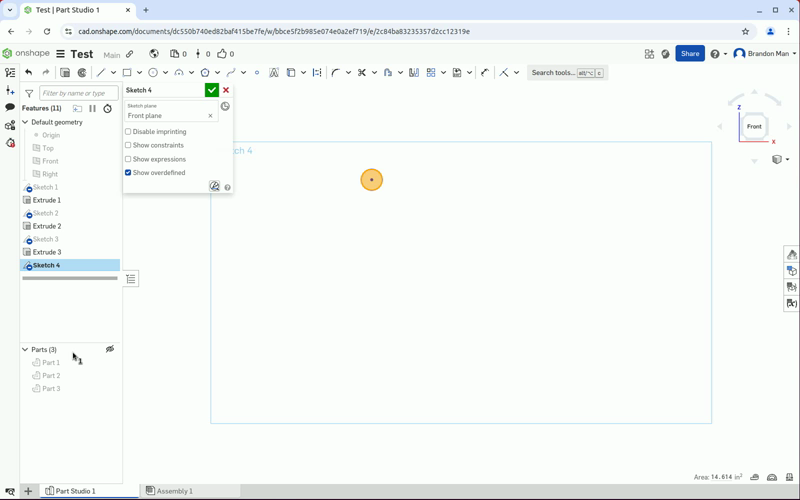
key(shift+e)
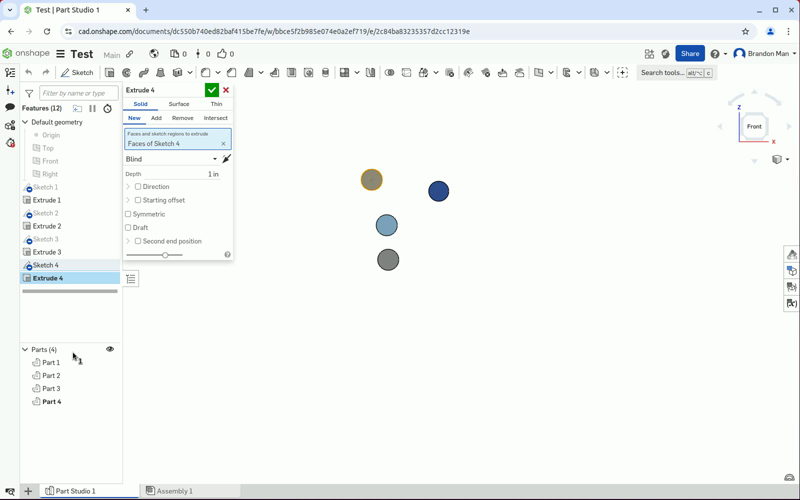
mouse_move(143, 106)
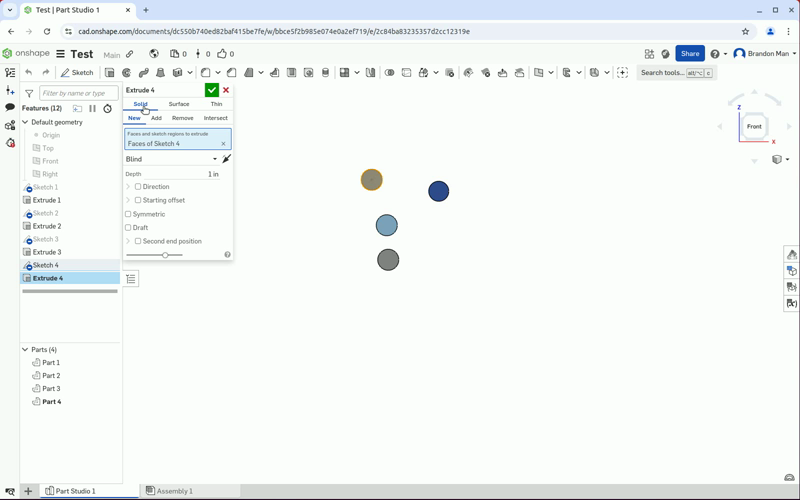
click(143, 106)
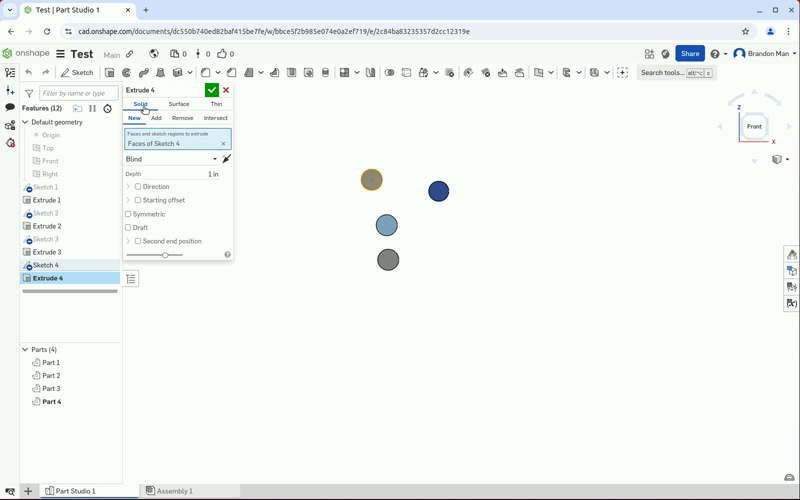
mouse_move(137, 120)
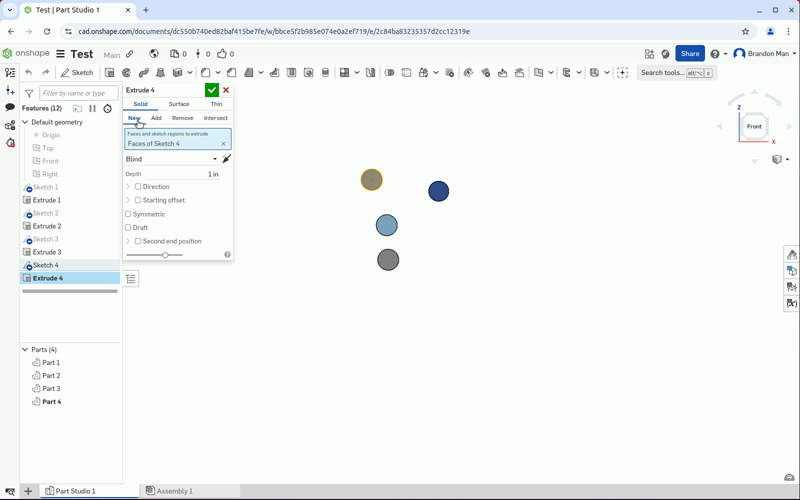
click(137, 120)
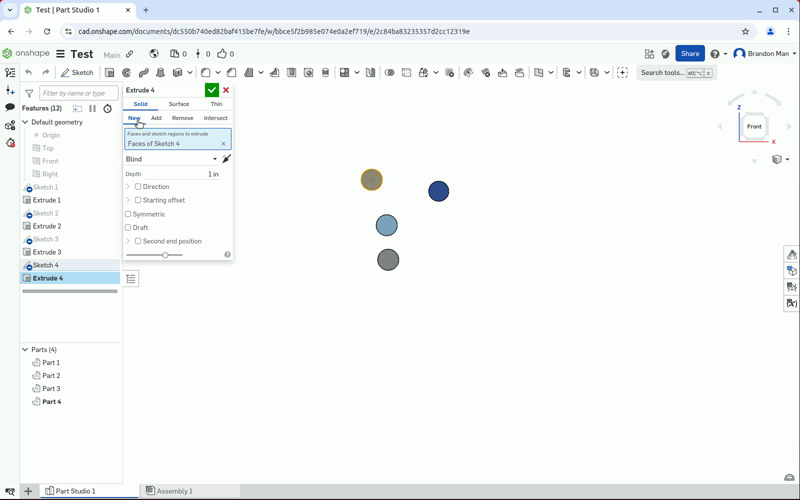
key(tab, 4)
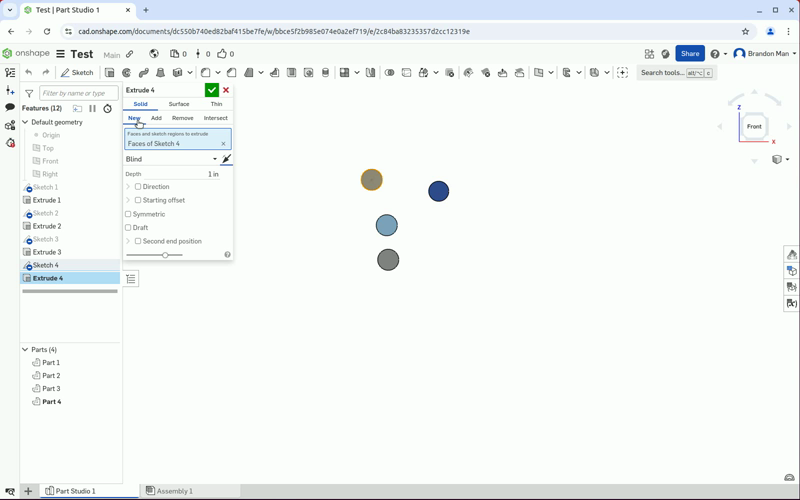
text(11.313)
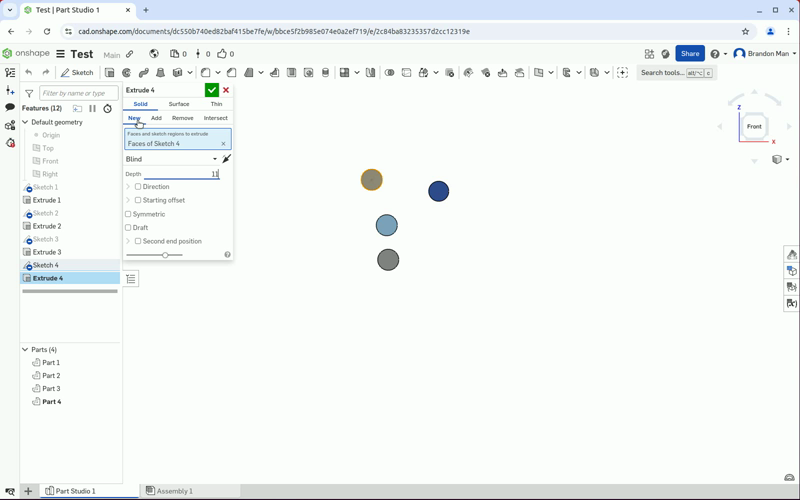
key(enter)
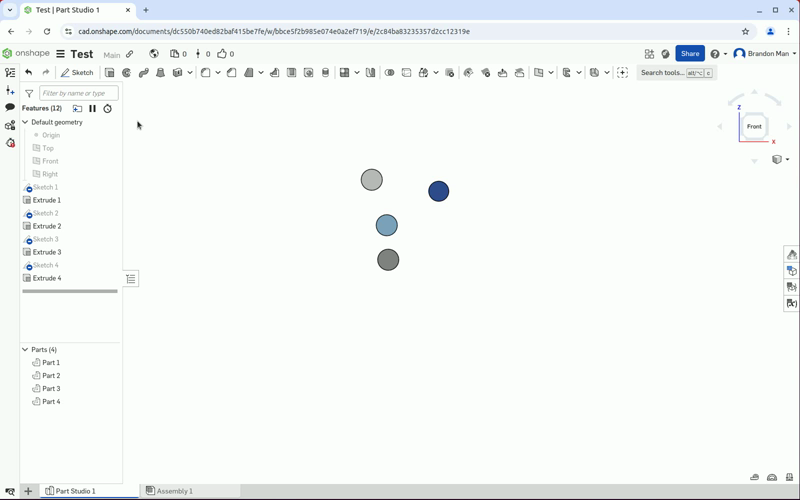
key(shift+h)
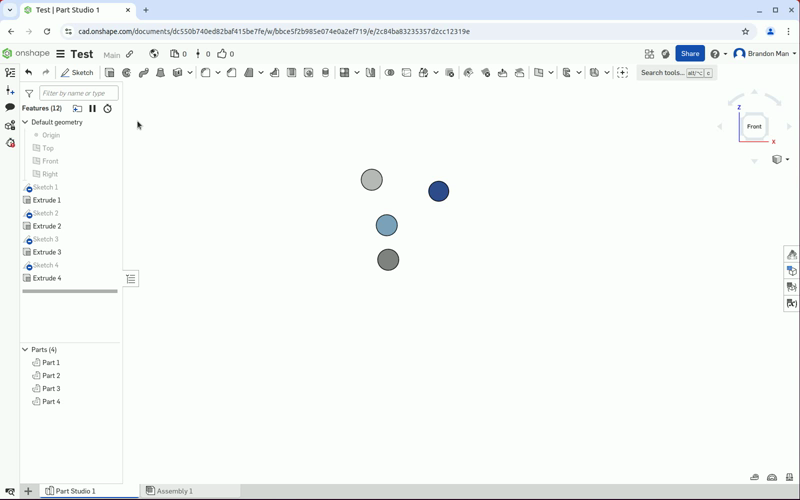
key(shift+h)
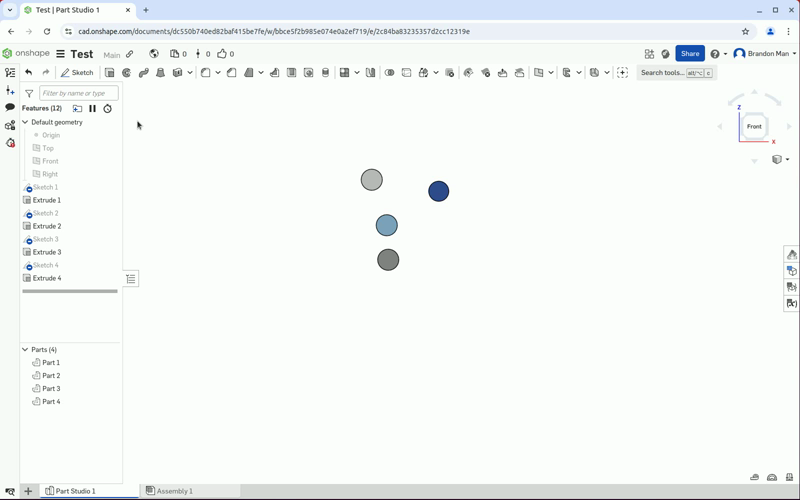
mouse_move(73, 189)
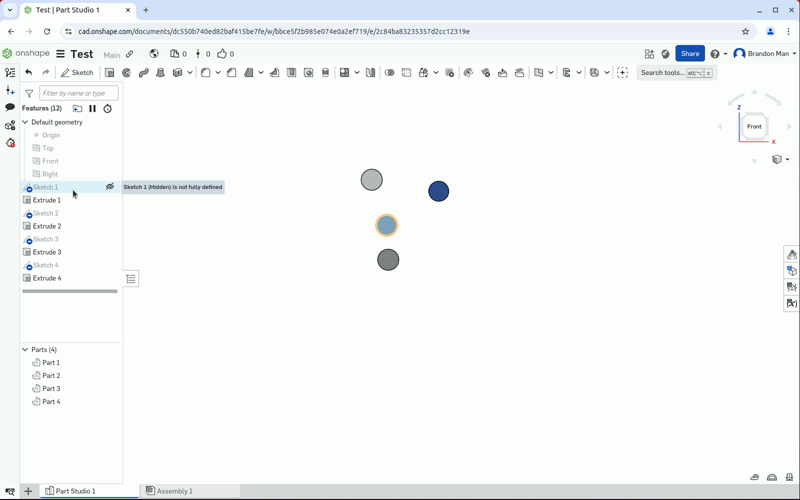
click(73, 189)
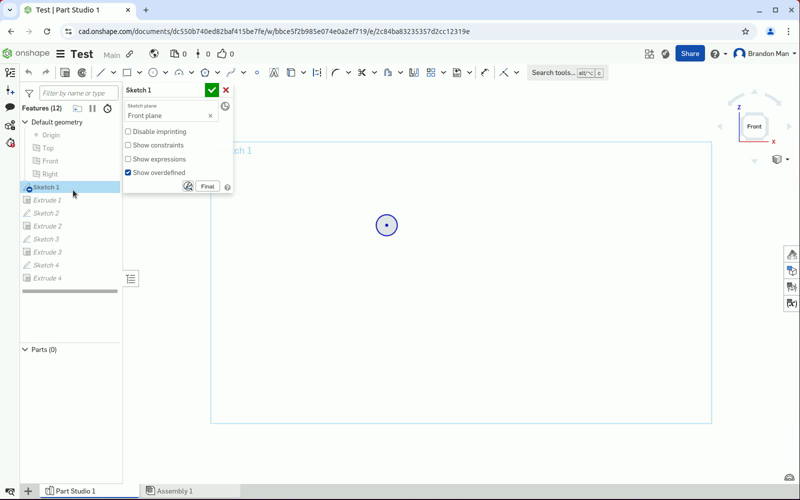
mouse_move(229, 92)
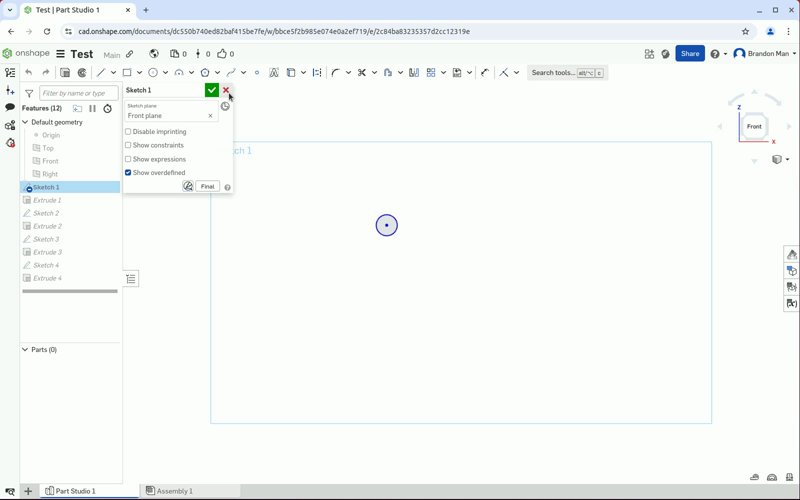
click(229, 92)
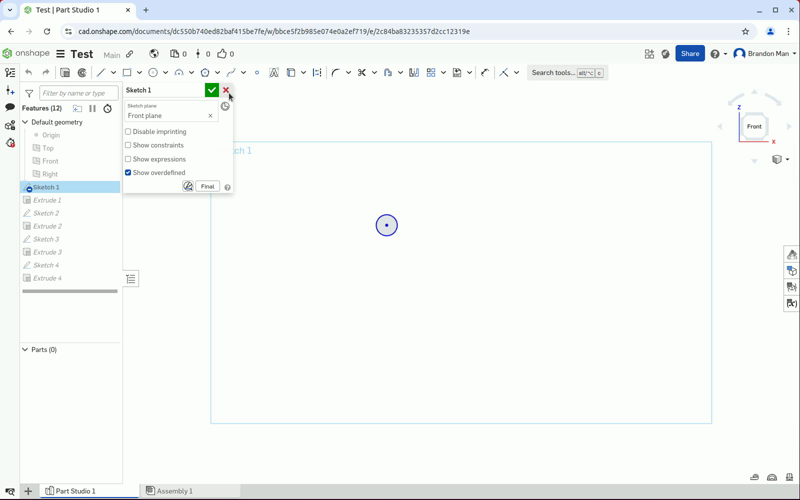
key(shift+s)
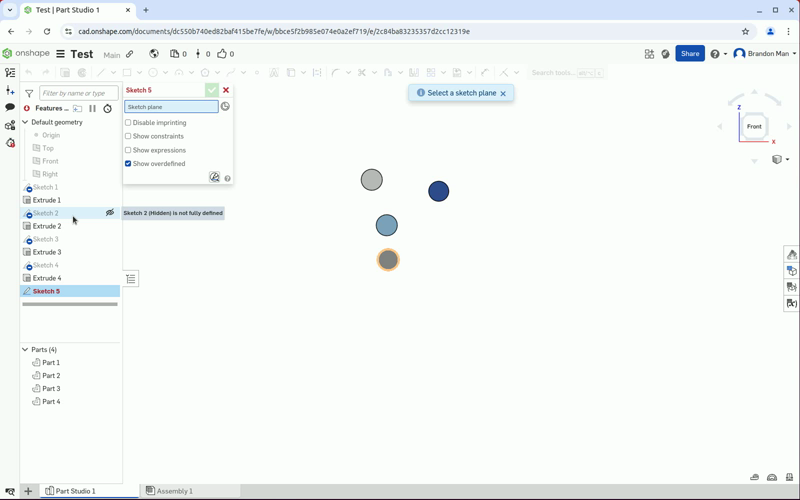
scroll(3)
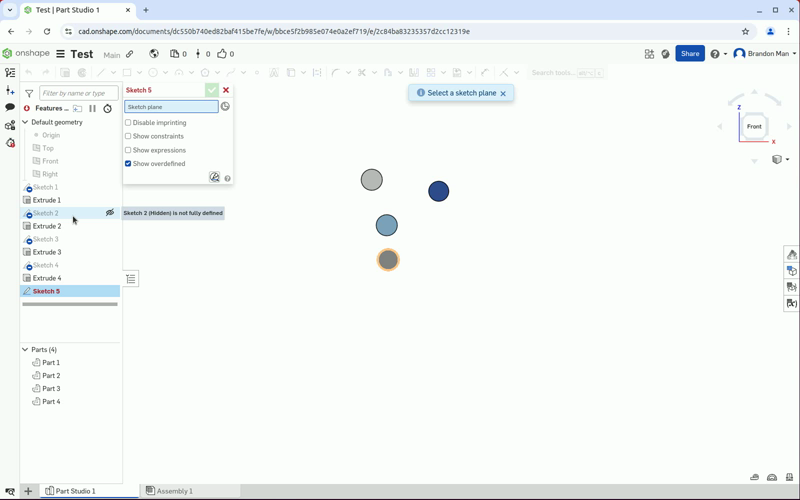
mouse_move(73, 163)
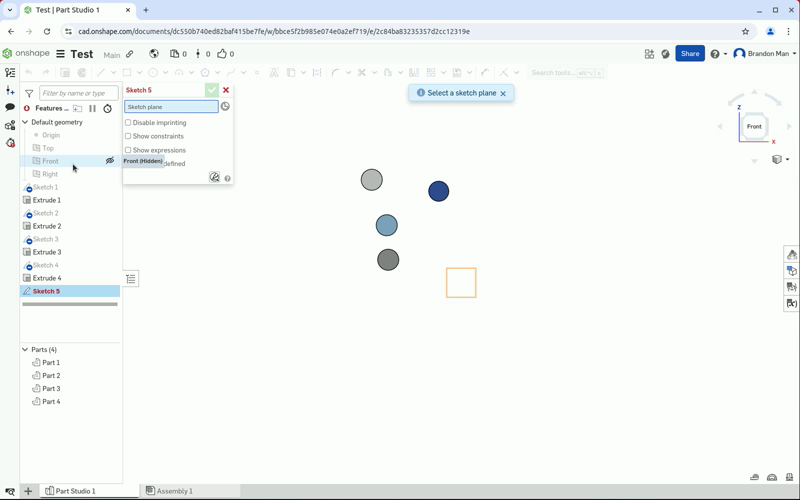
click(73, 163)
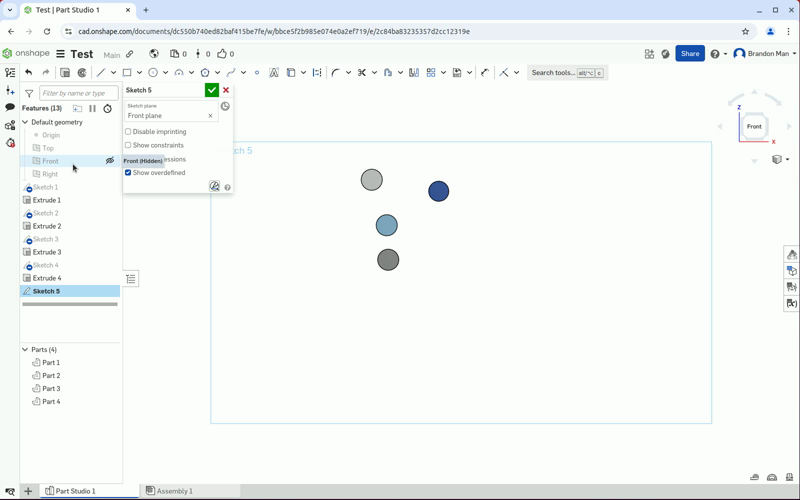
mouse_move(73, 352)
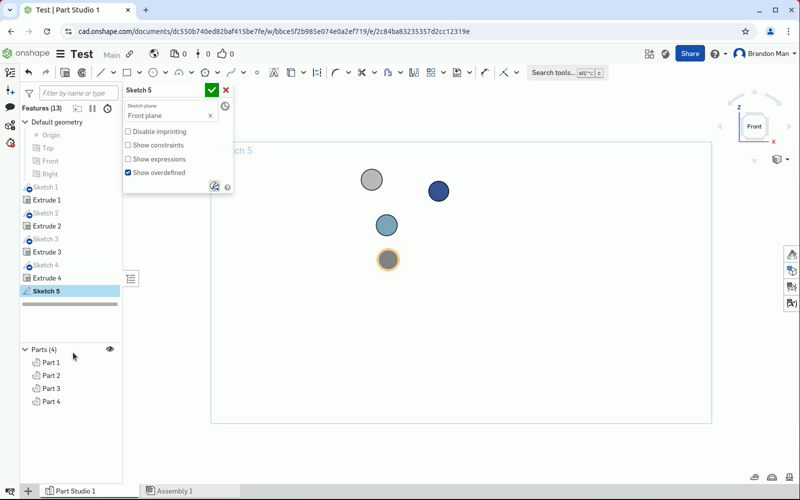
key(y)
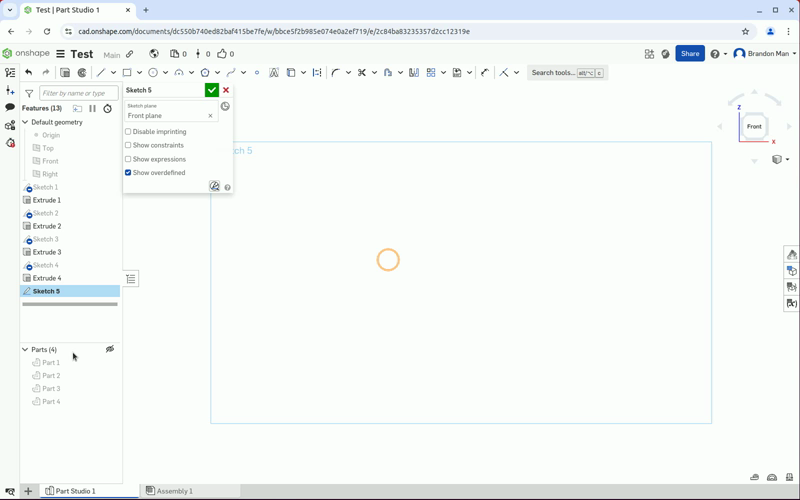
key(c)
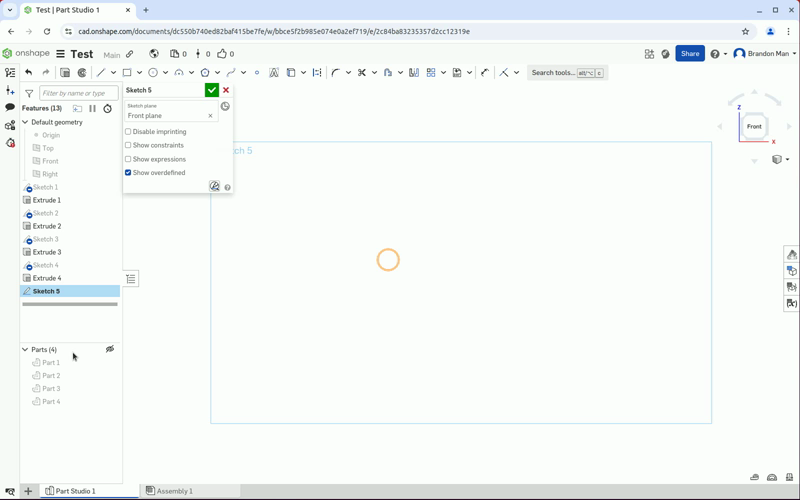
key_down(shift)
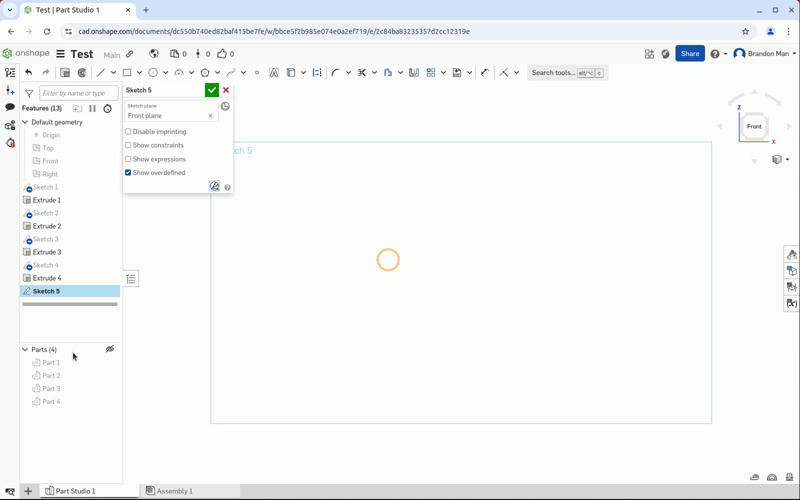
mouse_move(444, 237)
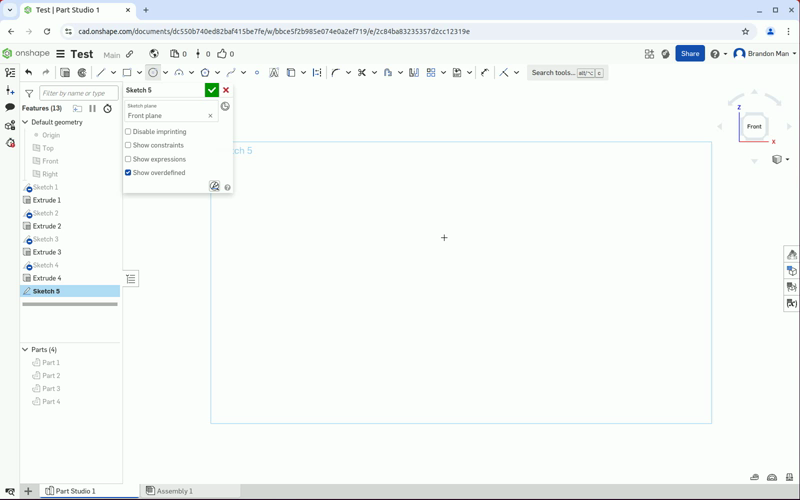
click(444, 237)
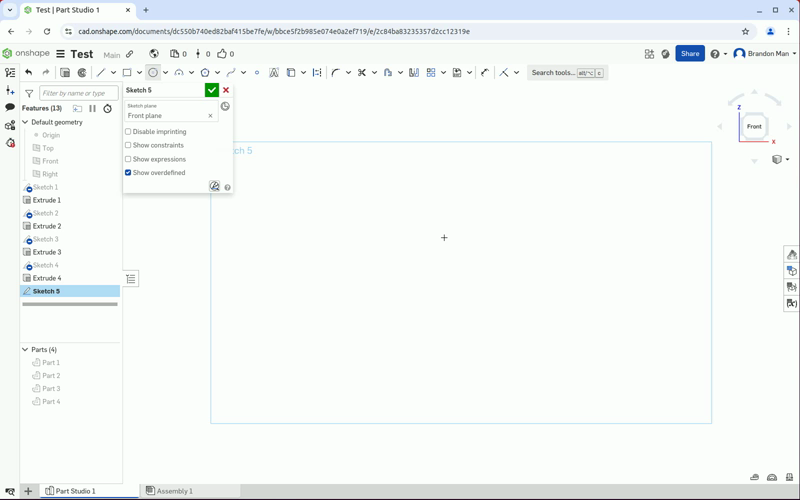
key_up(shift)
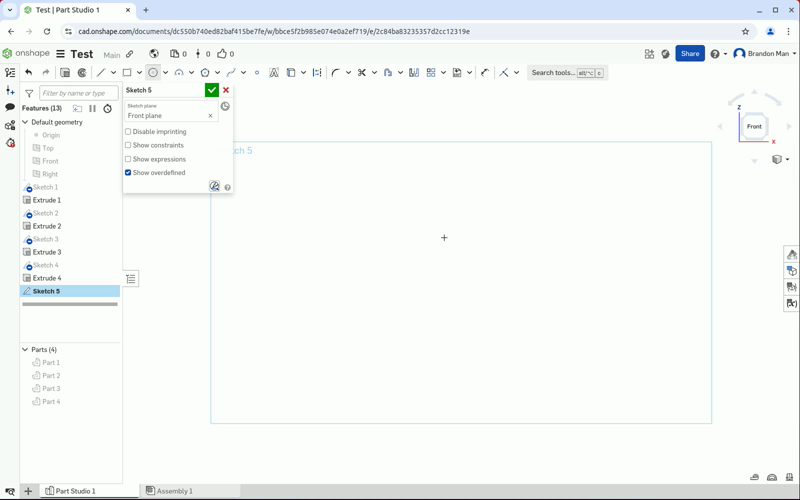
mouse_move(454, 237)
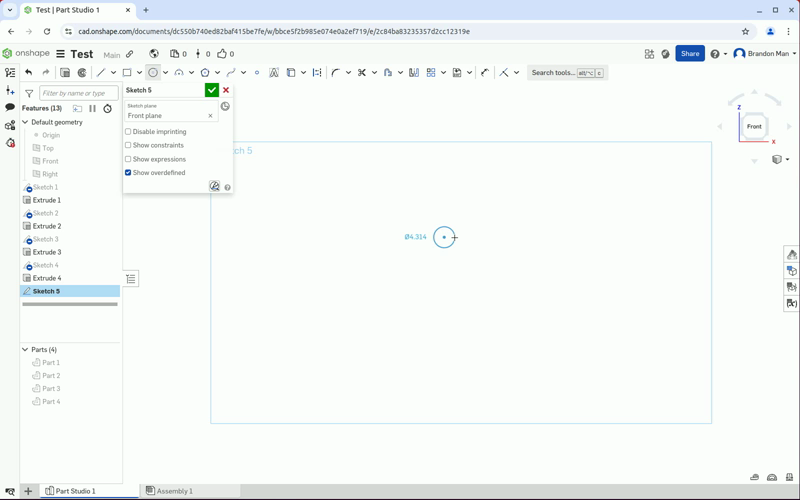
click(454, 237)
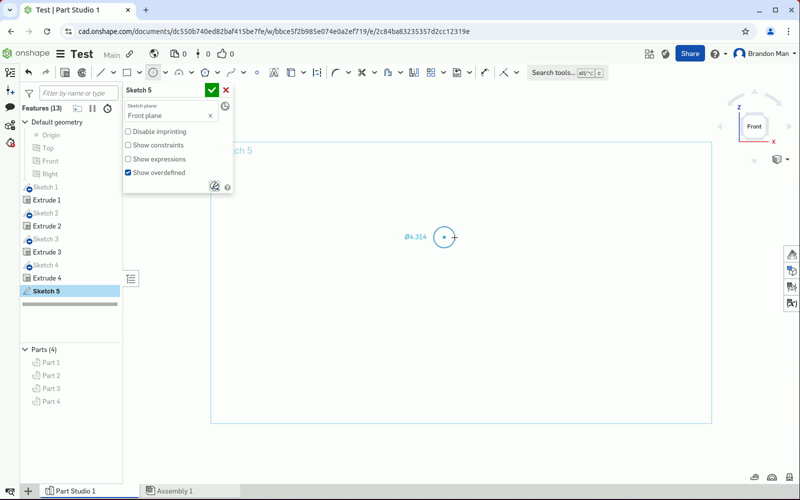
key(esc)
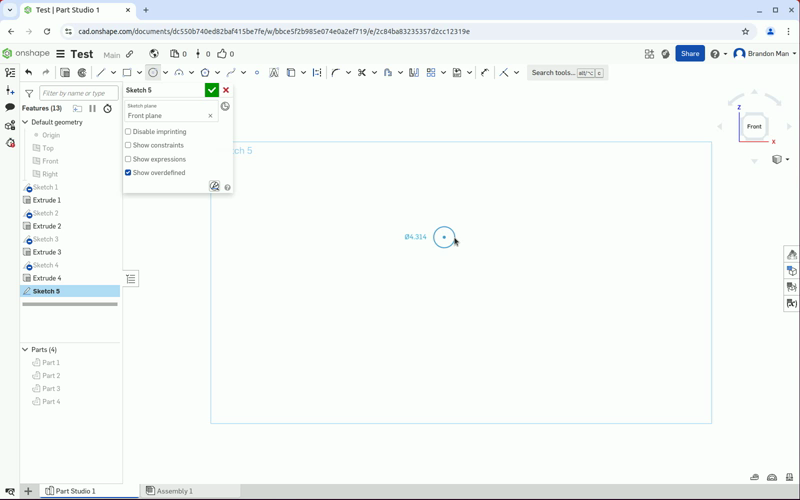
mouse_move(448, 237)
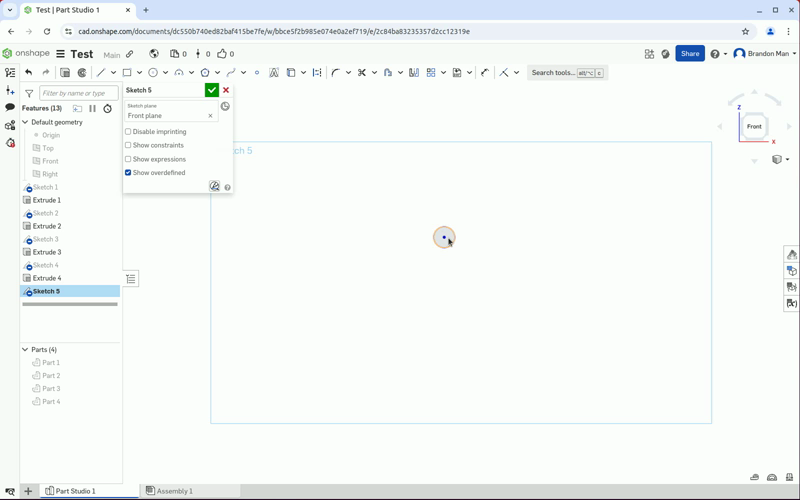
scroll(6)
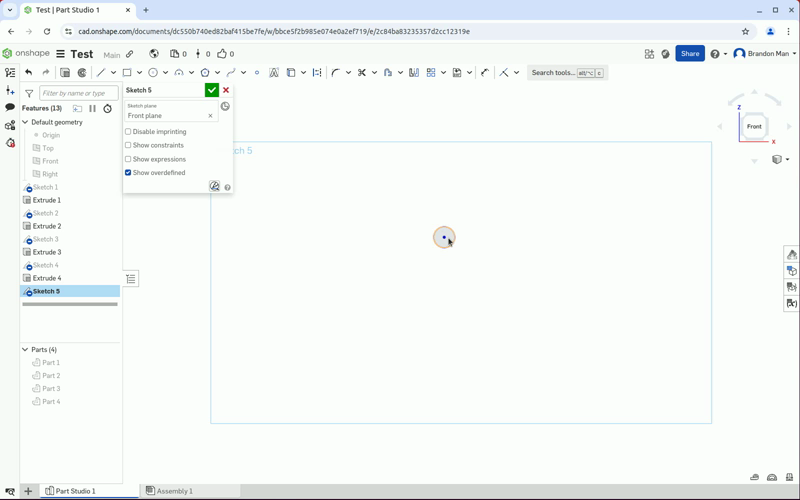
scroll(6)
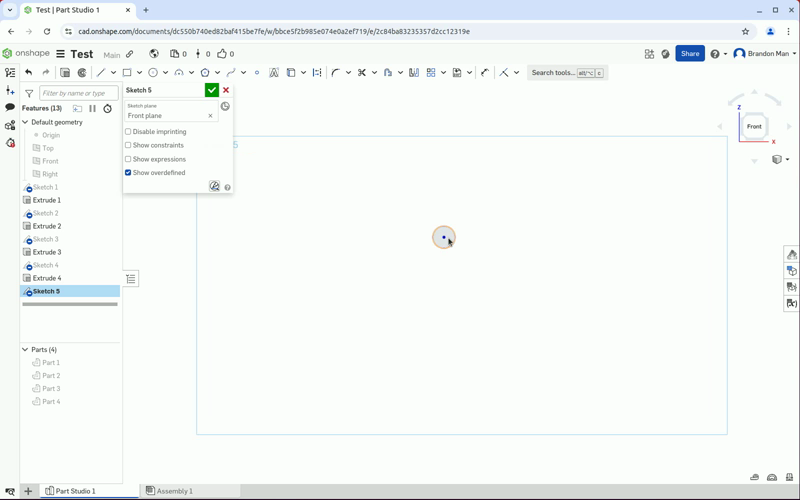
scroll(6)
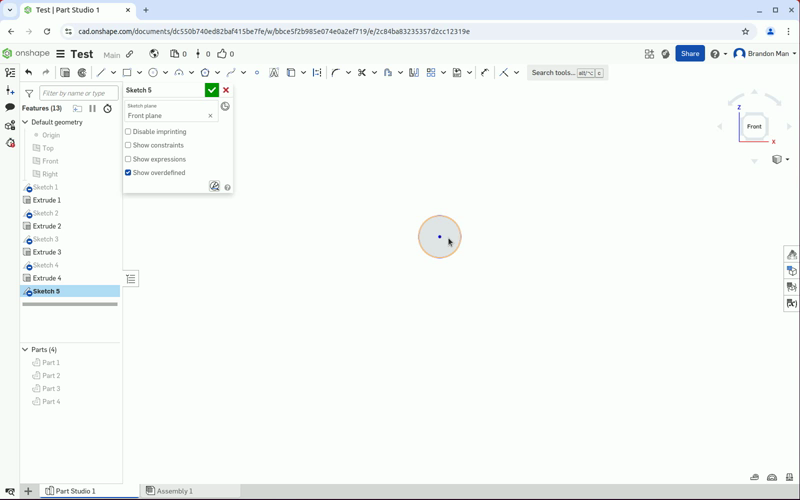
scroll(6)
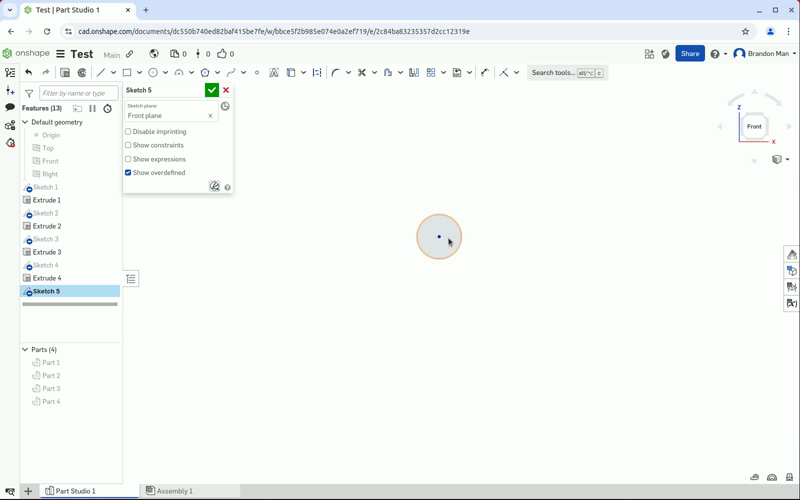
scroll(6)
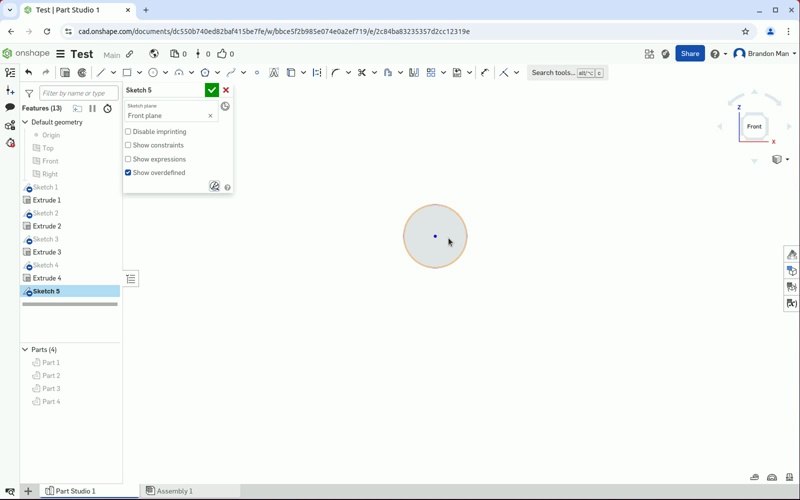
scroll(6)
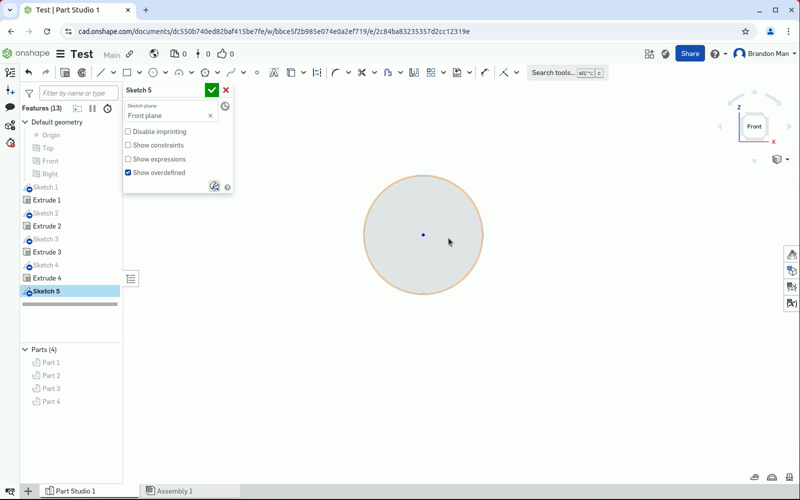
scroll(6)
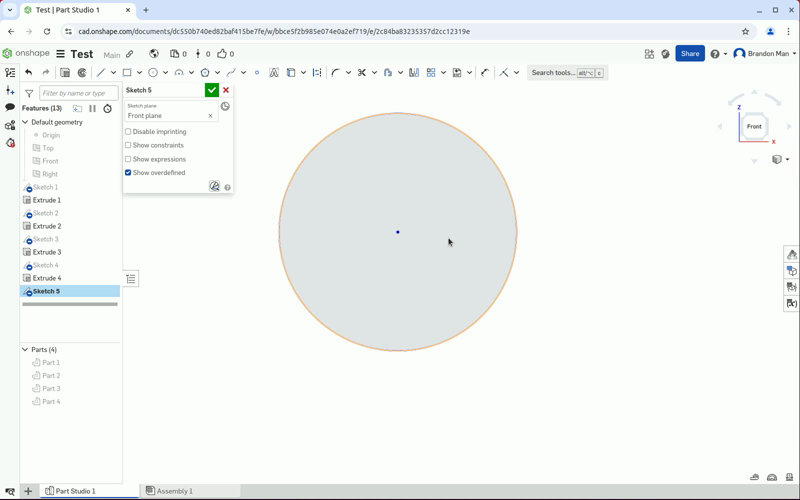
click(448, 237)
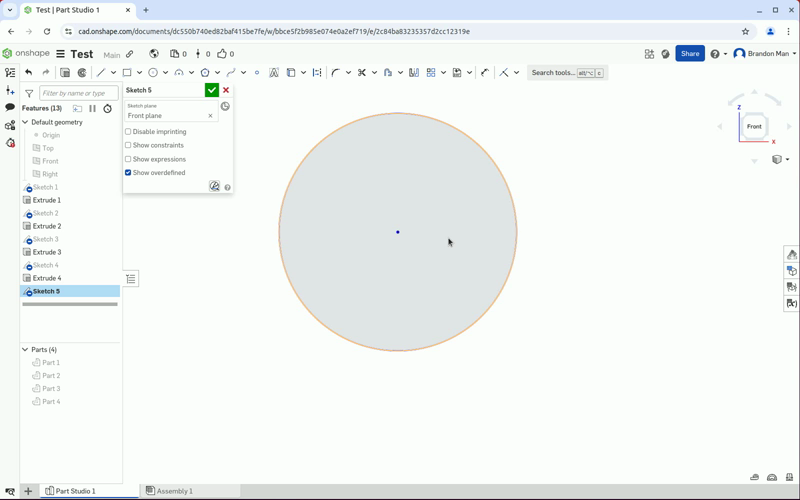
scroll(-6)
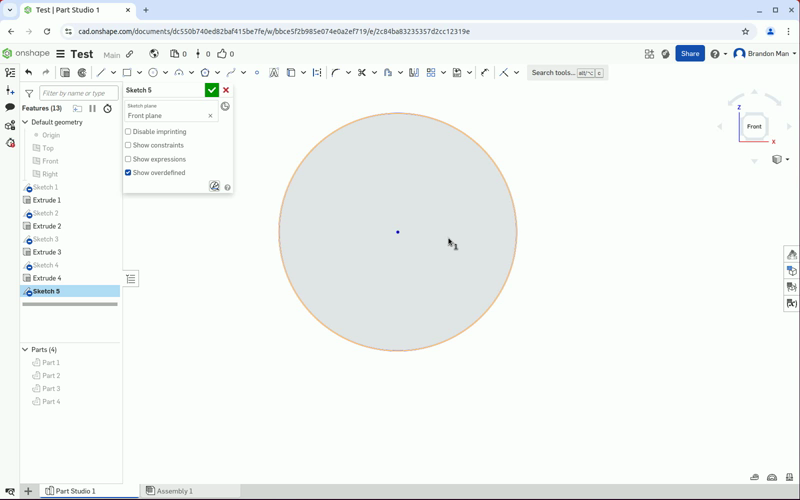
scroll(-6)
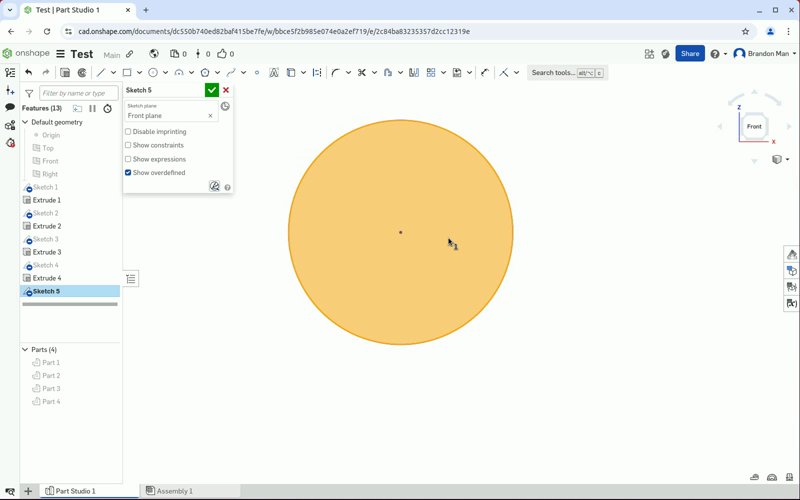
scroll(-6)
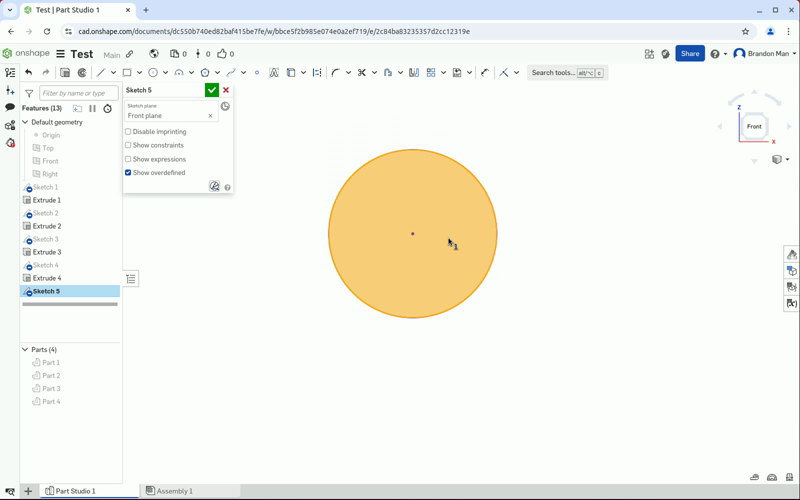
scroll(-6)
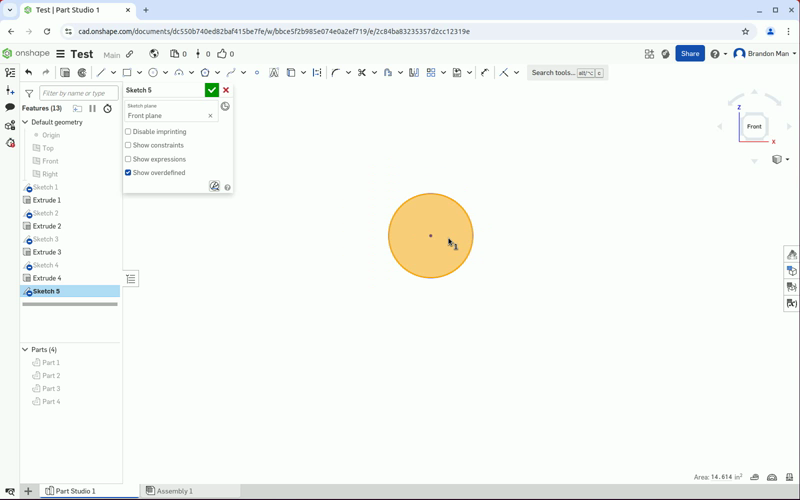
scroll(-6)
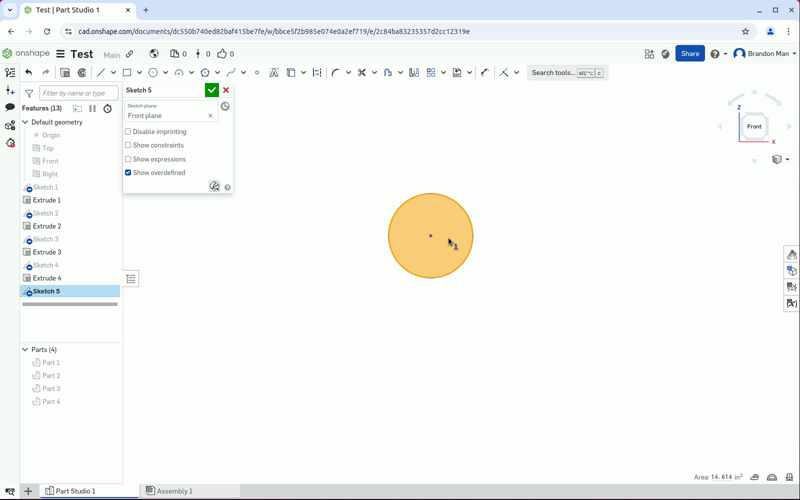
scroll(-6)
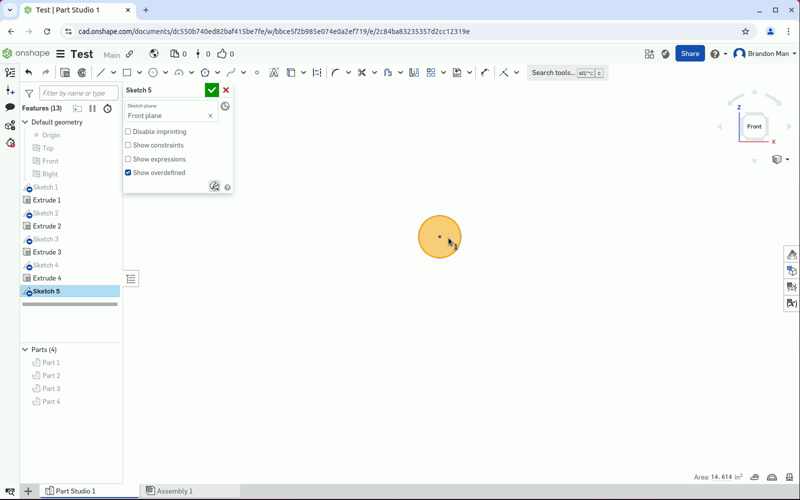
scroll(-6)
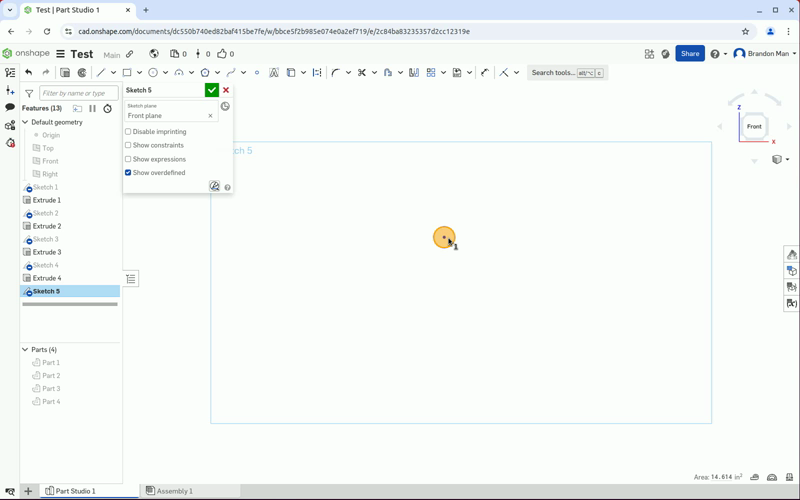
mouse_move(73, 352)
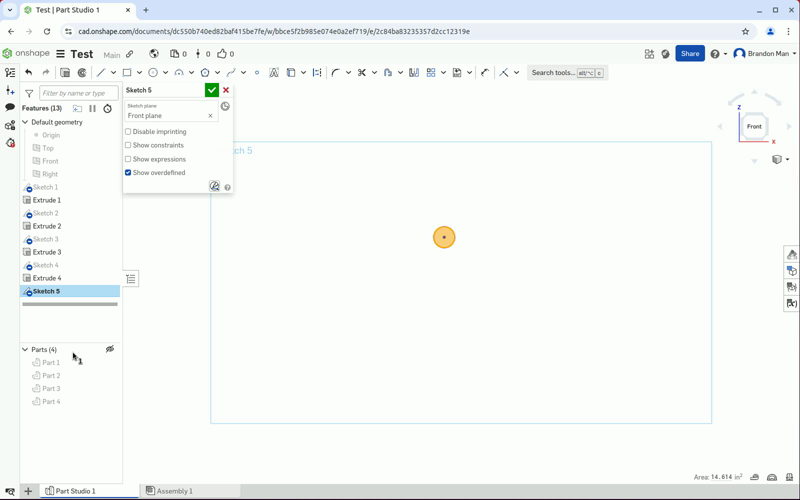
key(shift+y)
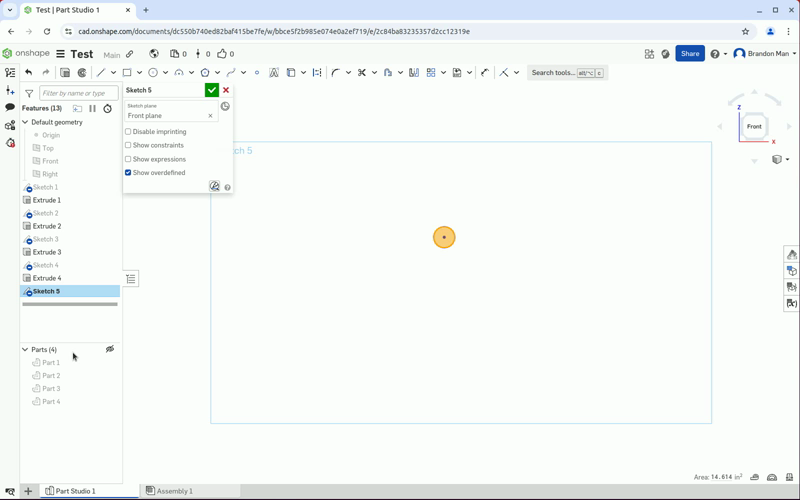
key(shift+e)
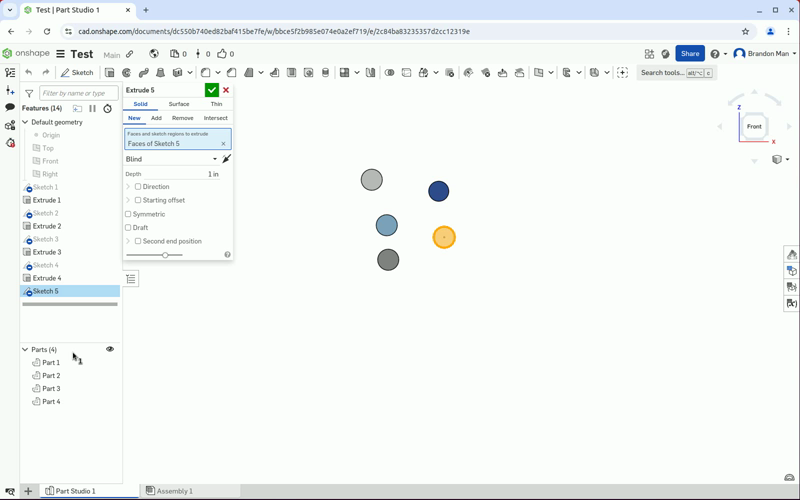
mouse_move(143, 106)
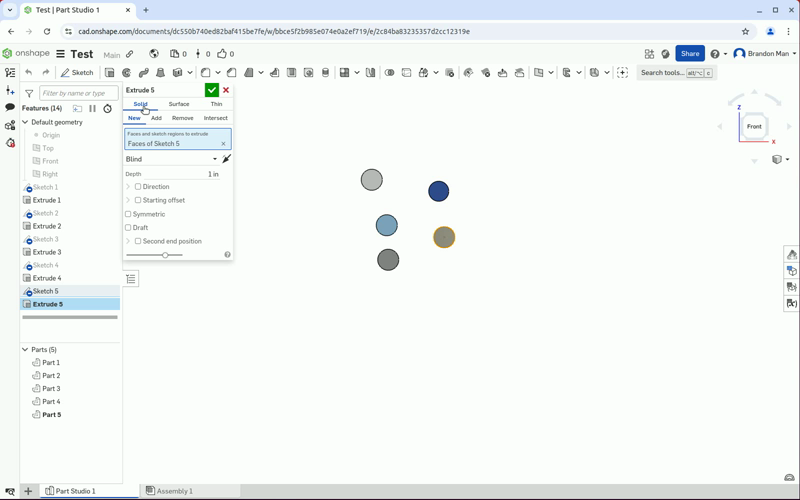
click(143, 106)
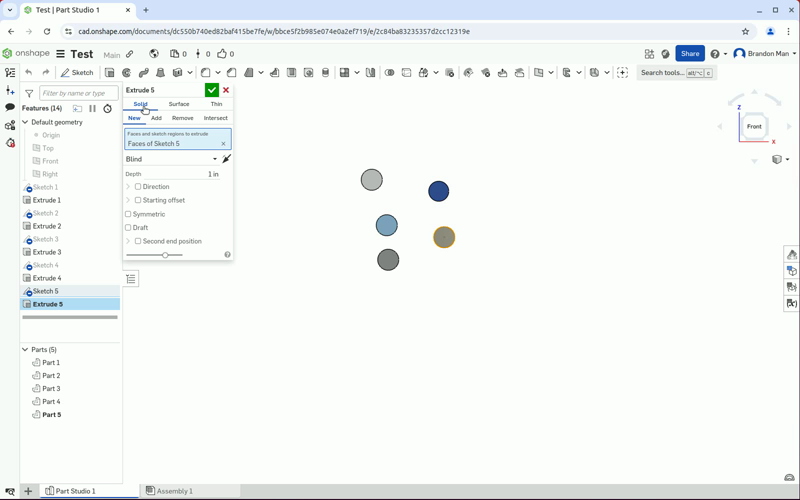
mouse_move(137, 120)
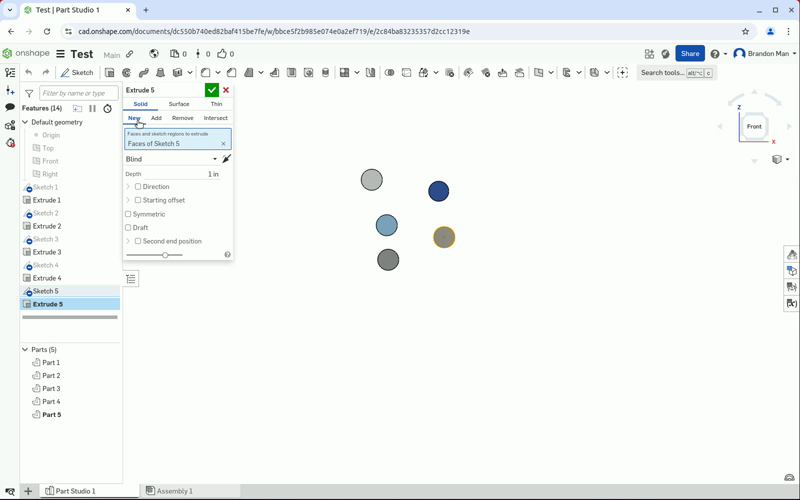
click(137, 120)
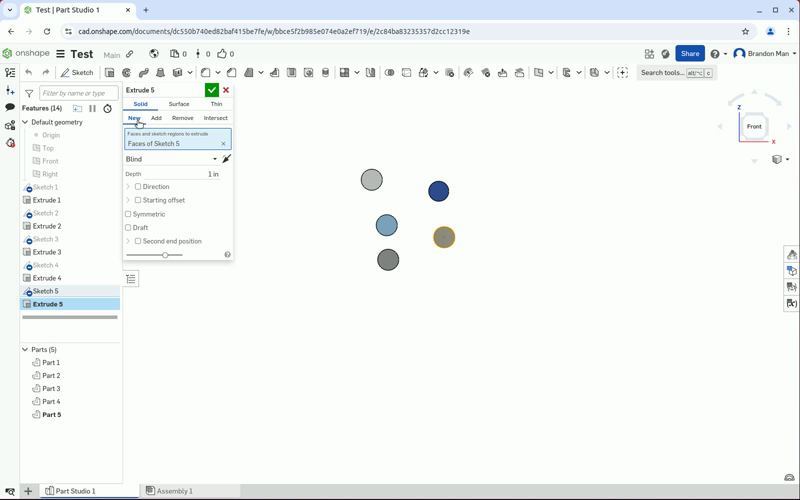
key(tab, 4)
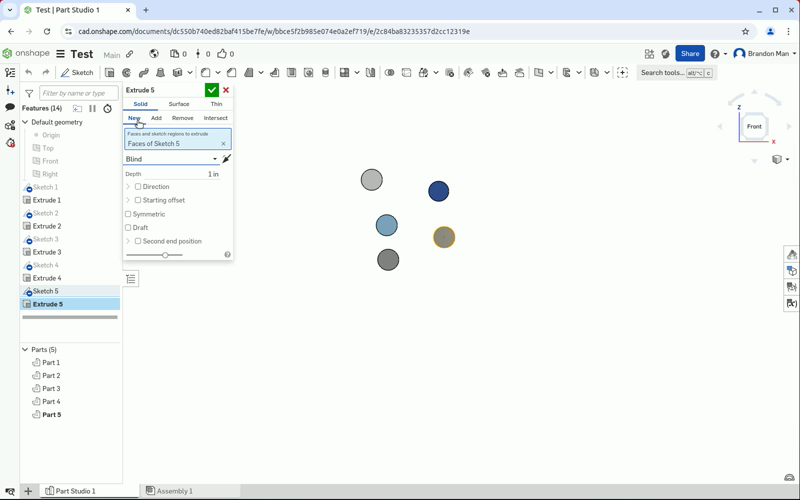
text(11.313)
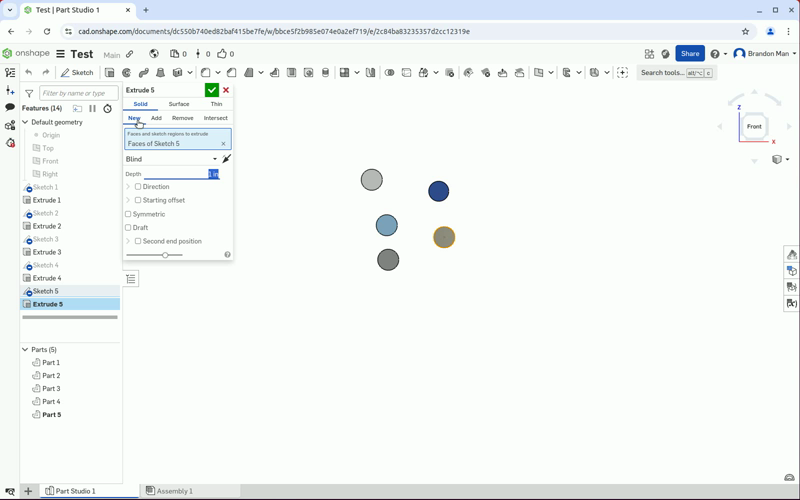
key(enter)
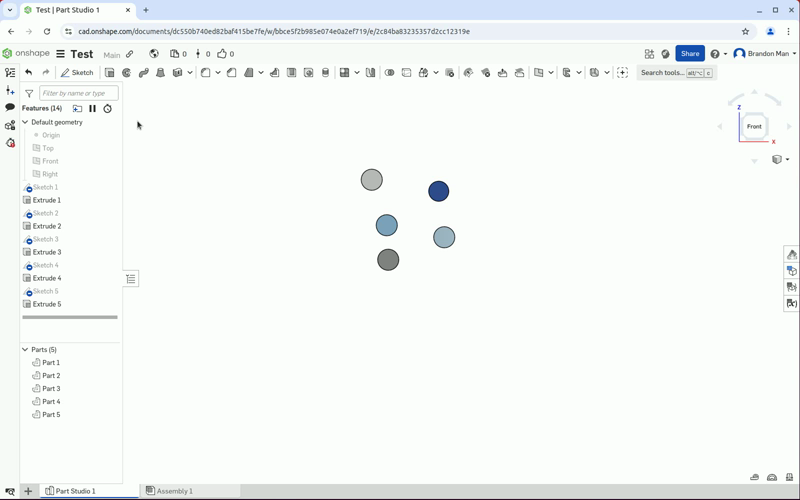
key(shift+h)
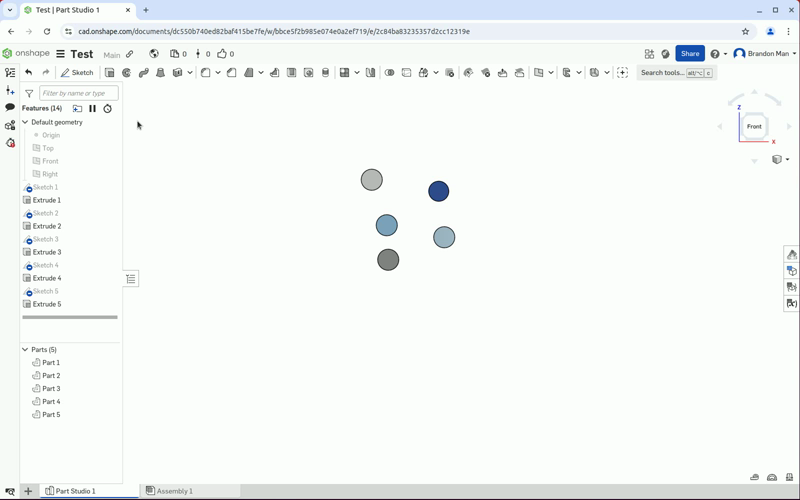
key(shift+h)
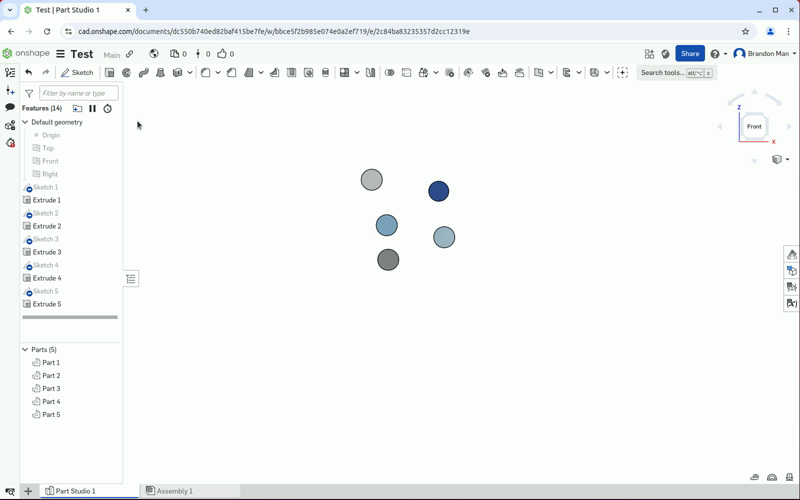
key(shift+7)
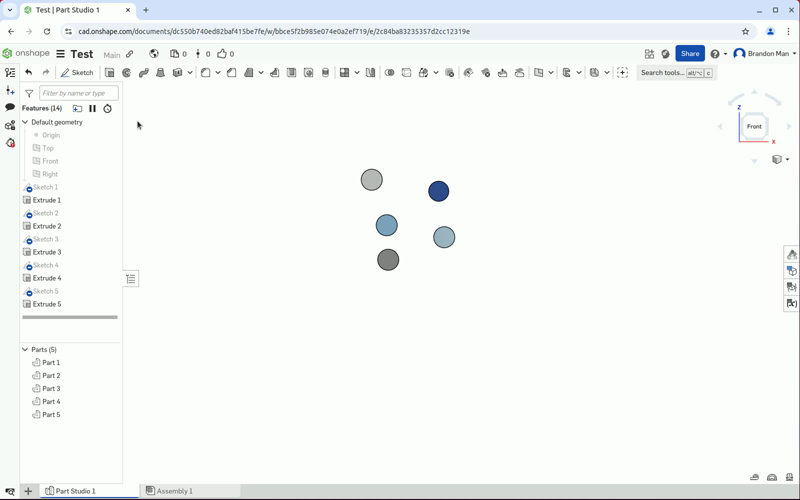
key(left, 2)
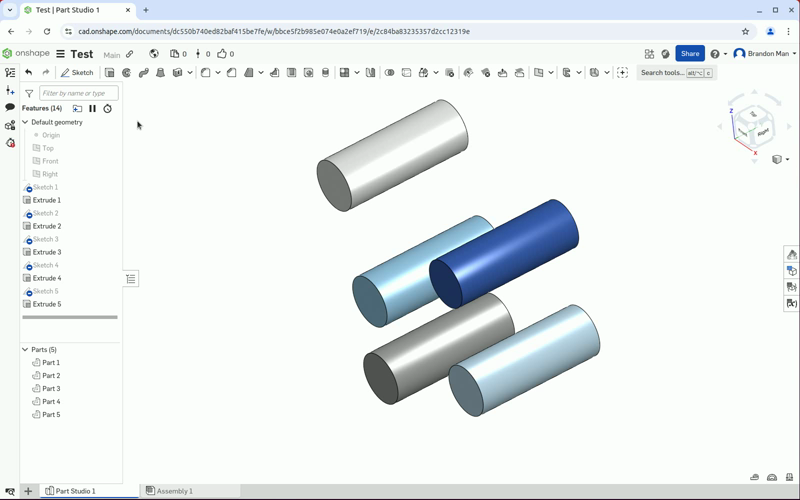
key(down, 2)
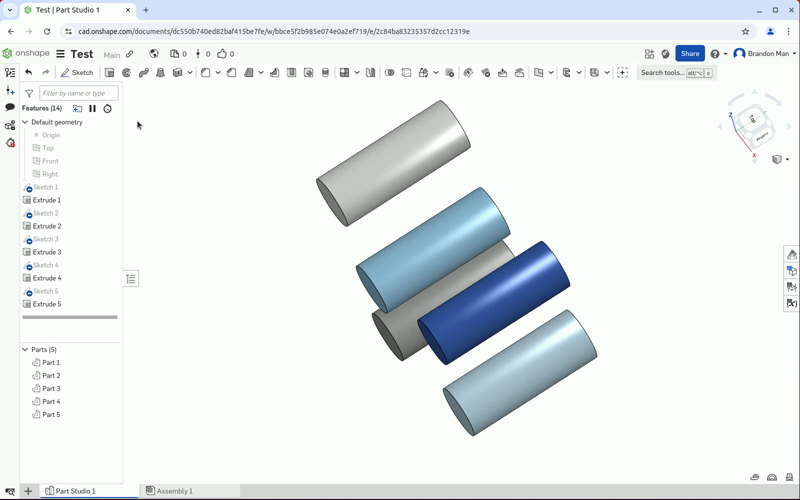
key(up, 2)
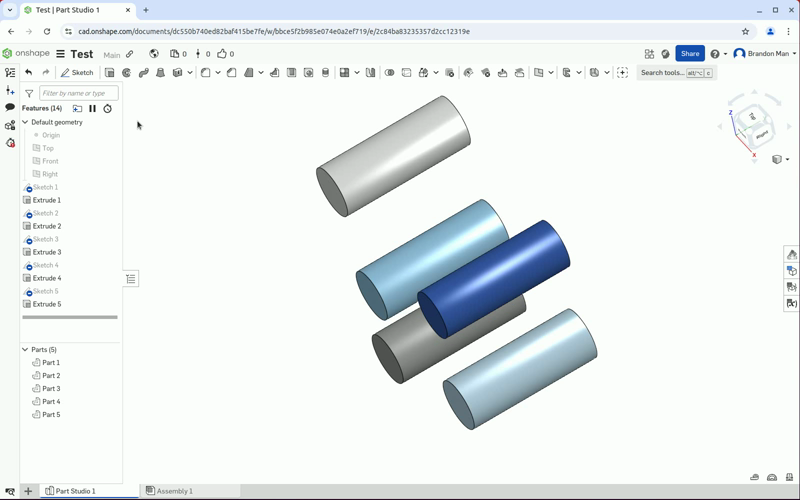
key(right, 2)
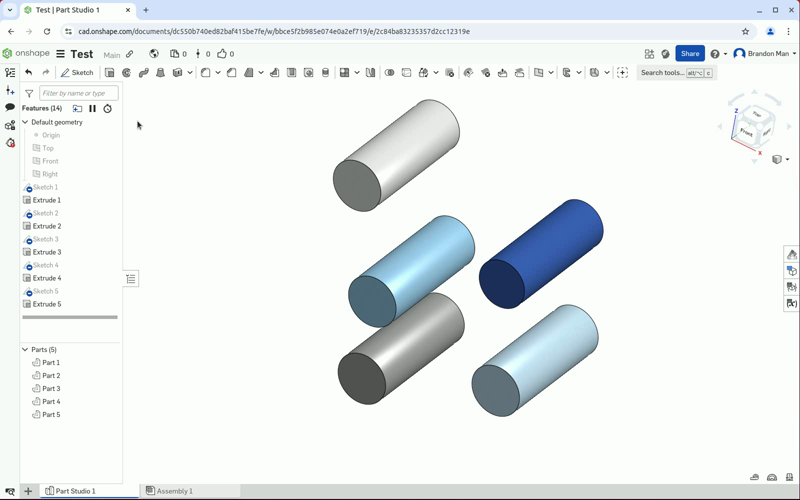
mouse_move(73, 189)
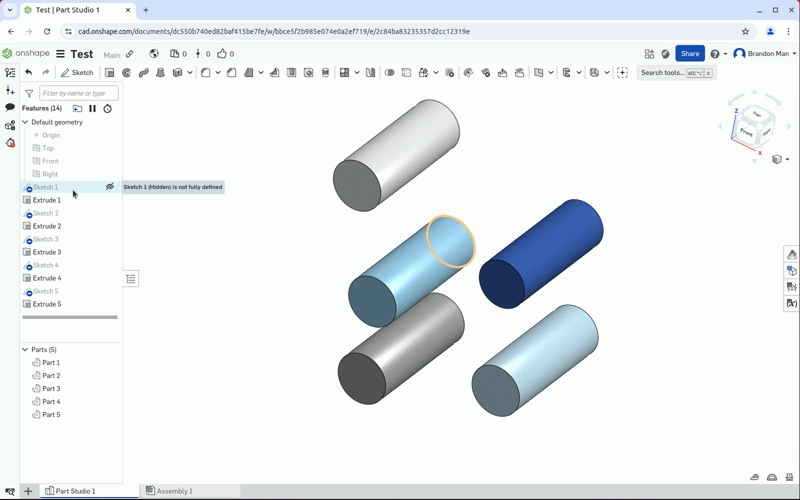
click(73, 189)